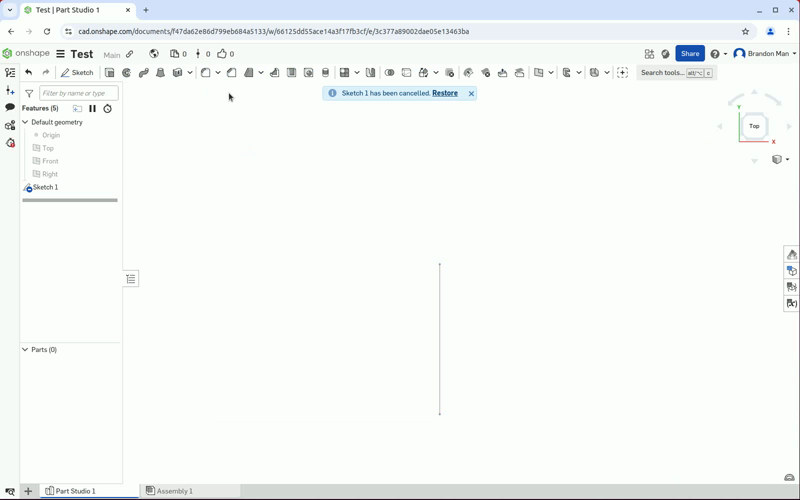
key(shift+h)
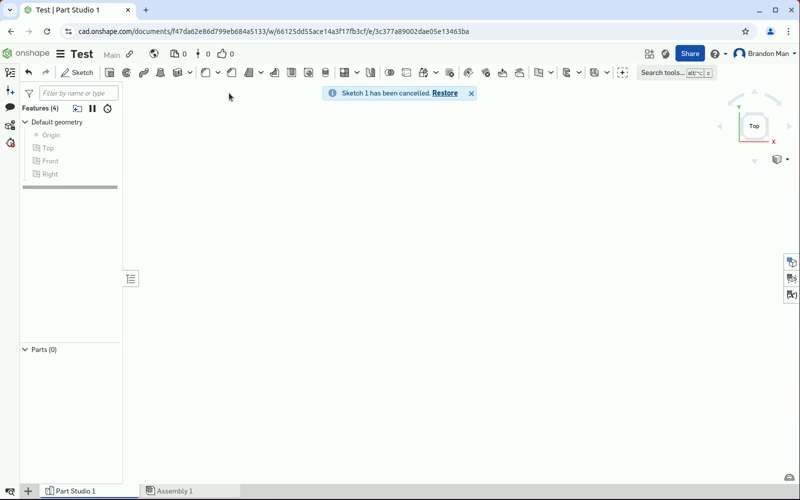
mouse_move(73, 352)
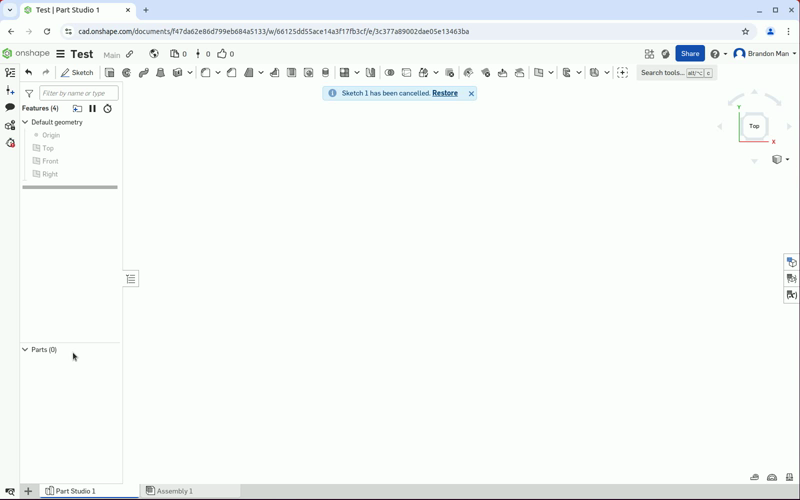
key(y)
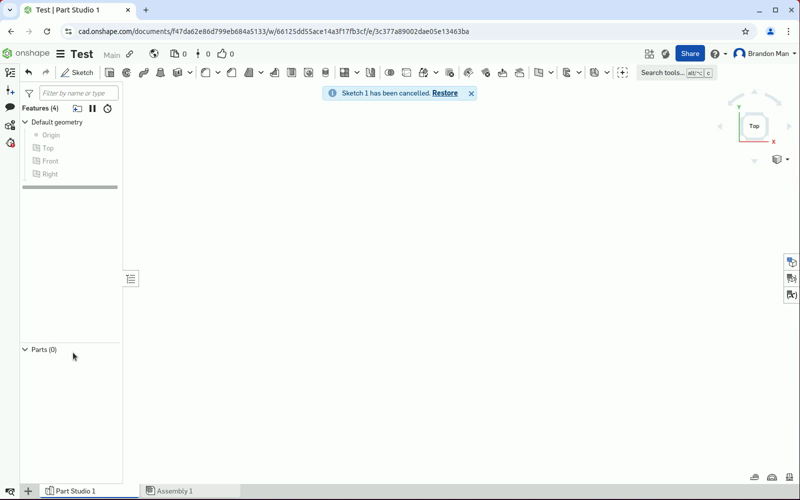
key(shift+p)
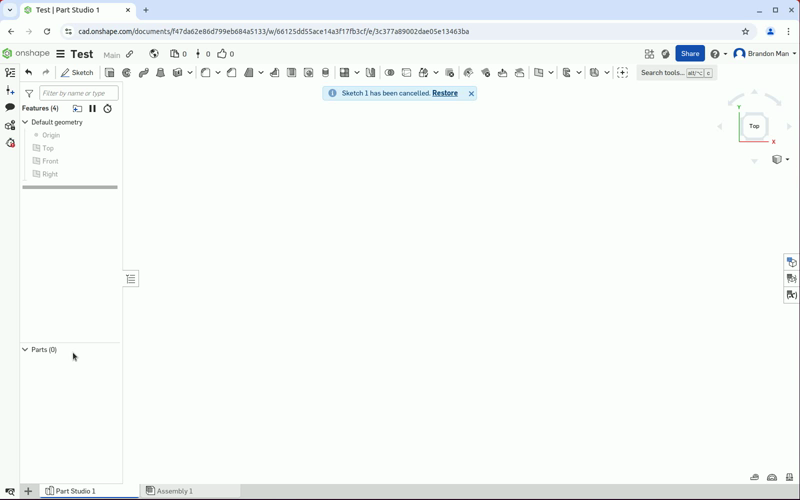
key(space)
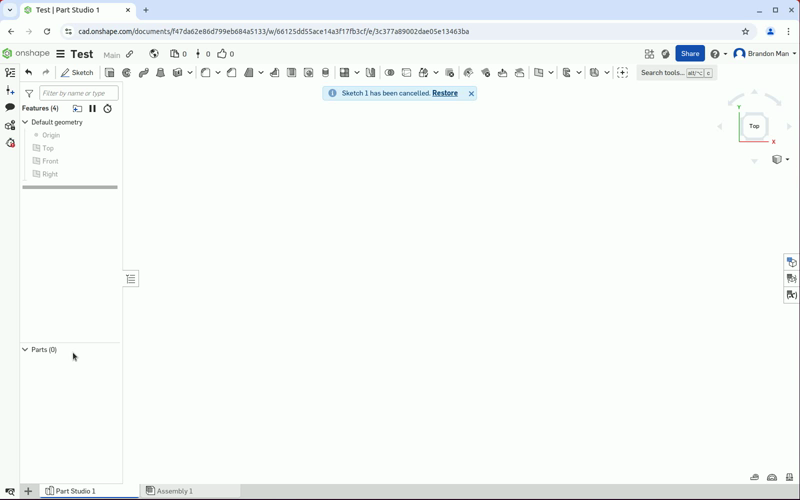
key_down(shift)
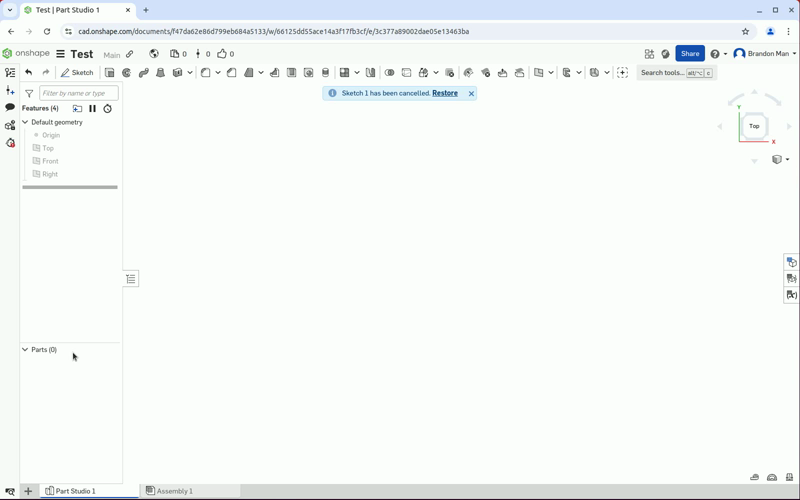
key(up)
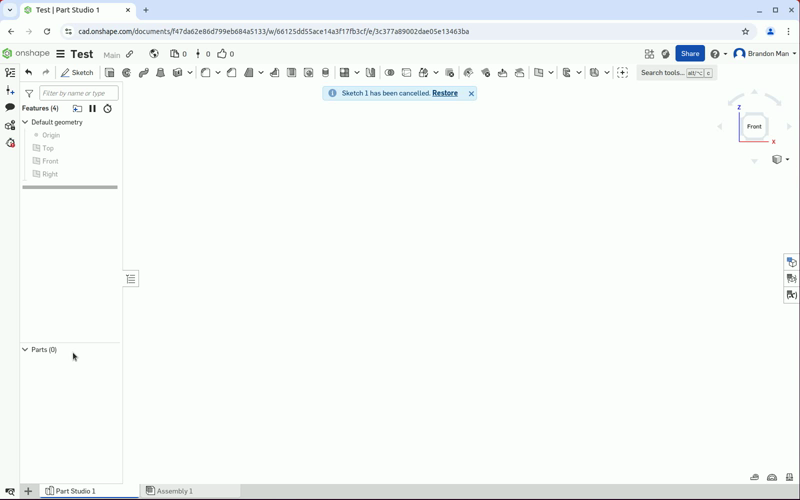
key_up(shift)
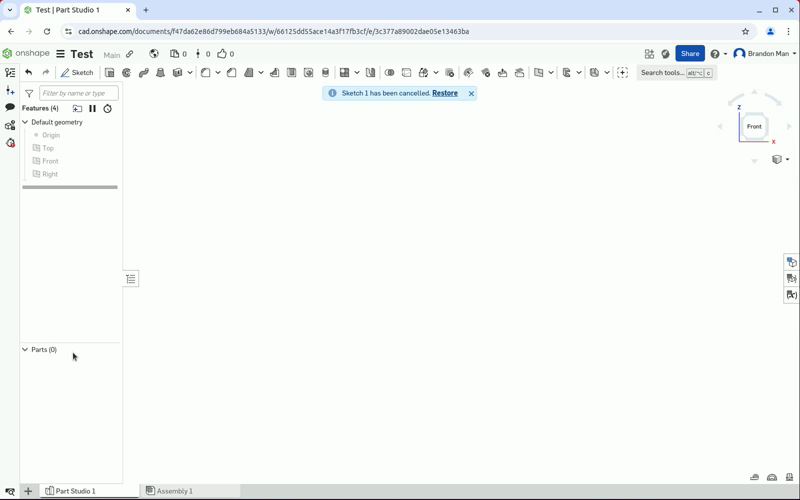
key(space)
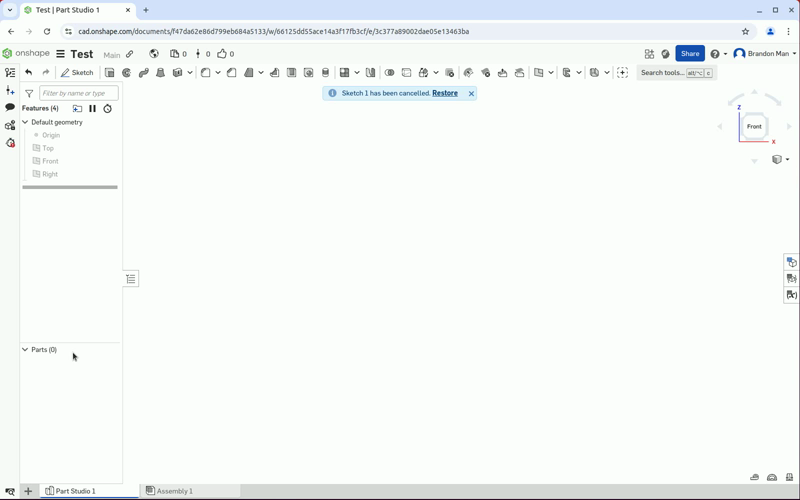
key_down(shift)
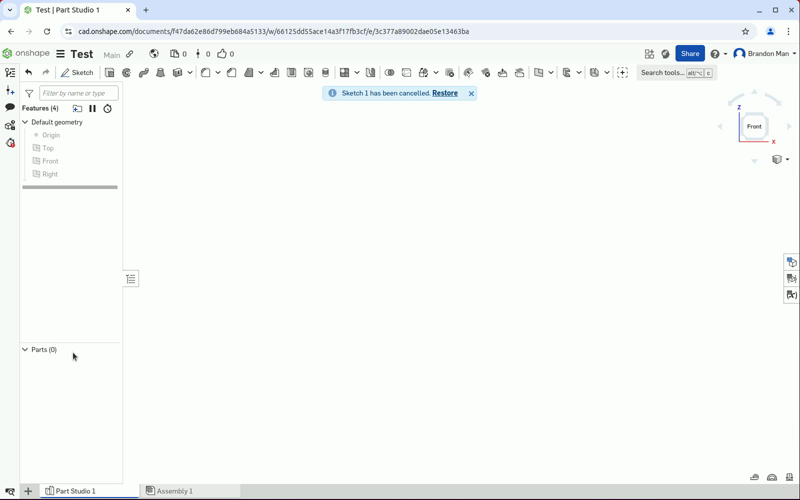
key(left)
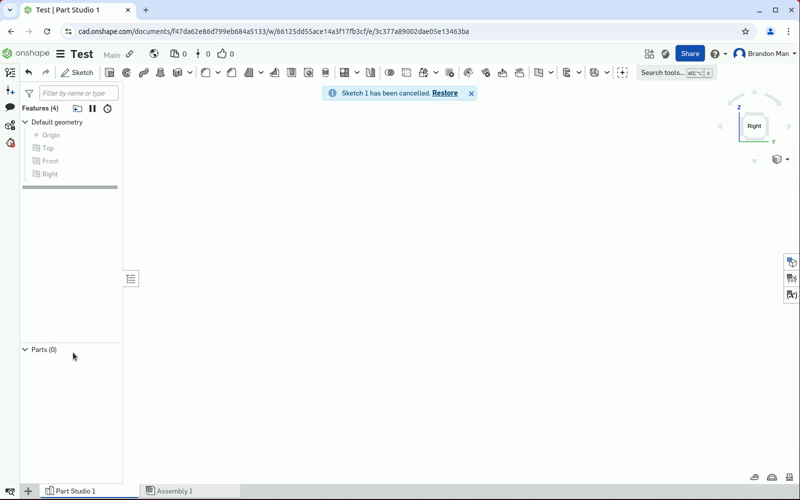
key_up(shift)
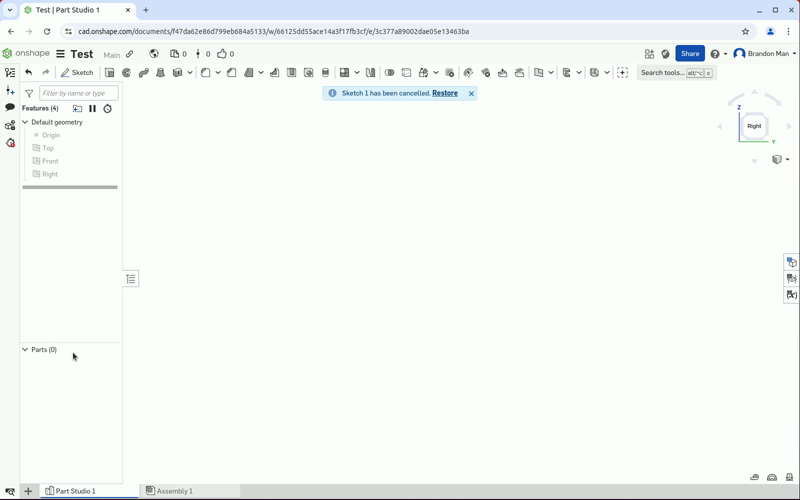
mouse_move(73, 352)
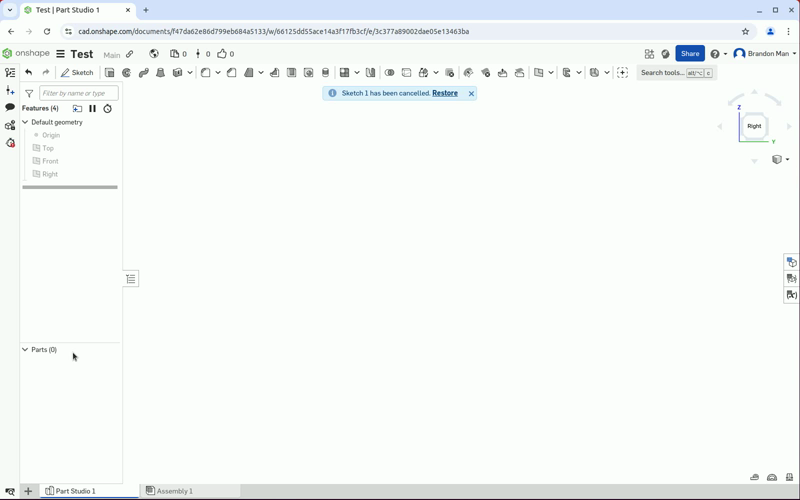
key(shift+y)
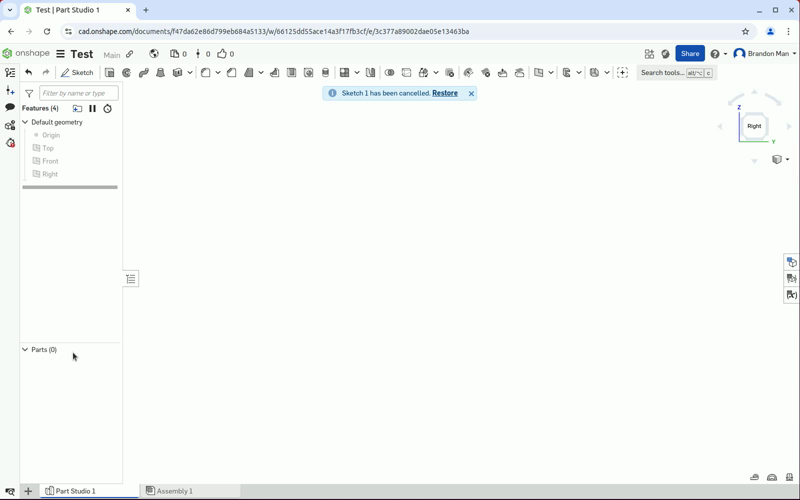
key(shift+s)
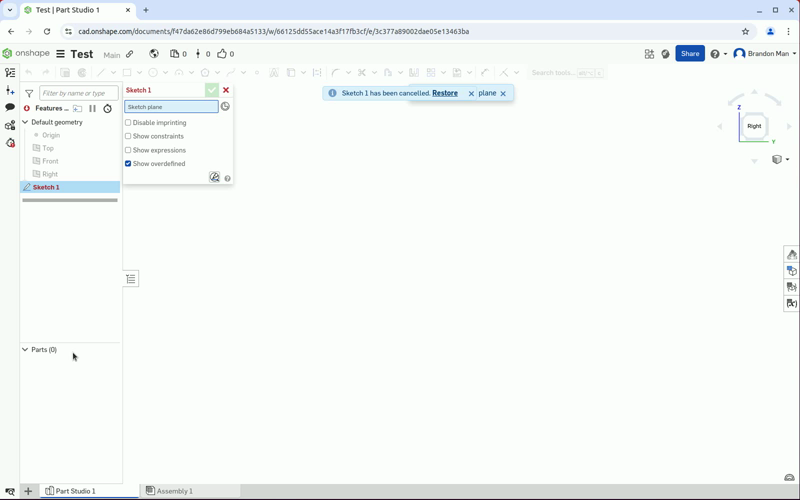
mouse_move(73, 176)
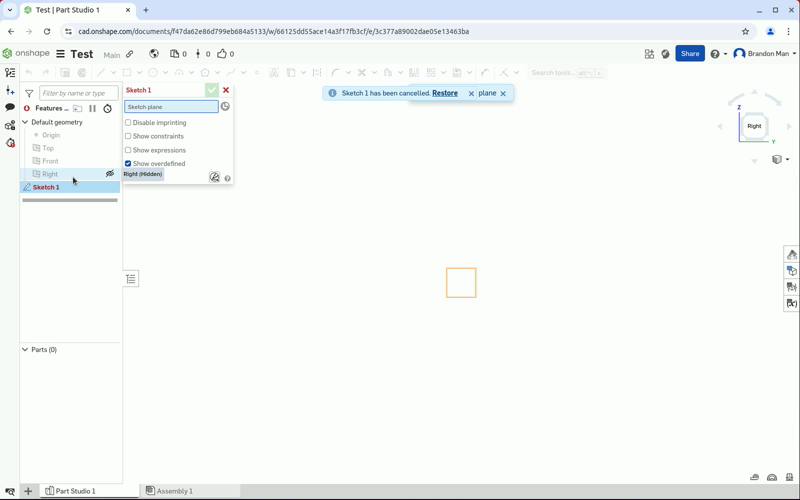
click(73, 176)
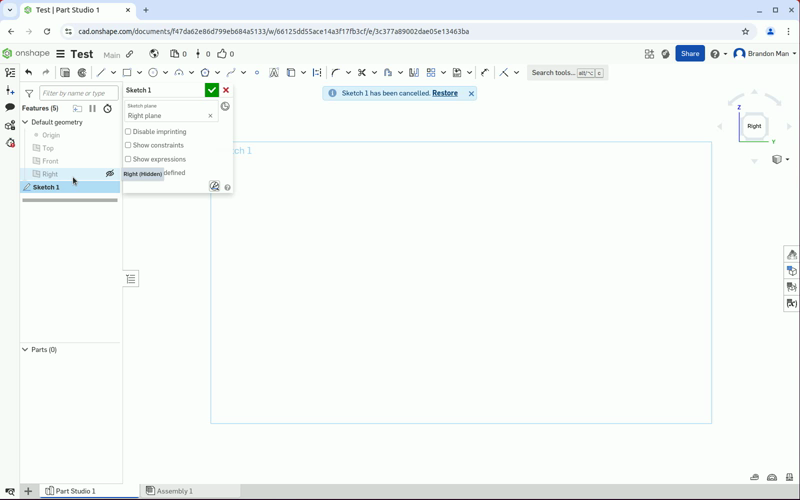
mouse_move(73, 352)
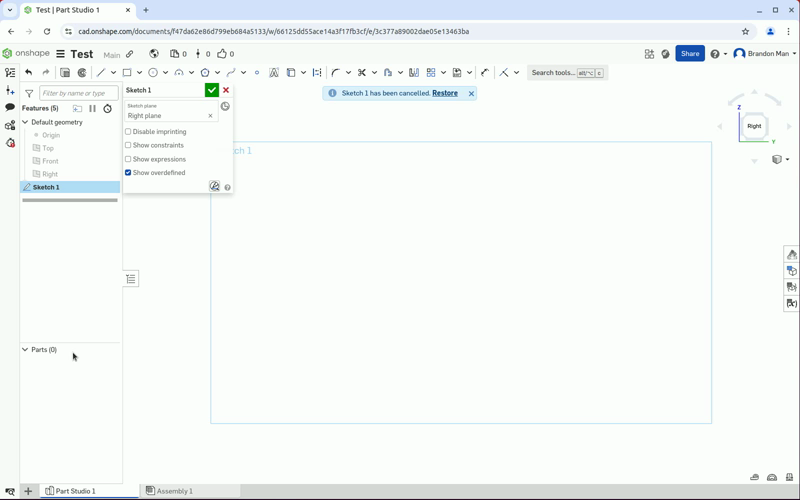
key(y)
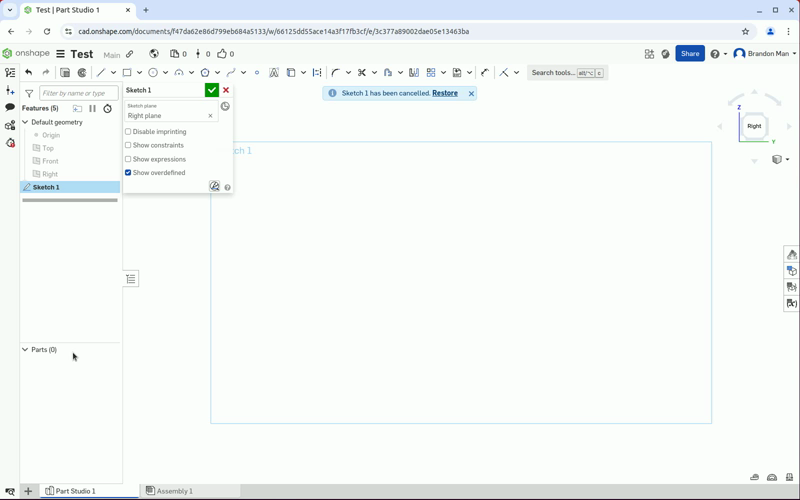
key(l)
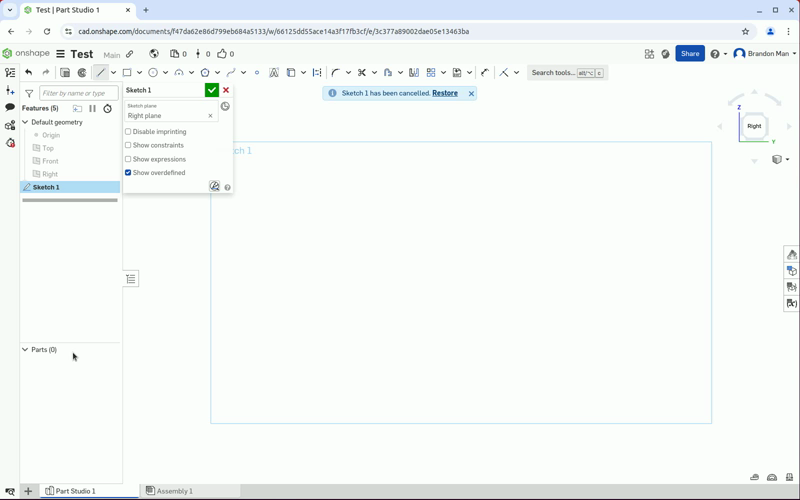
key_down(shift)
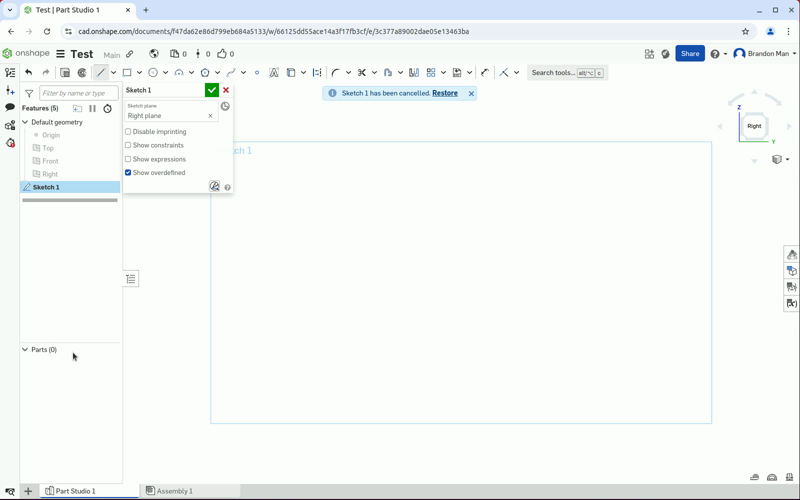
mouse_move(418, 318)
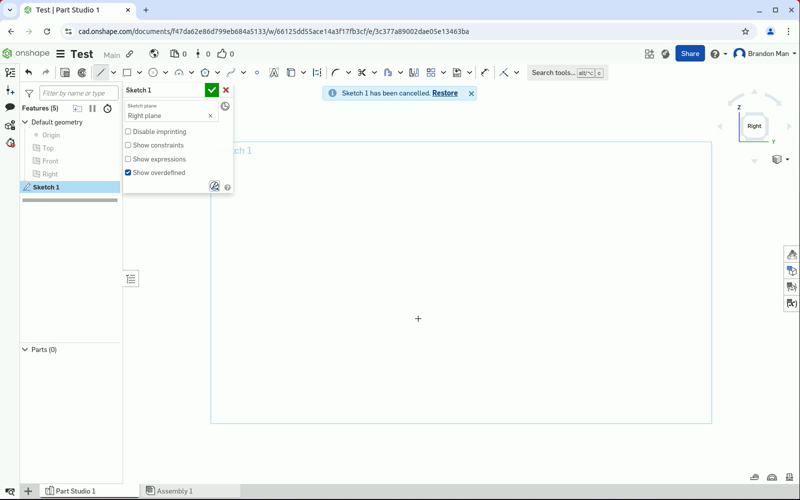
click(418, 318)
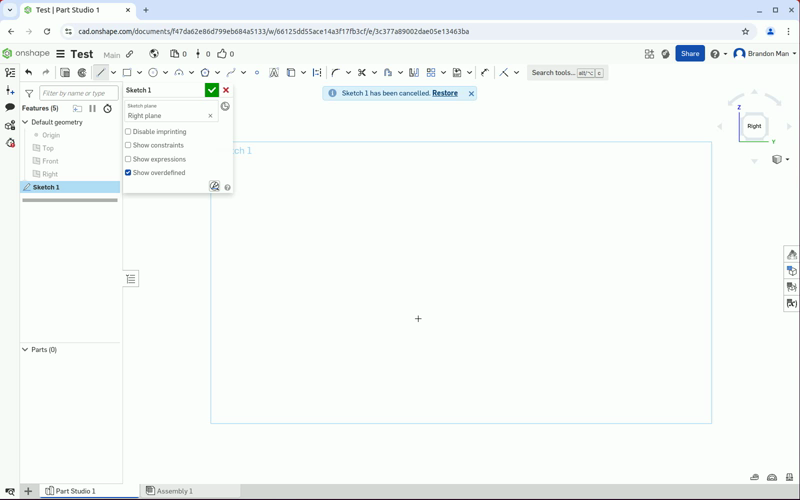
key_up(shift)
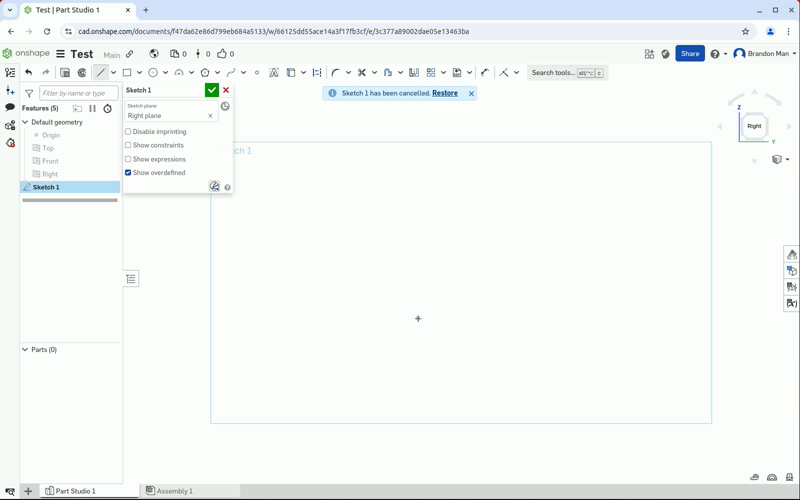
key_down(shift)
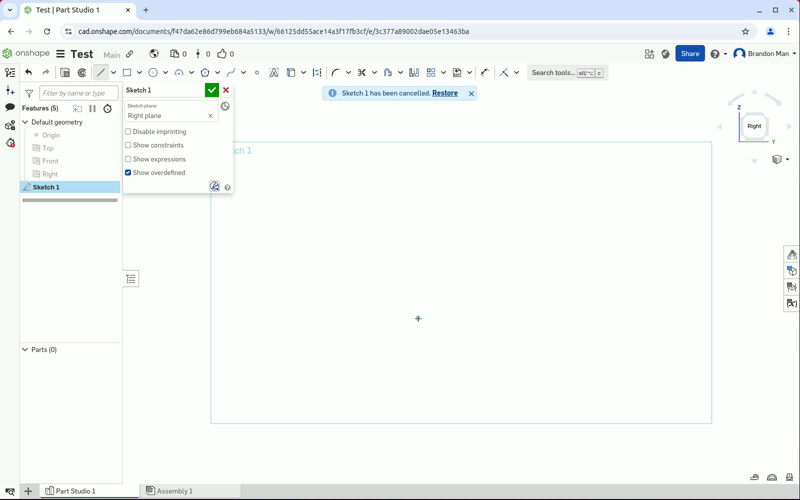
mouse_move(531, 318)
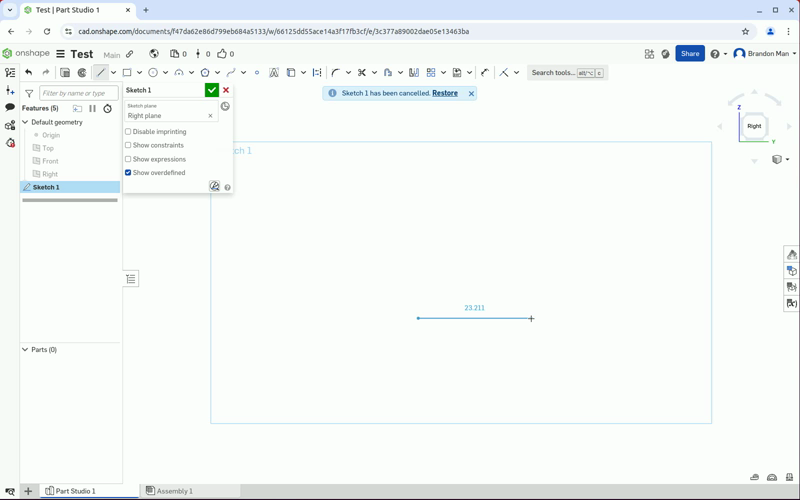
click(531, 318)
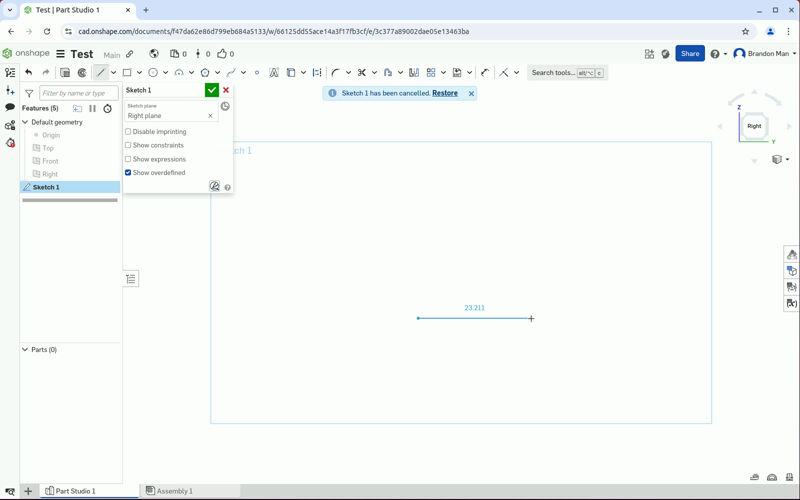
key_up(shift)
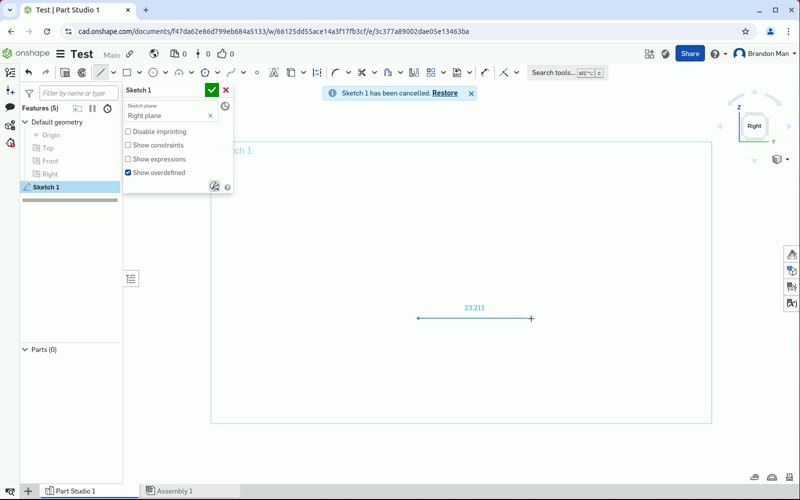
key_down(shift)
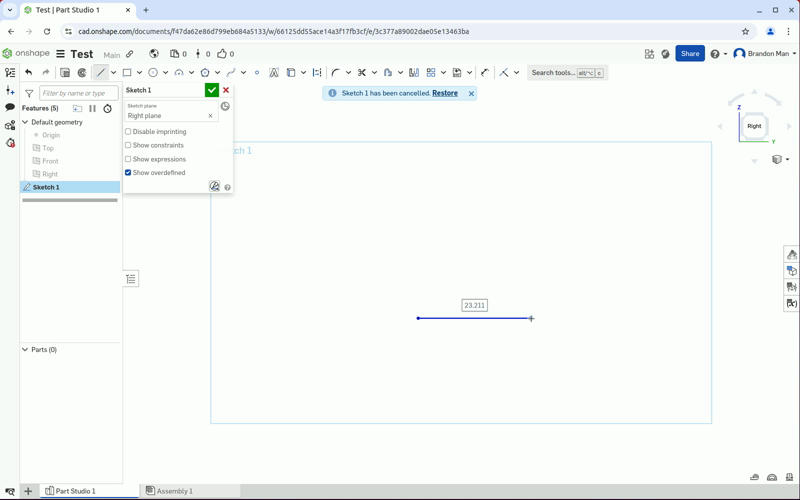
mouse_move(531, 257)
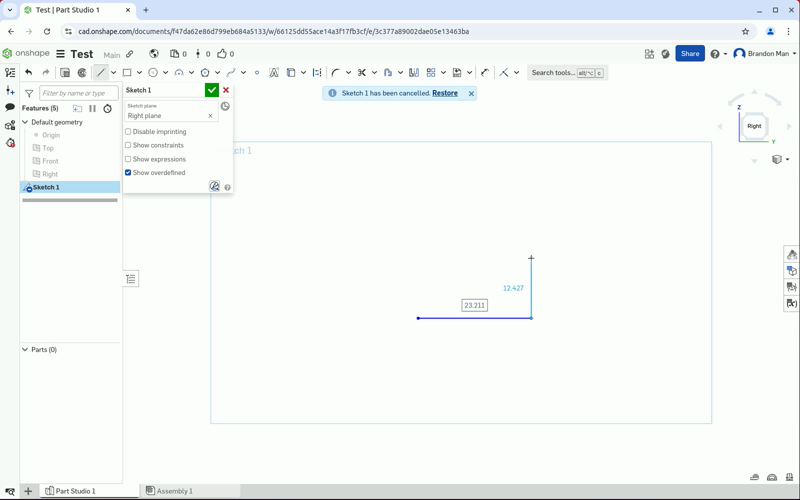
click(531, 257)
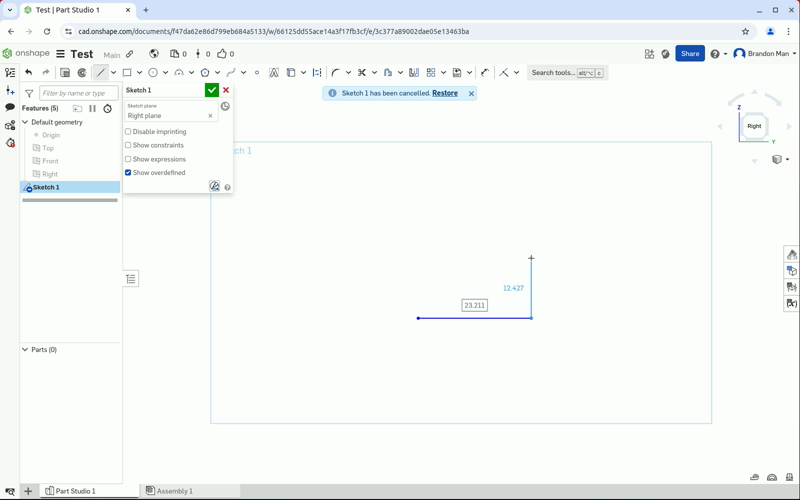
key_up(shift)
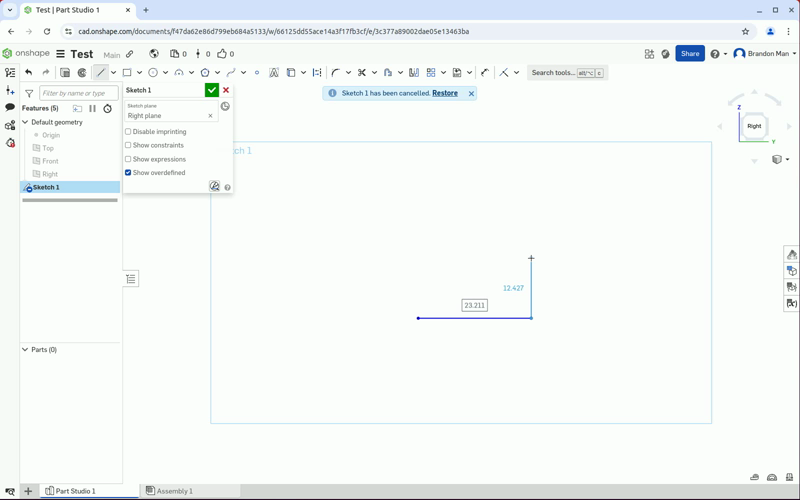
key_down(shift)
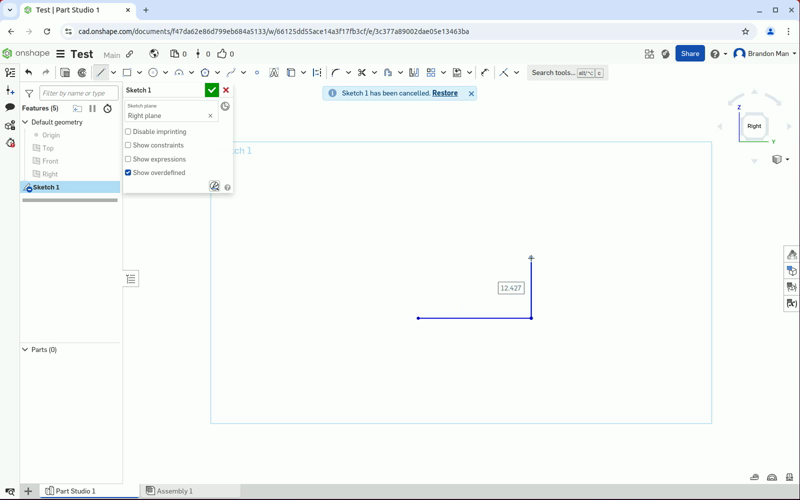
mouse_move(418, 257)
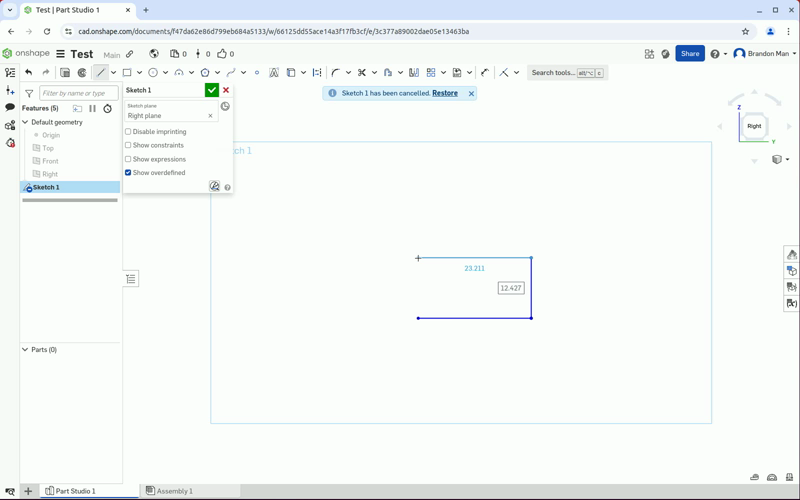
click(418, 257)
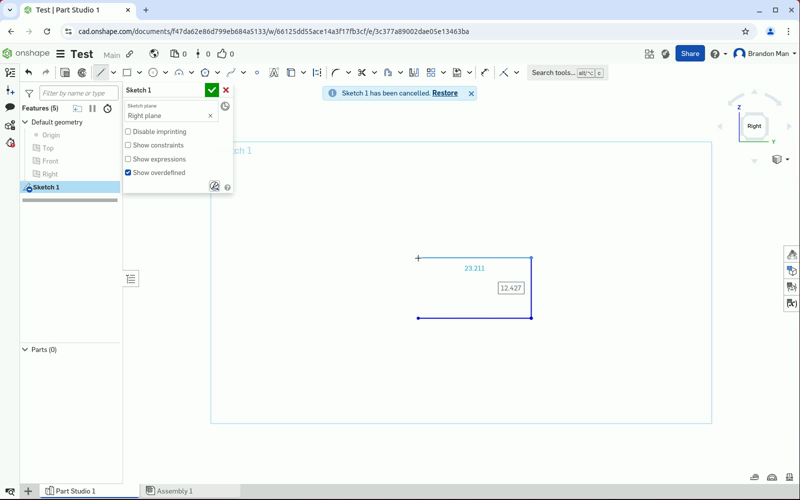
key_up(shift)
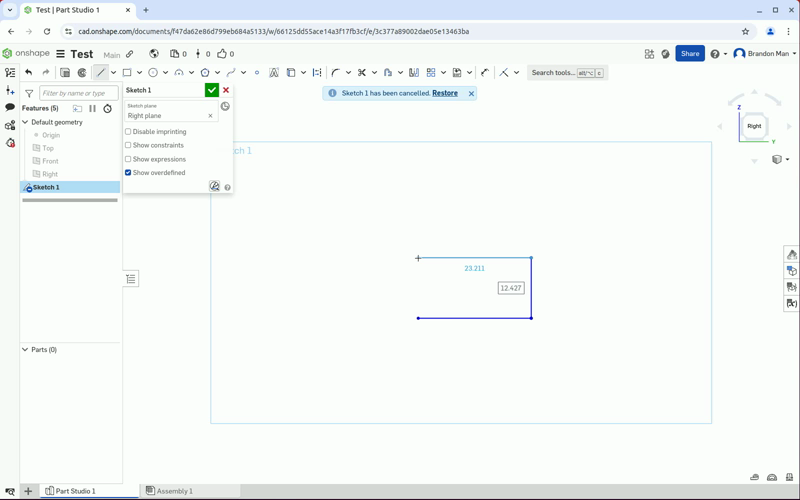
key_down(shift)
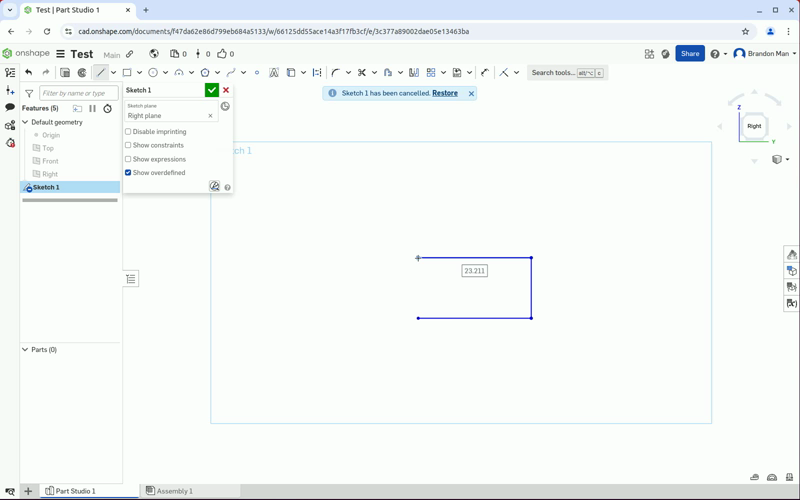
mouse_move(418, 318)
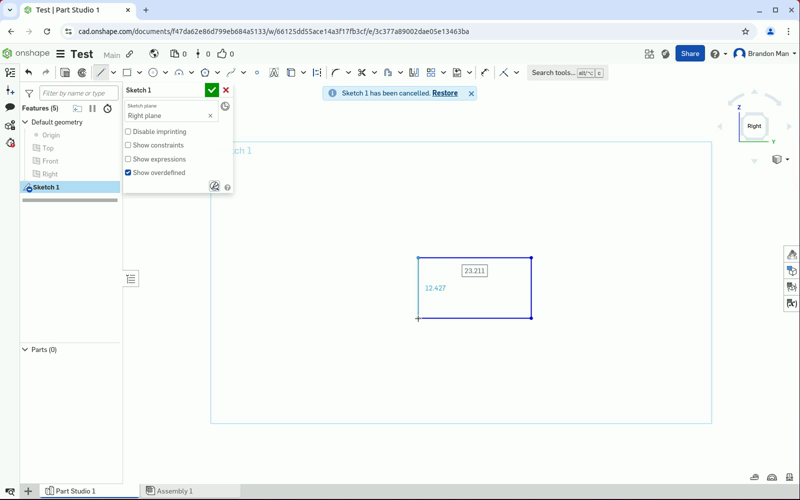
key_up(shift)
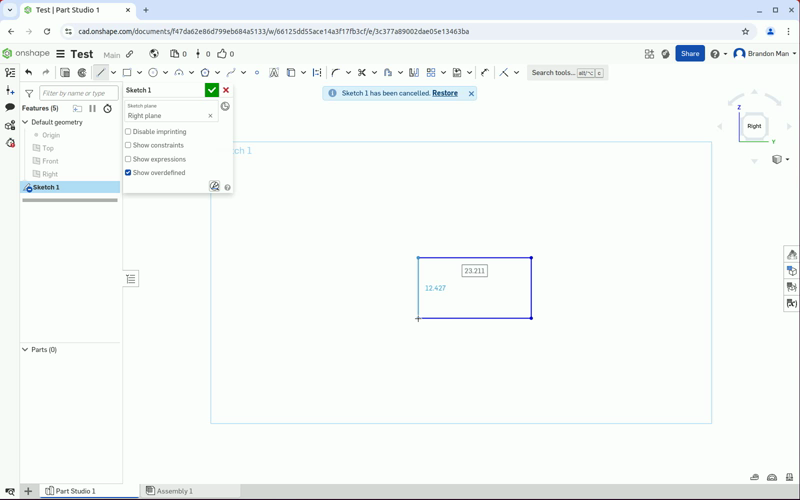
click(418, 318)
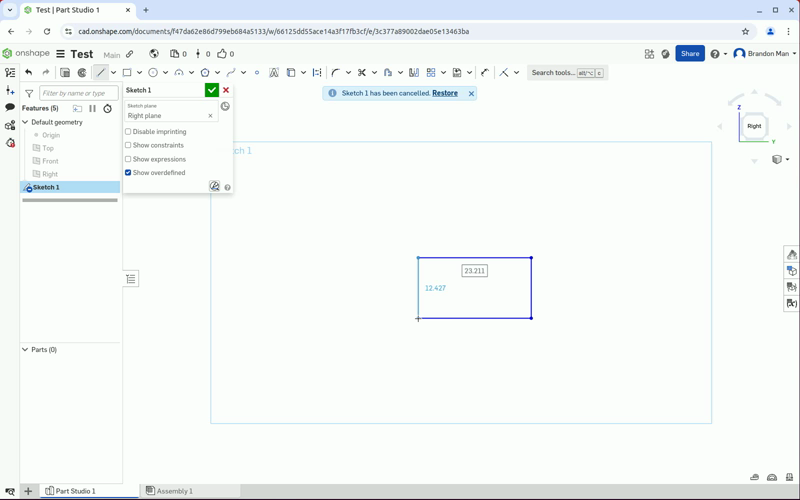
key(esc)
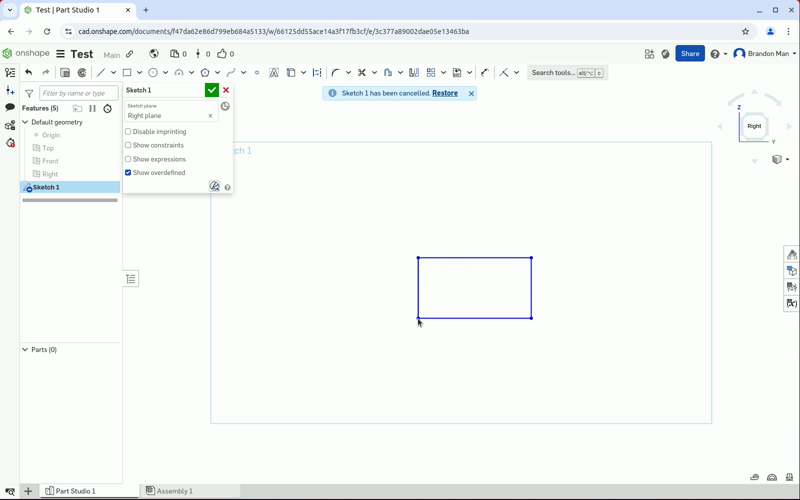
mouse_move(516, 274)
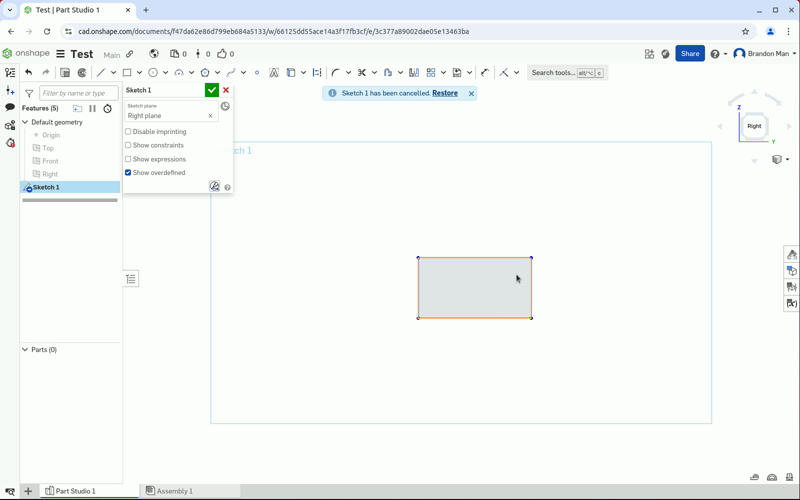
click(516, 274)
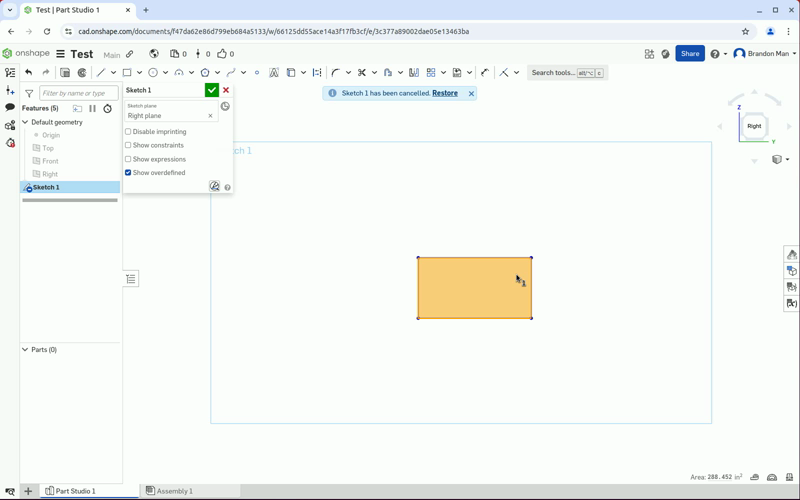
mouse_move(73, 352)
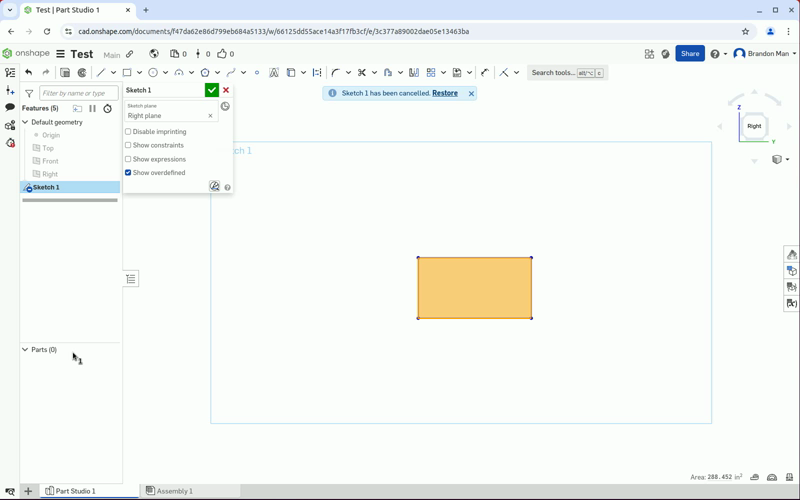
key(shift+y)
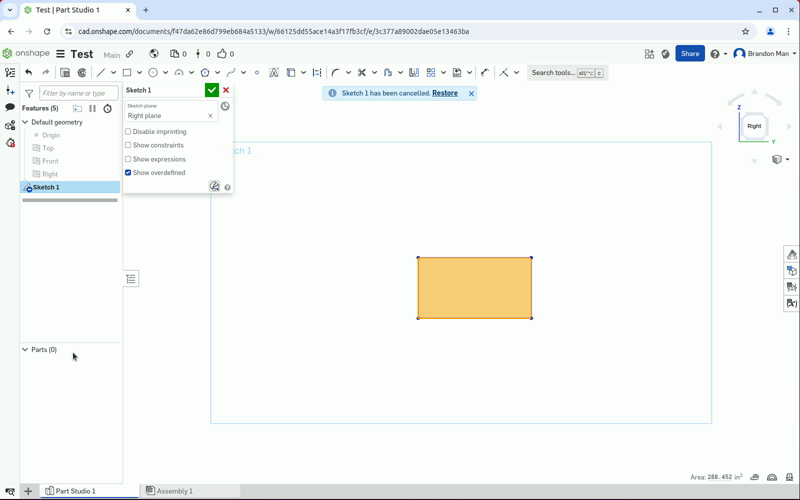
key(shift+e)
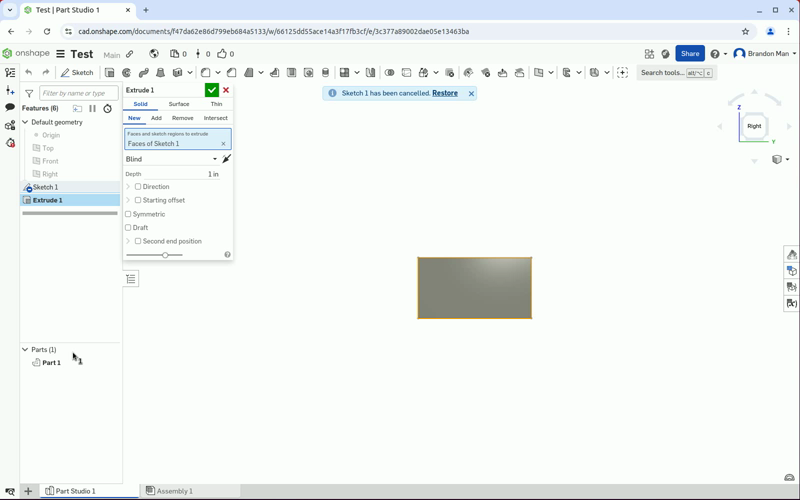
mouse_move(143, 106)
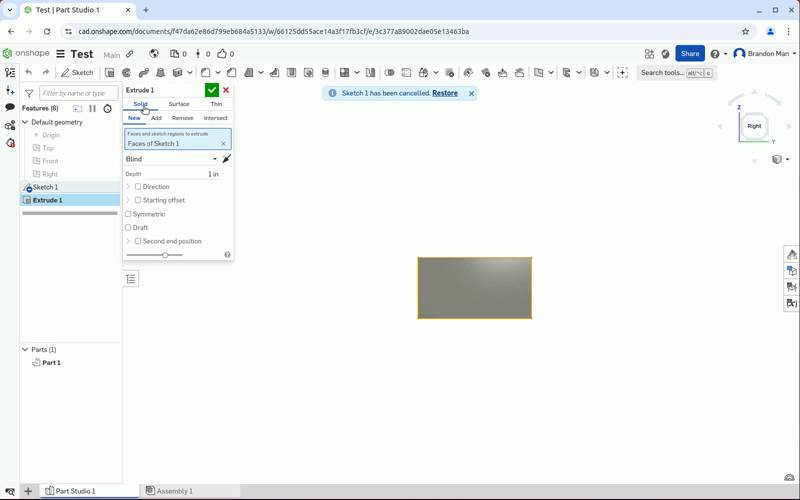
click(143, 106)
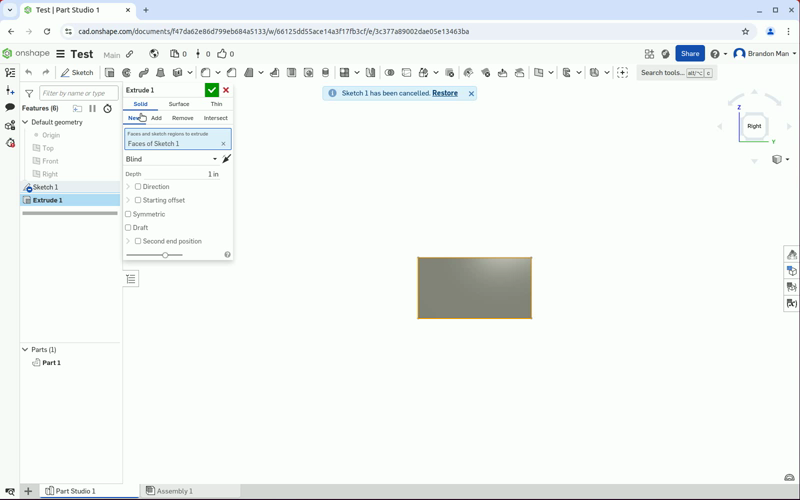
mouse_move(137, 120)
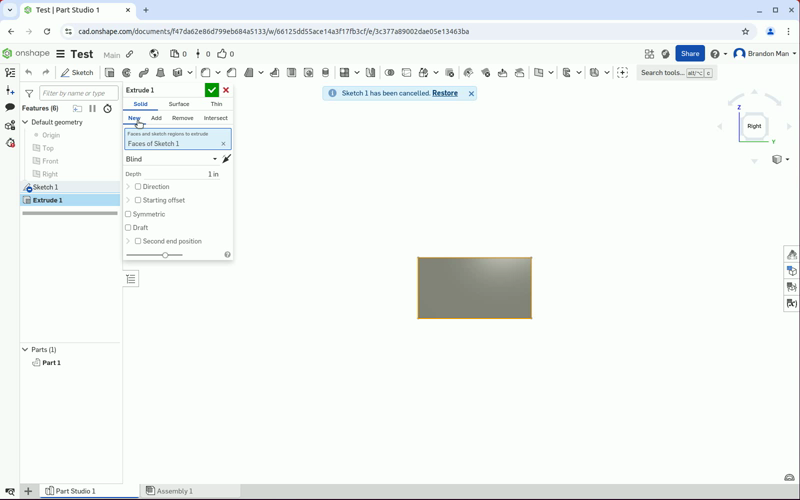
click(137, 120)
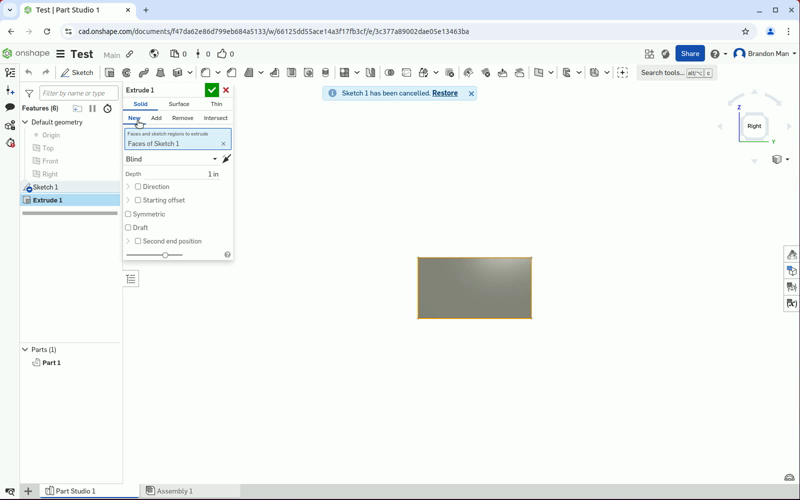
key(tab, 4)
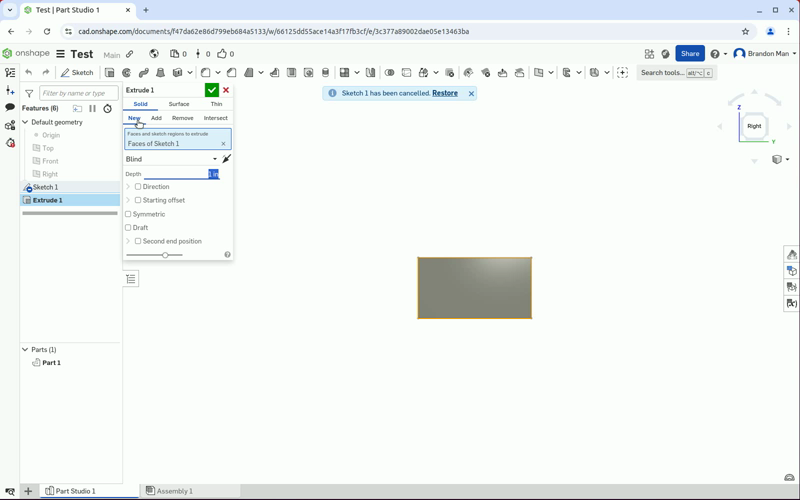
text(-23.108)
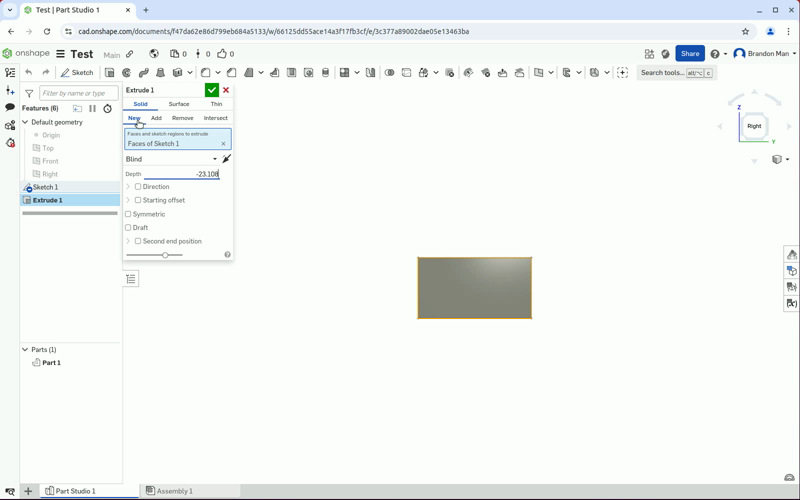
key(enter)
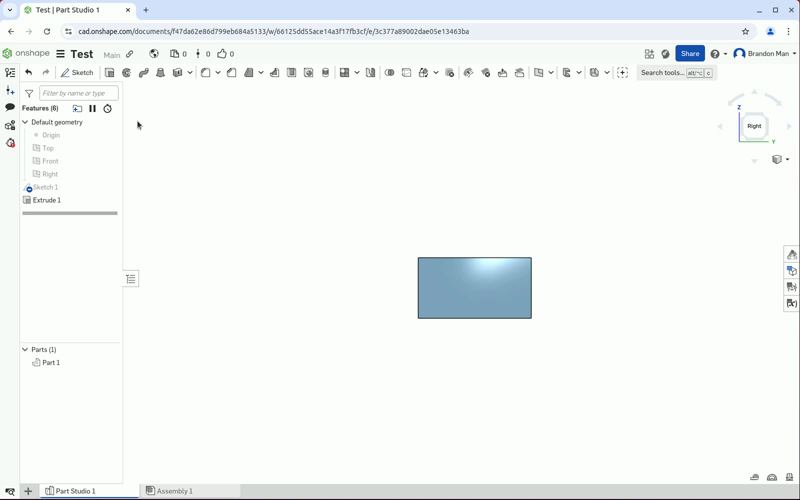
key(shift+h)
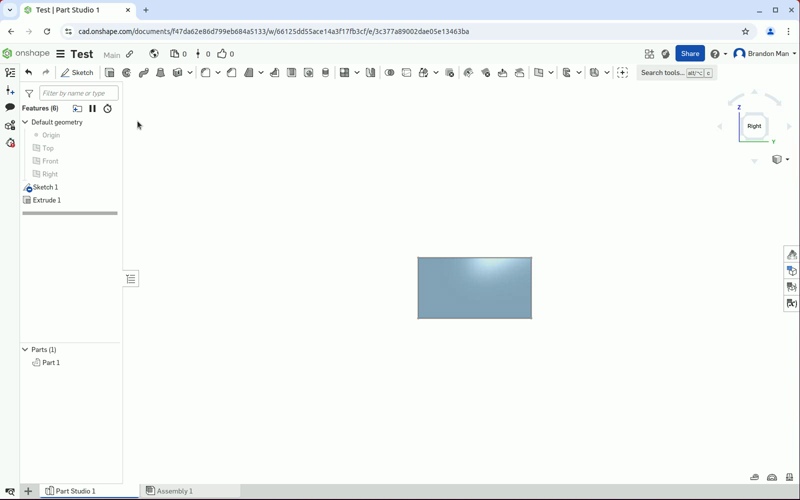
key(shift+h)
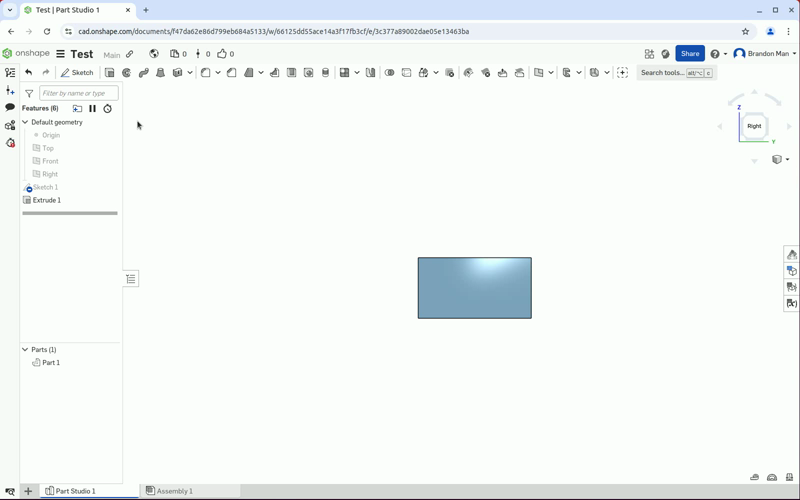
mouse_move(73, 189)
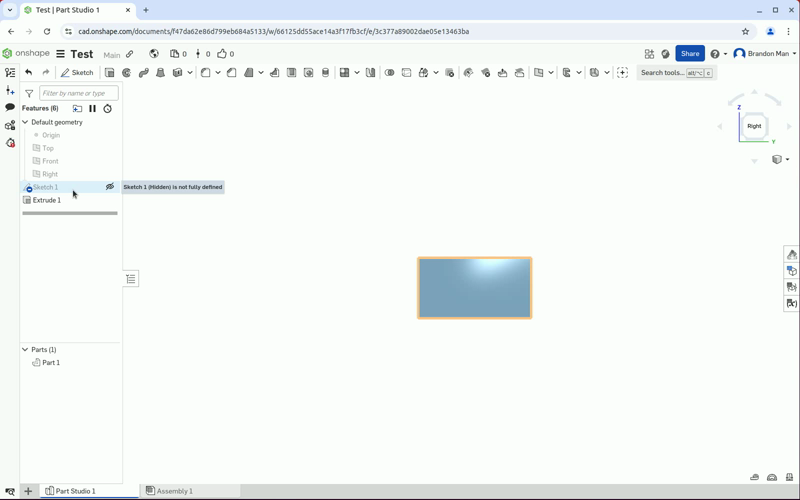
click(73, 189)
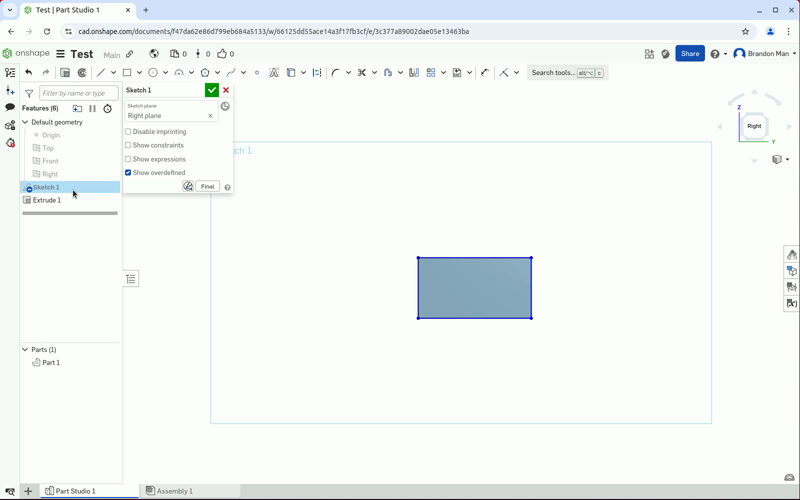
mouse_move(229, 92)
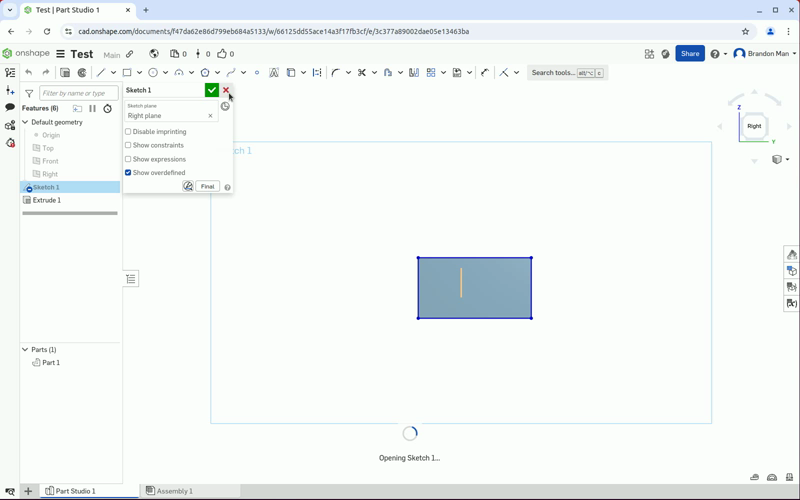
click(229, 92)
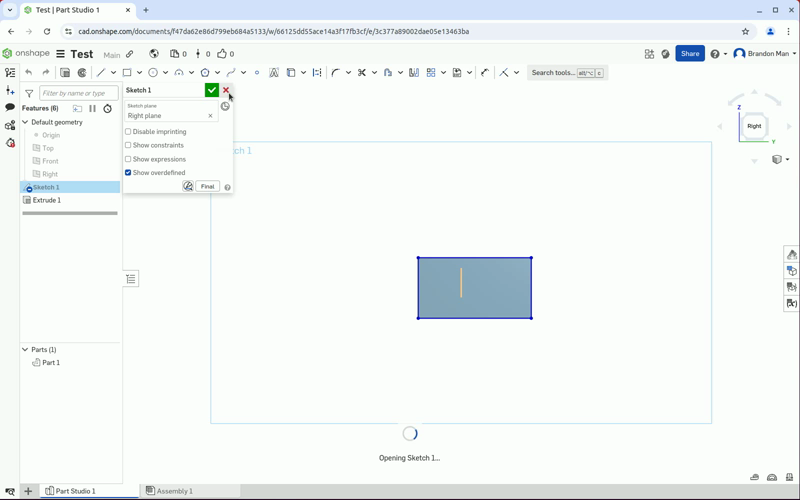
key(shift+s)
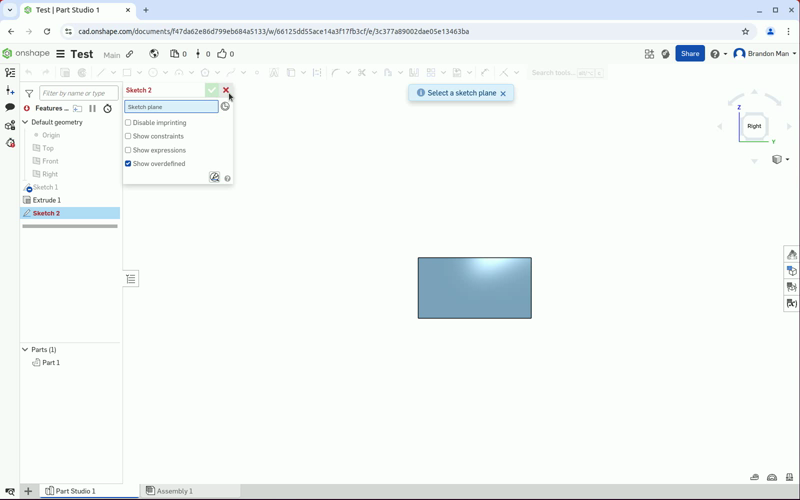
mouse_move(73, 176)
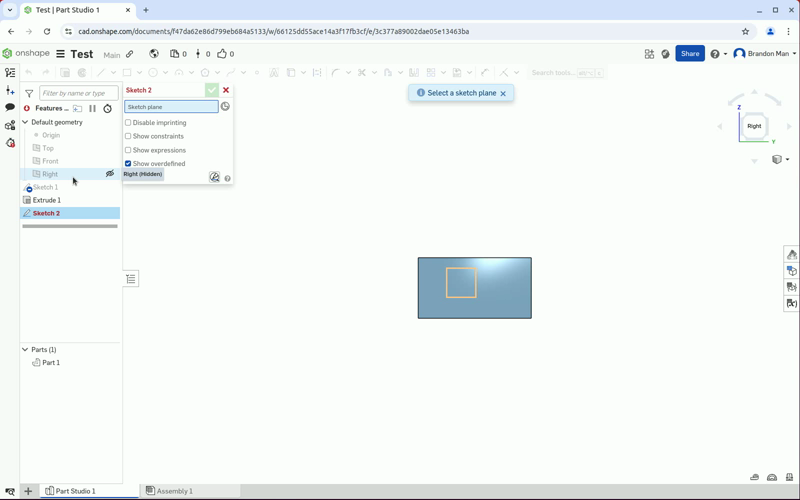
click(73, 176)
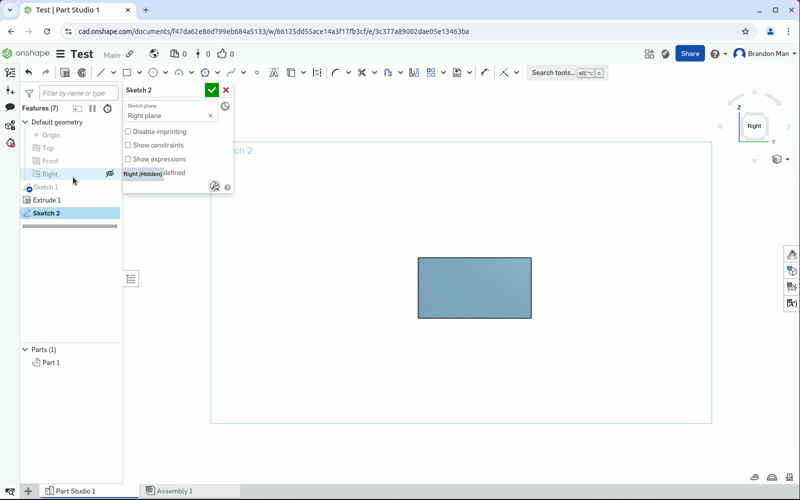
mouse_move(73, 352)
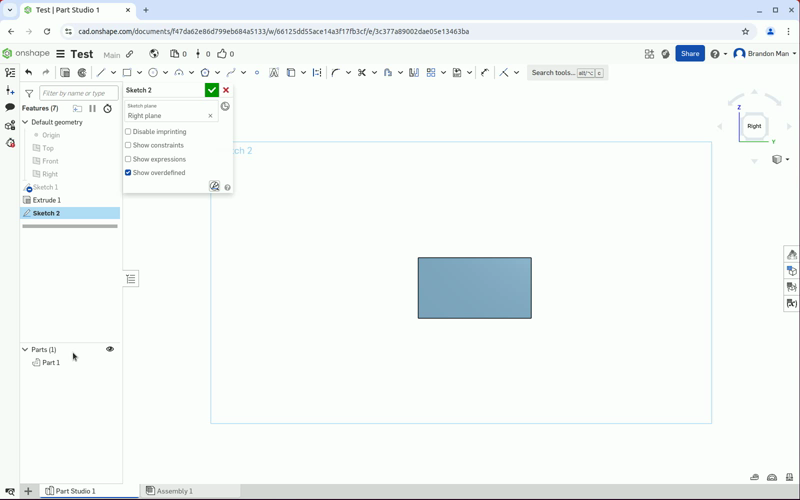
key(y)
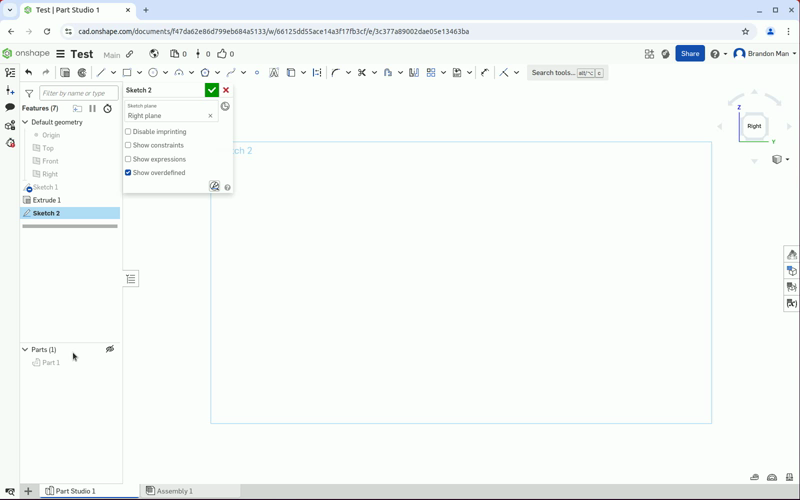
key(l)
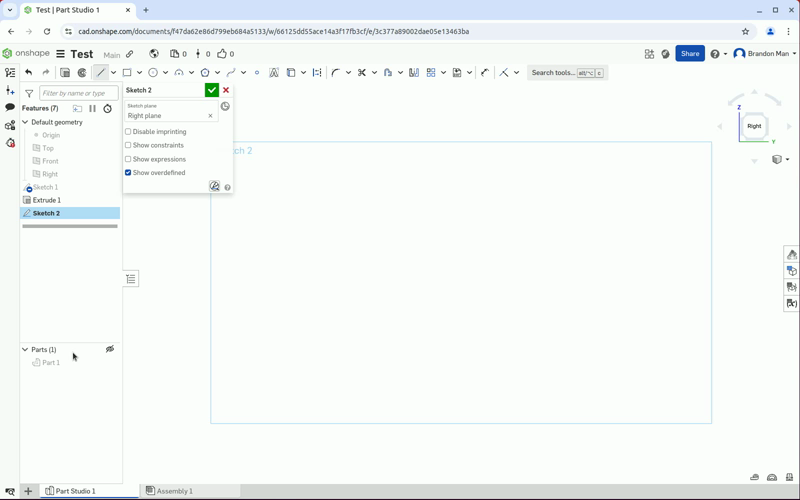
key_down(shift)
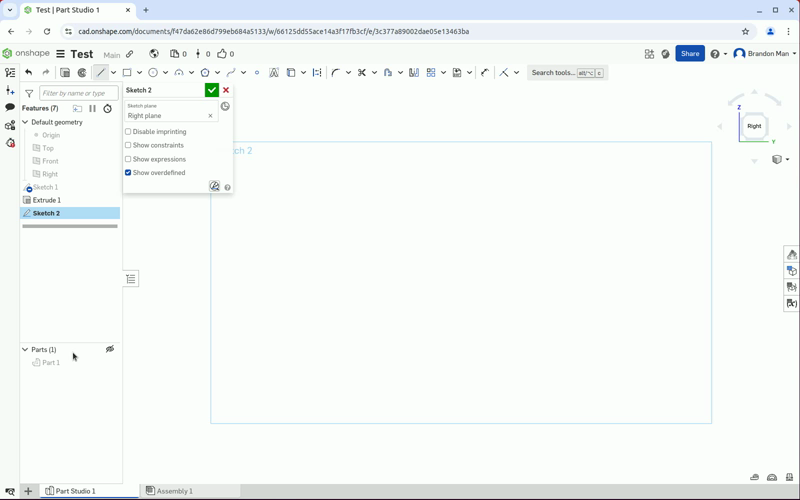
mouse_move(472, 260)
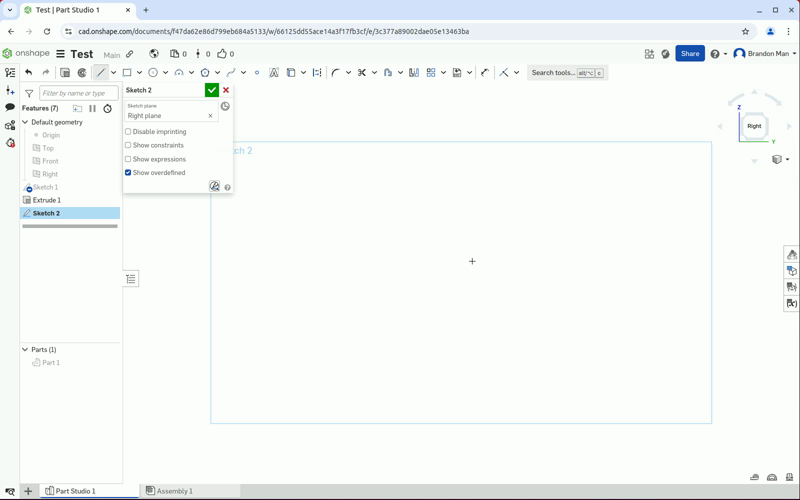
click(472, 260)
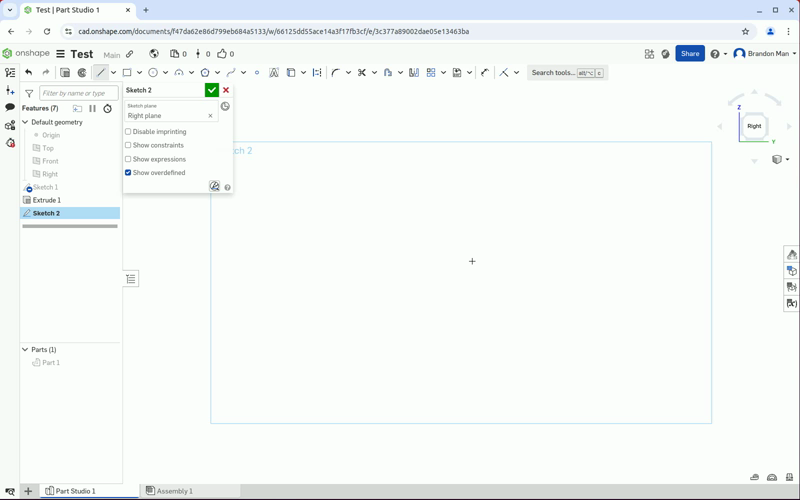
key_up(shift)
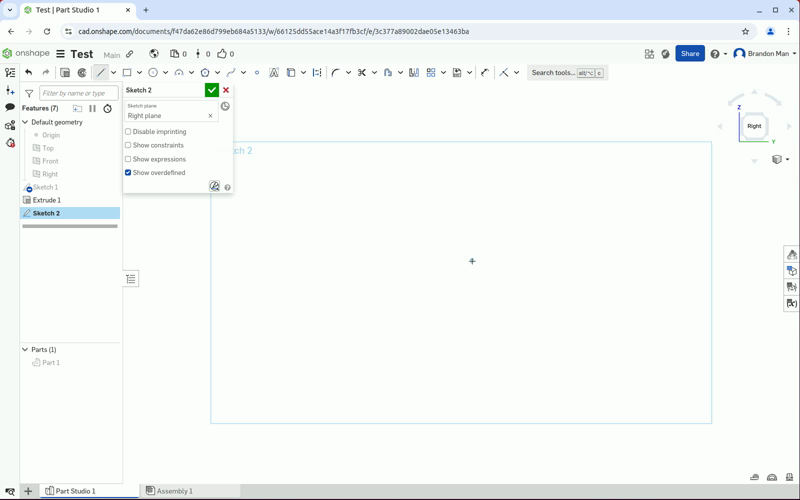
key_down(shift)
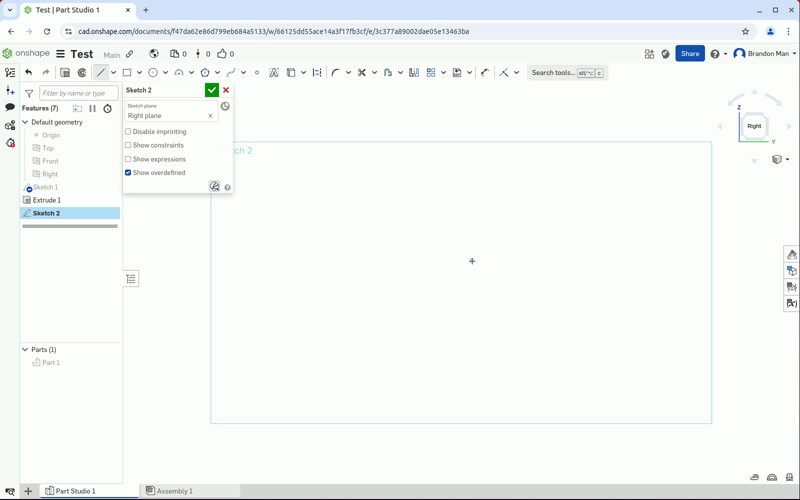
mouse_move(502, 260)
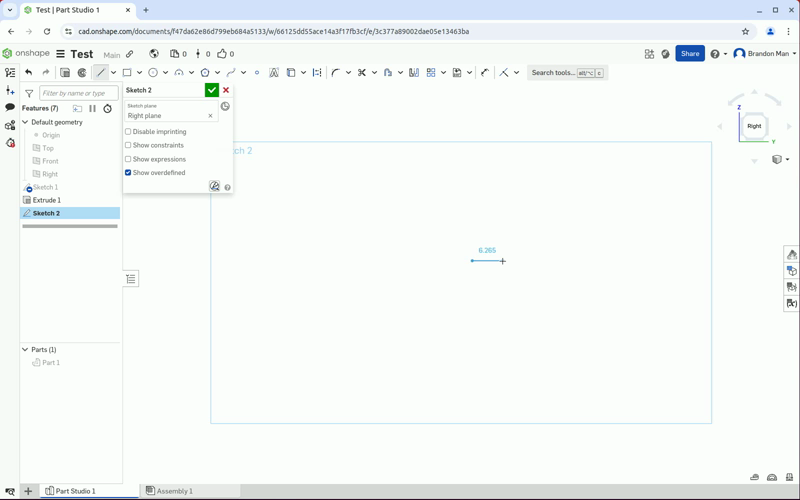
mouse_move(478, 260)
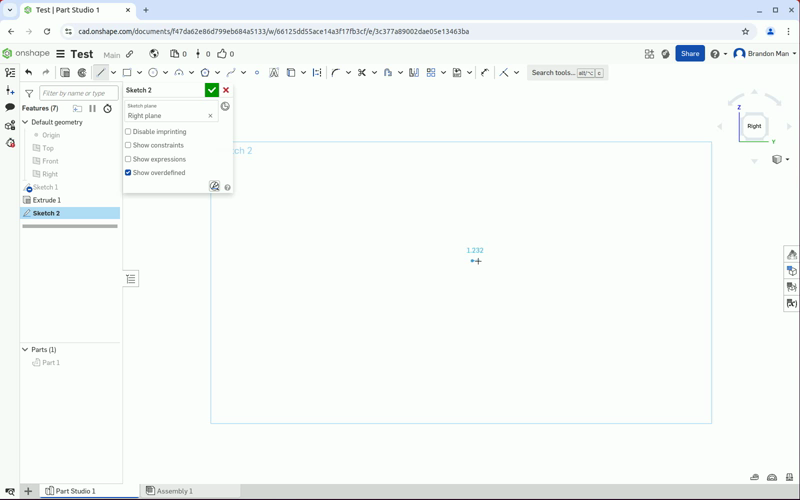
scroll(6)
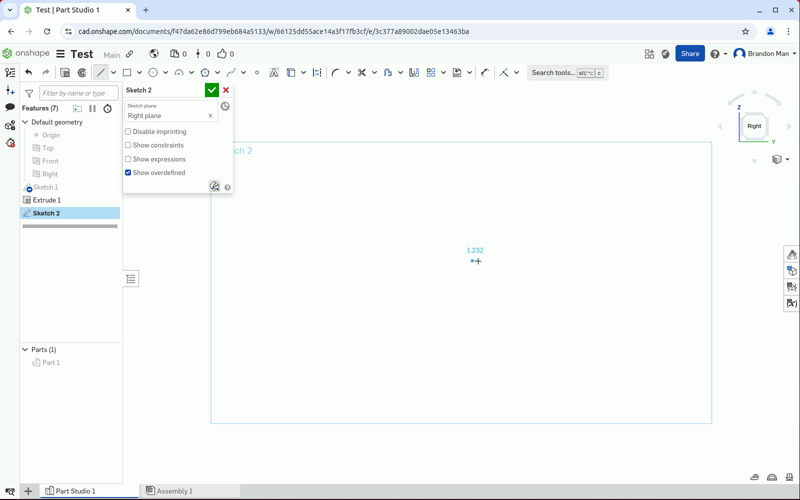
scroll(6)
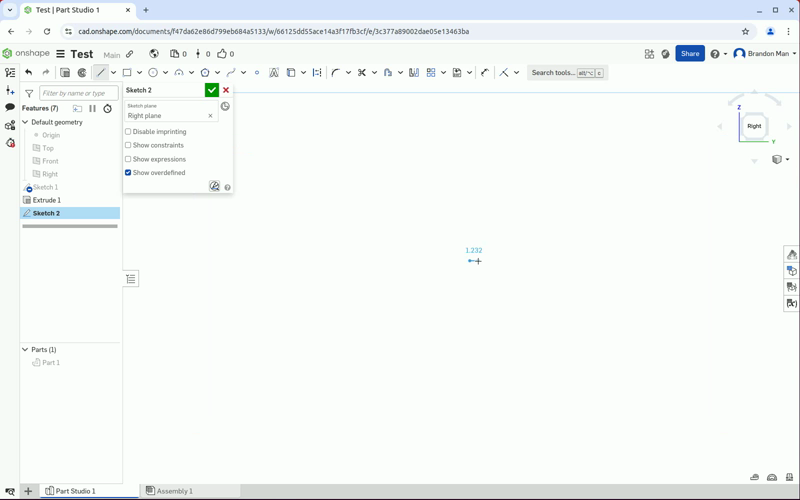
scroll(6)
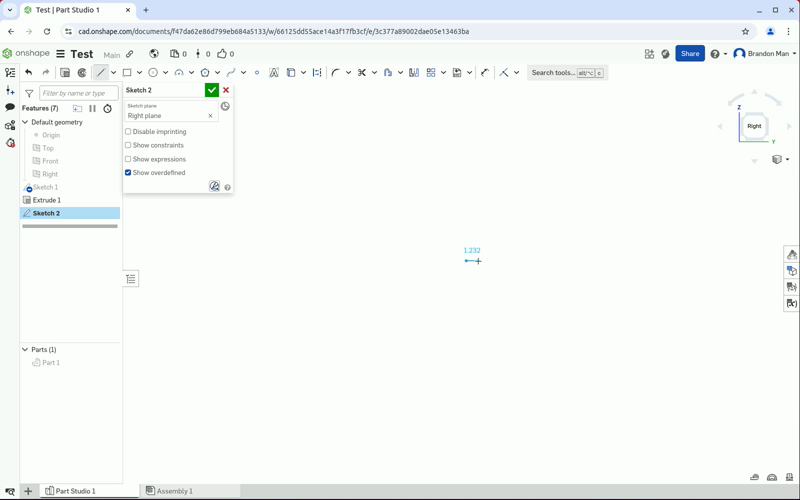
scroll(6)
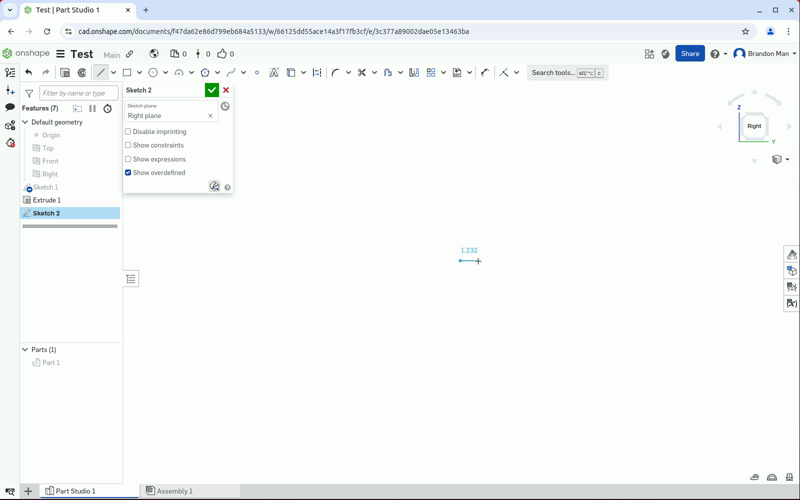
scroll(6)
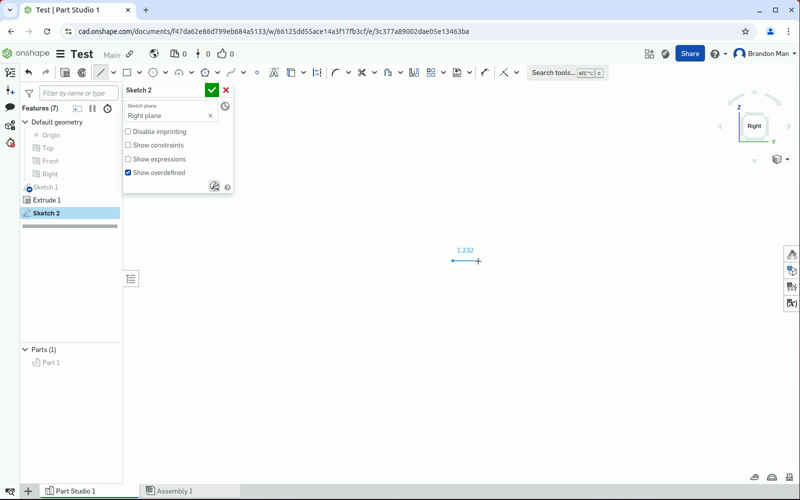
scroll(6)
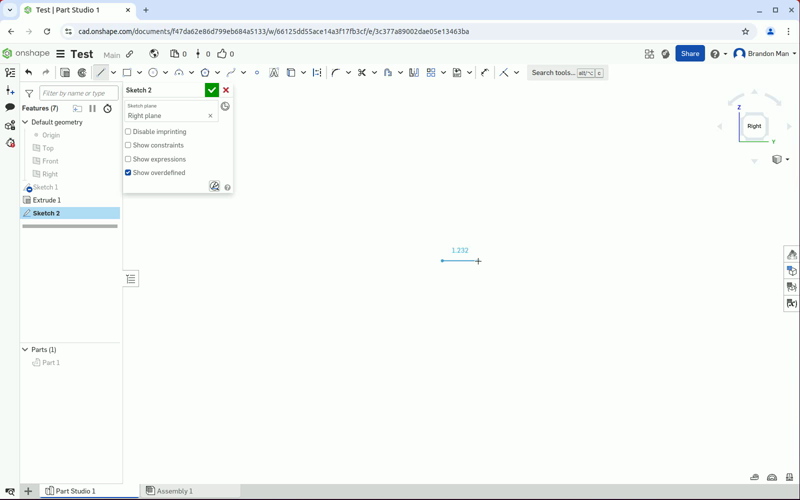
scroll(6)
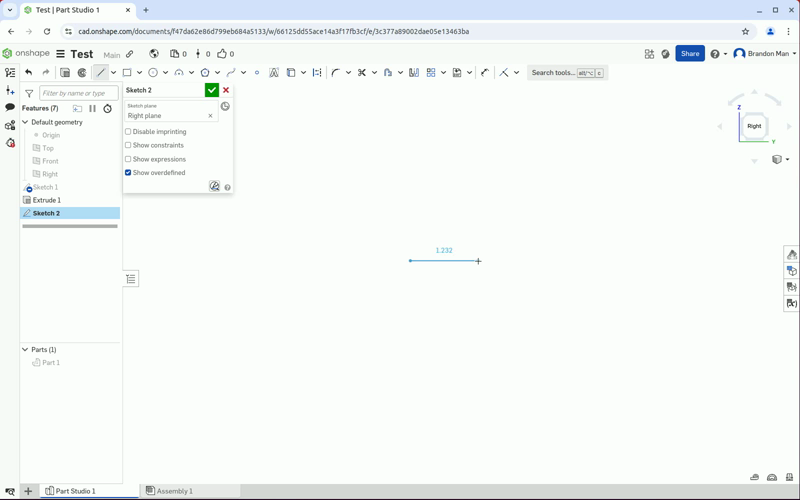
click(478, 260)
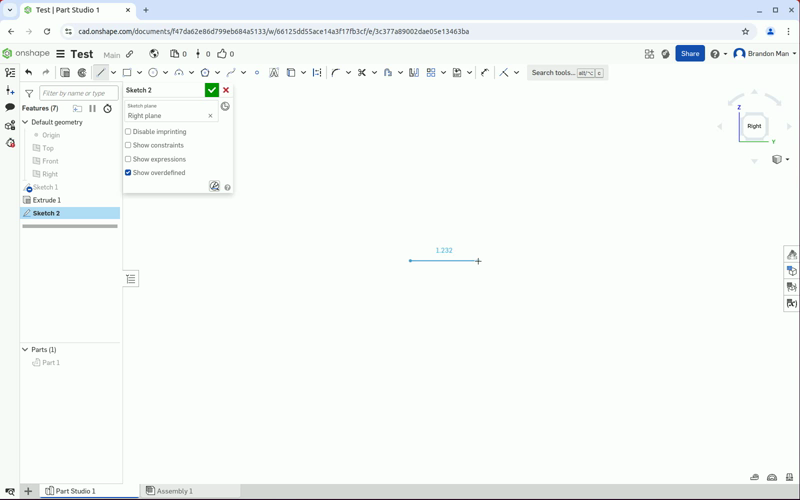
scroll(-6)
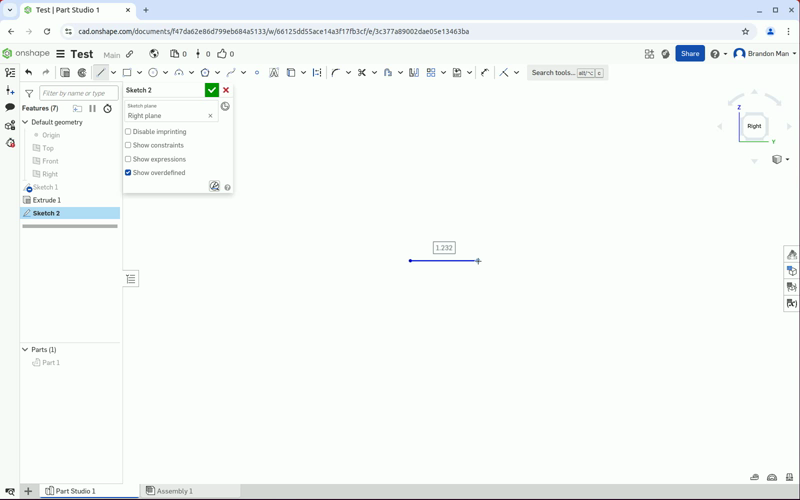
scroll(-6)
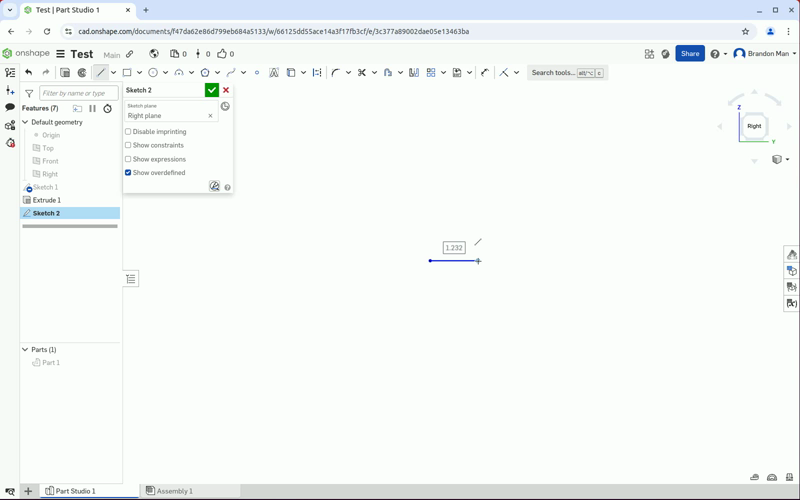
scroll(-6)
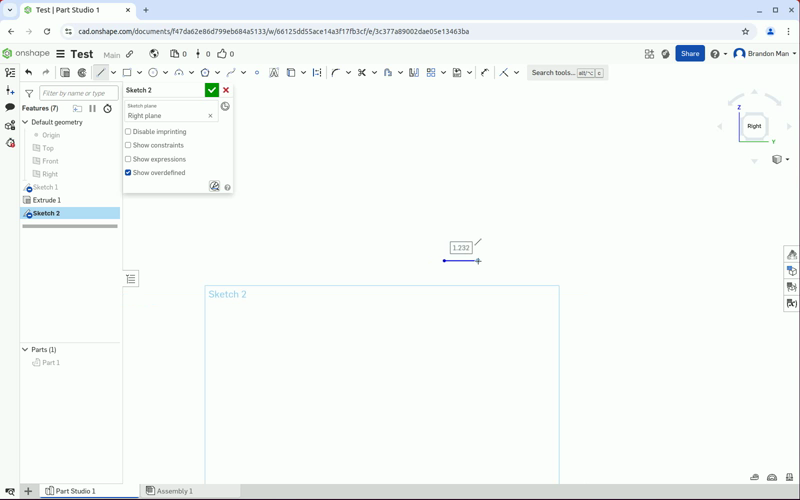
scroll(-6)
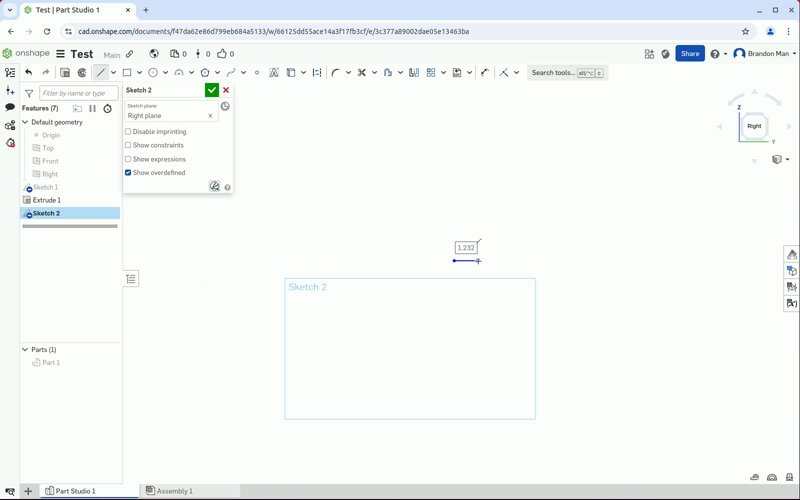
scroll(-6)
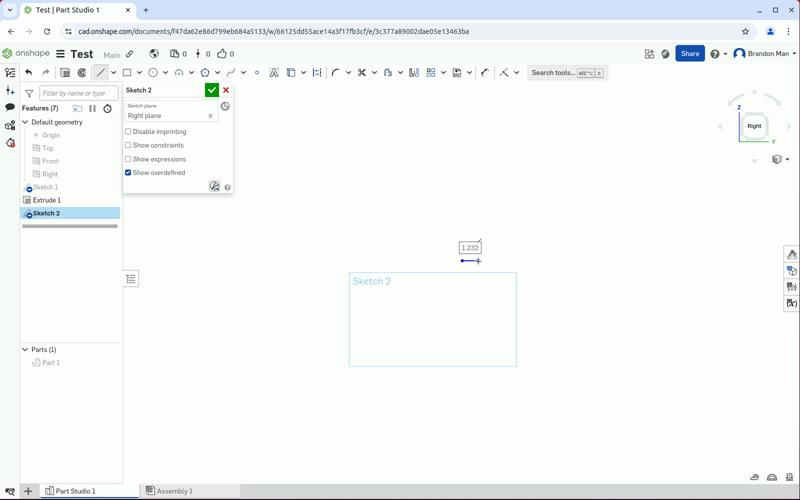
scroll(-6)
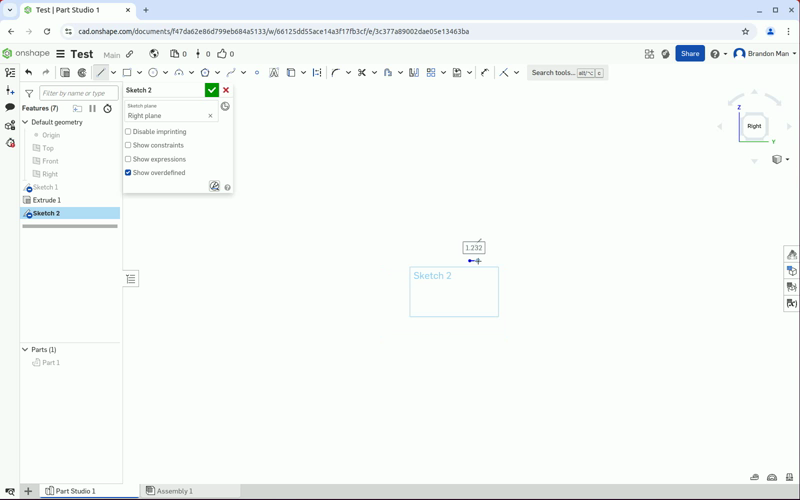
scroll(-6)
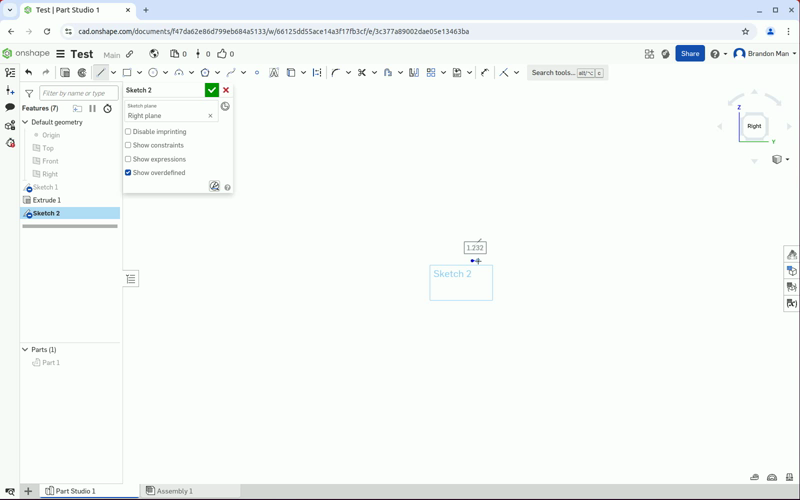
key_up(shift)
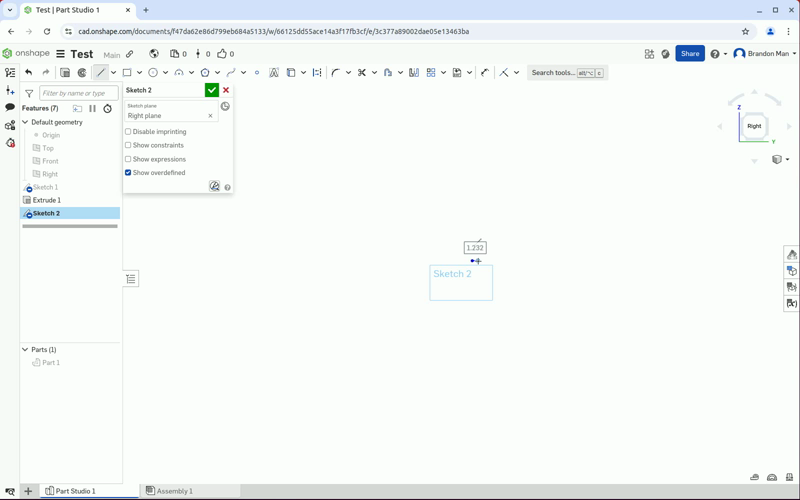
key_down(shift)
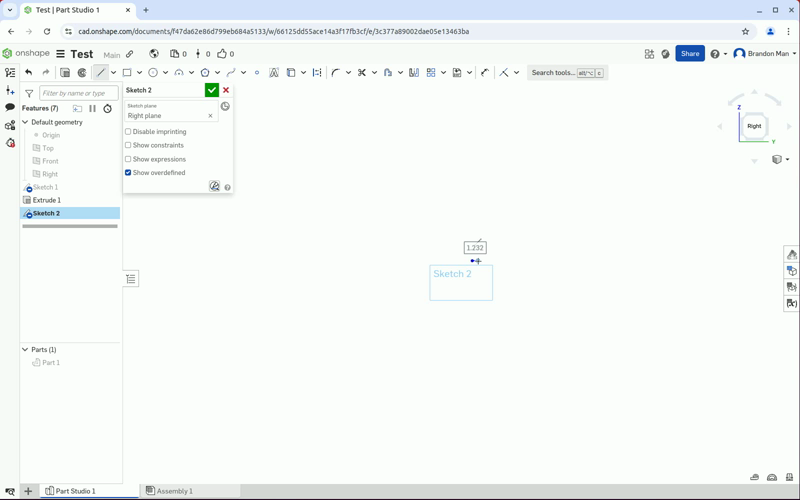
mouse_move(508, 260)
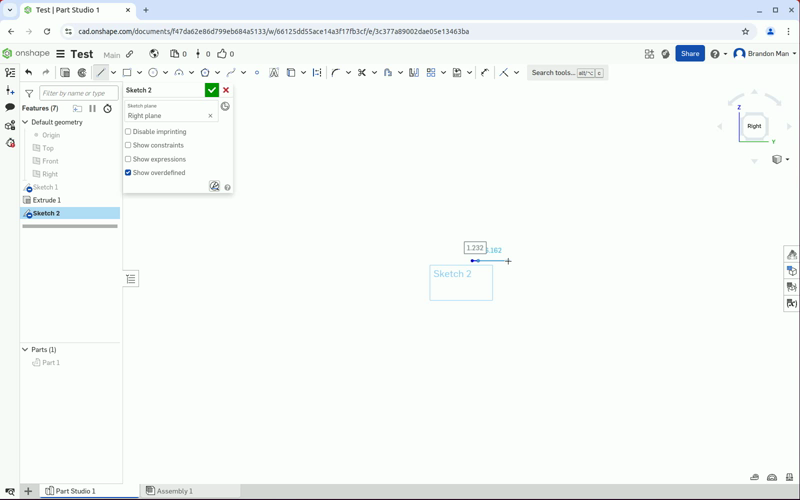
mouse_move(478, 257)
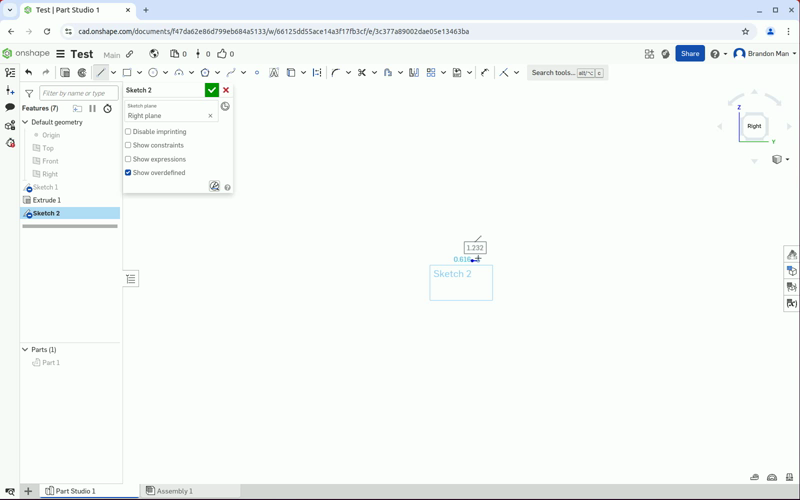
scroll(6)
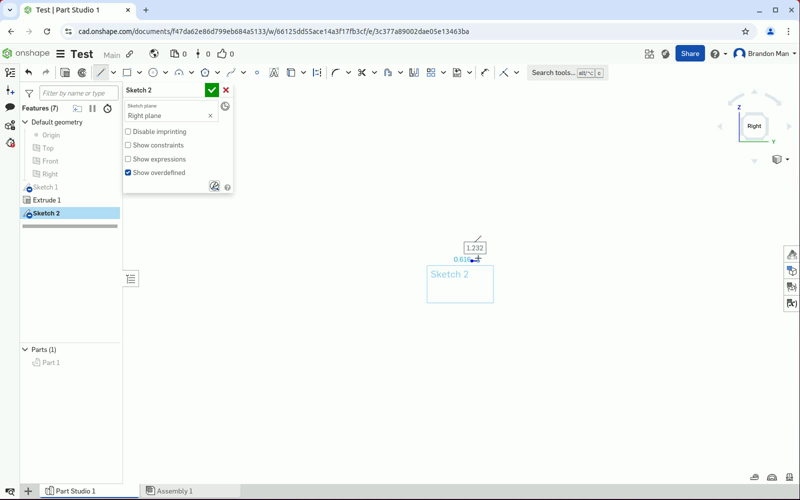
scroll(6)
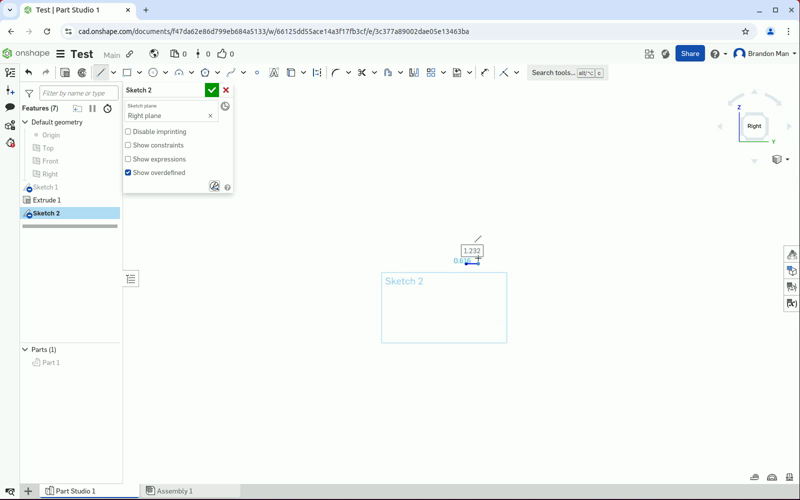
scroll(6)
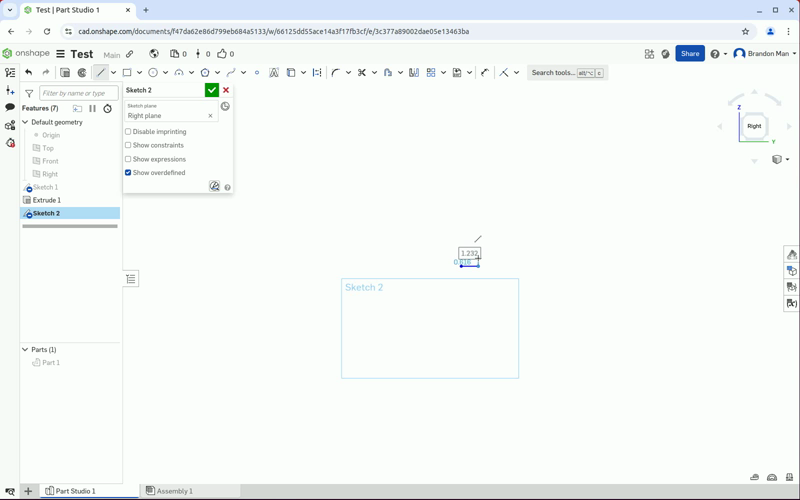
scroll(6)
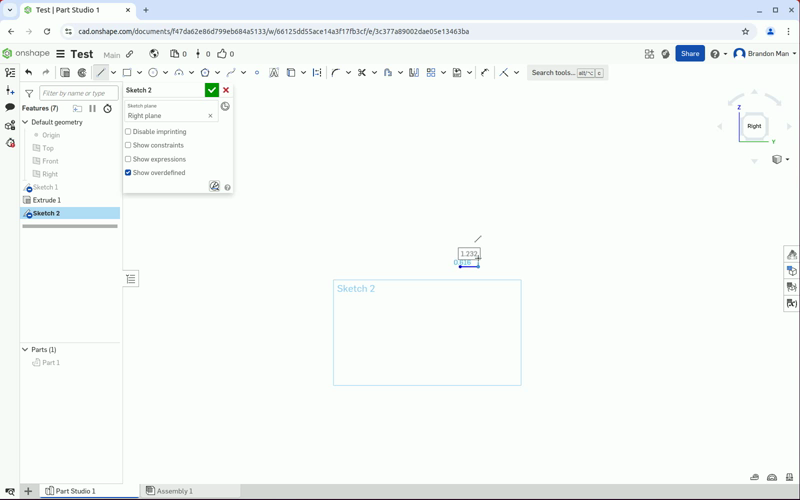
scroll(6)
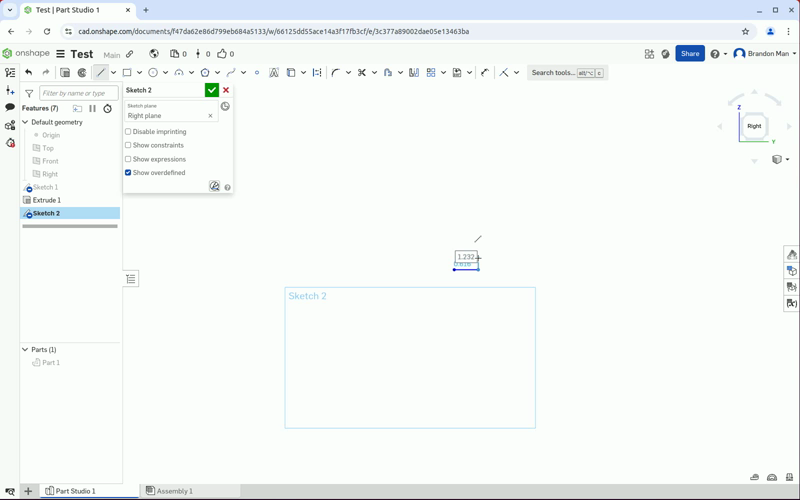
scroll(6)
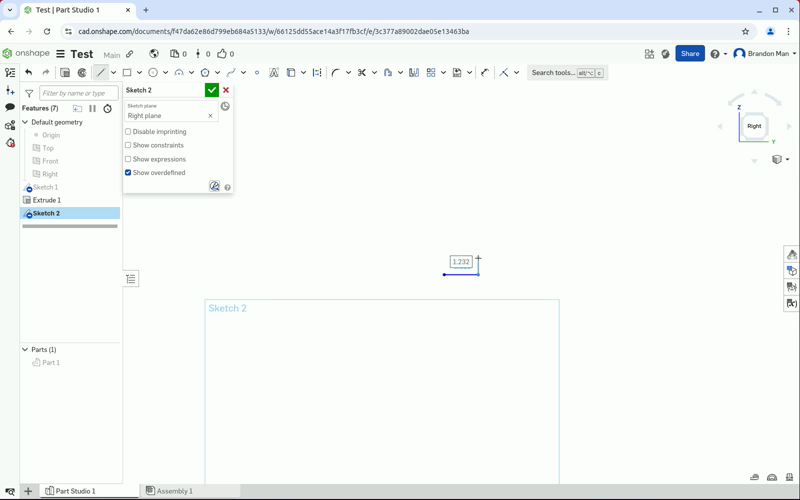
scroll(6)
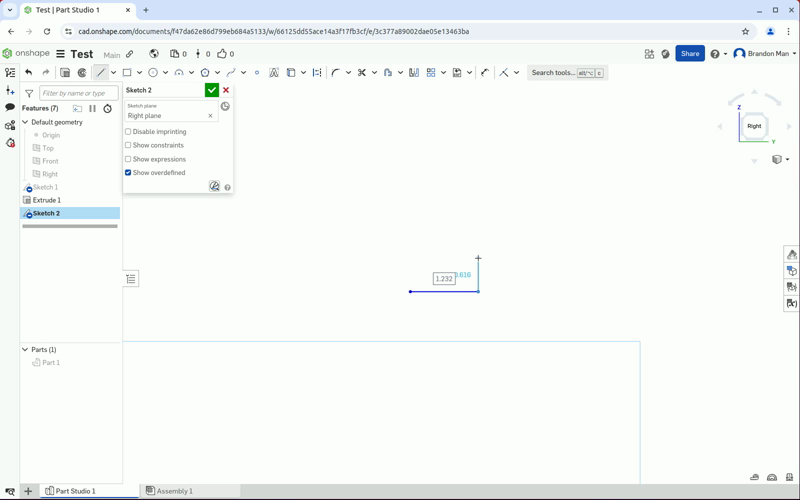
click(478, 257)
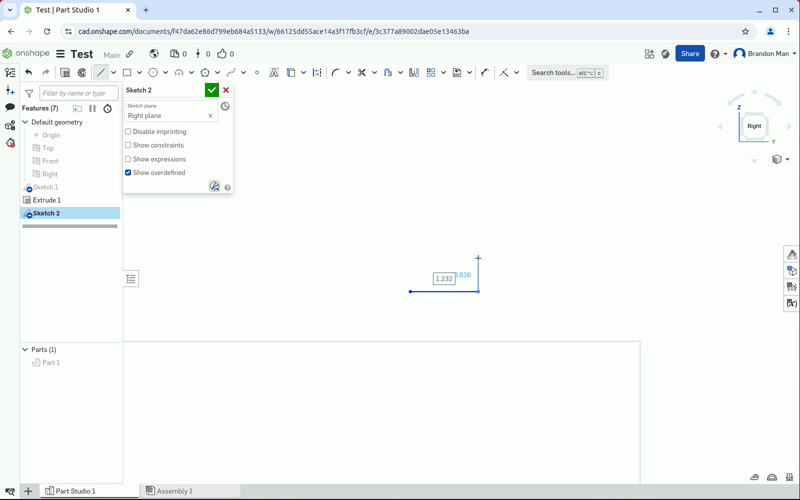
scroll(-6)
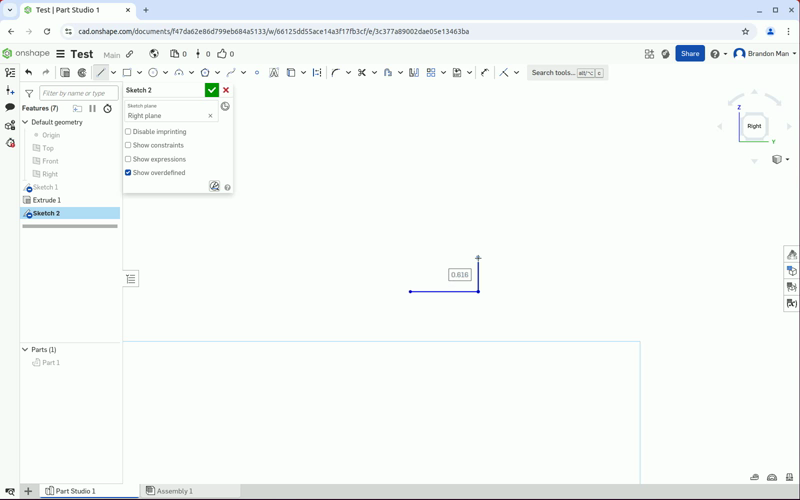
scroll(-6)
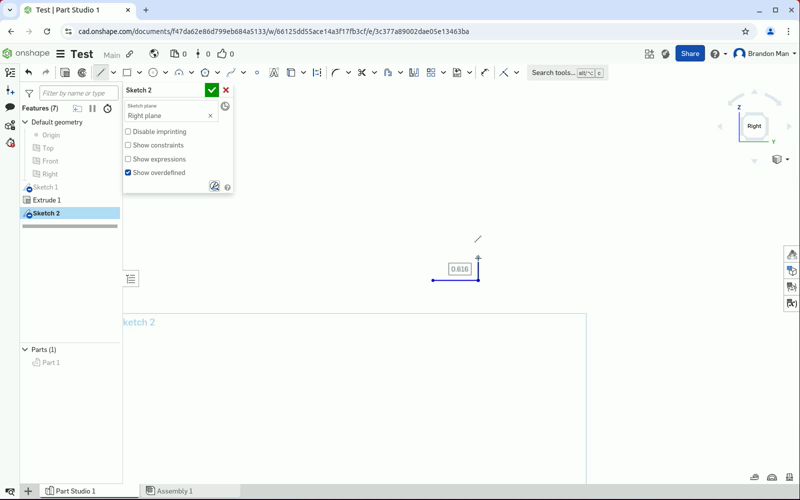
scroll(-6)
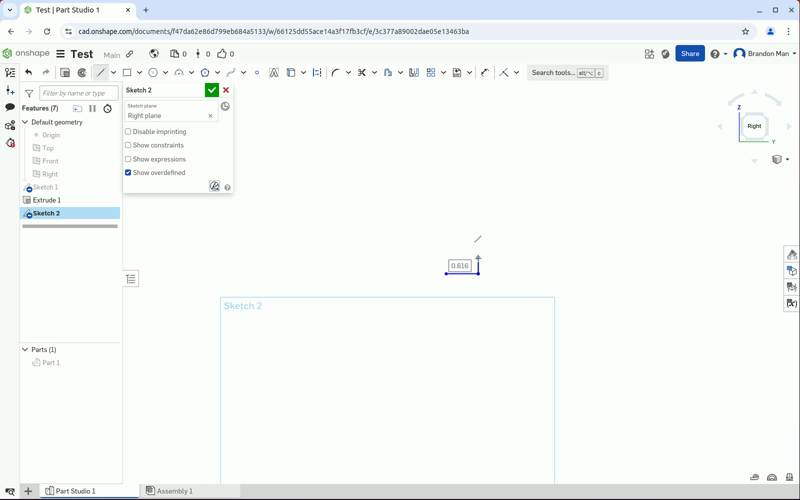
scroll(-6)
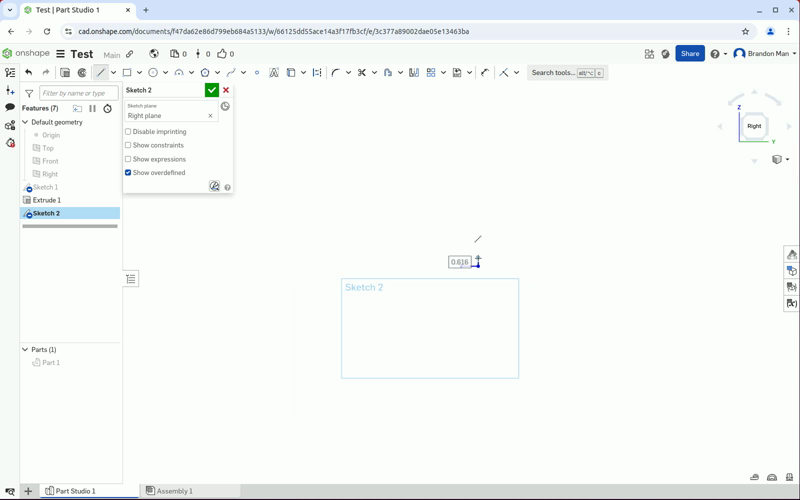
scroll(-6)
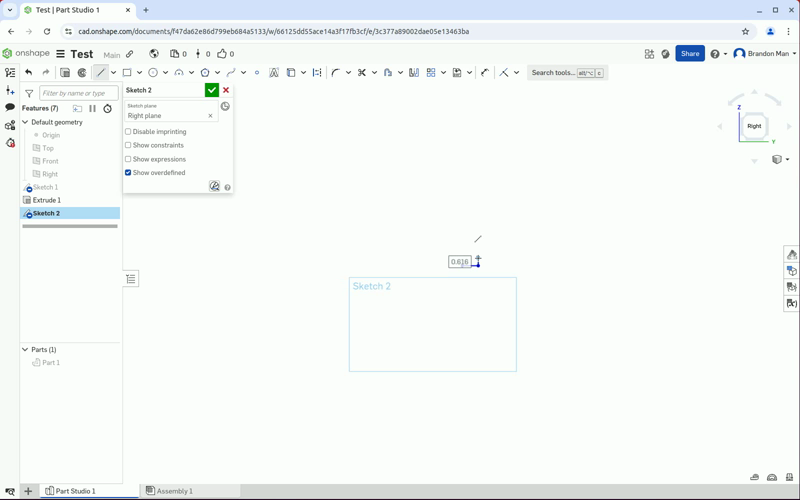
scroll(-6)
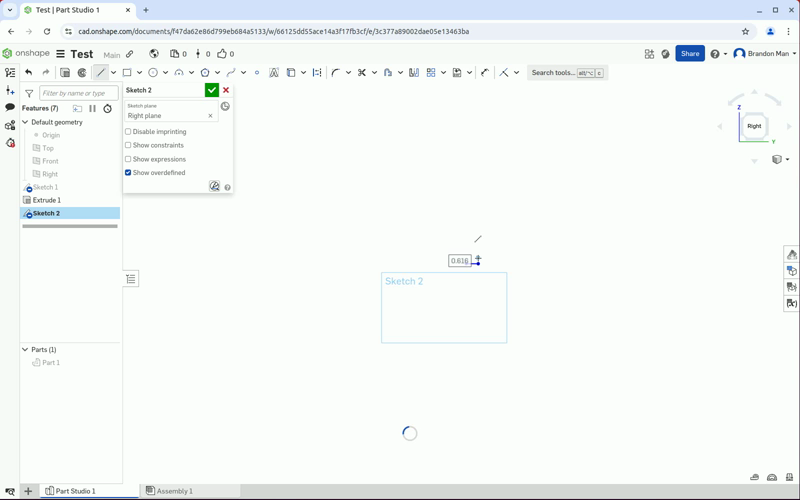
scroll(-6)
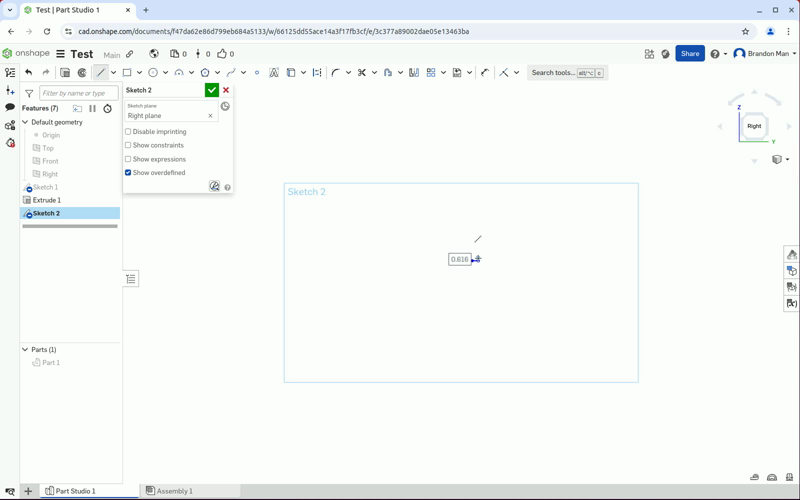
key_up(shift)
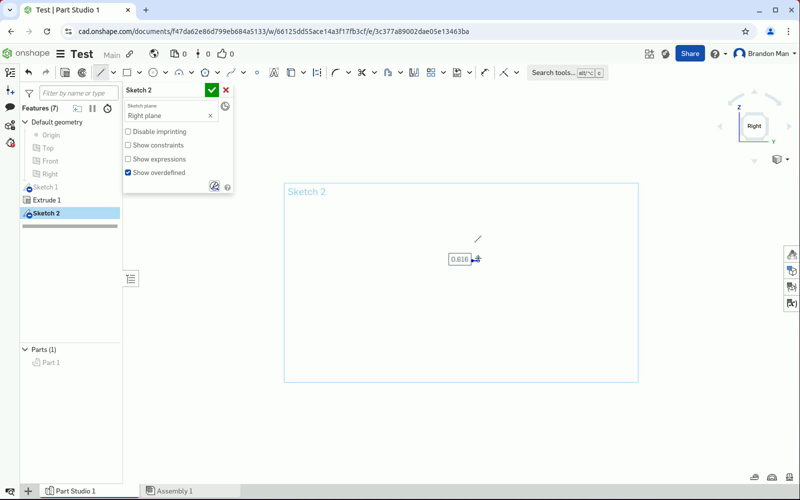
key_down(shift)
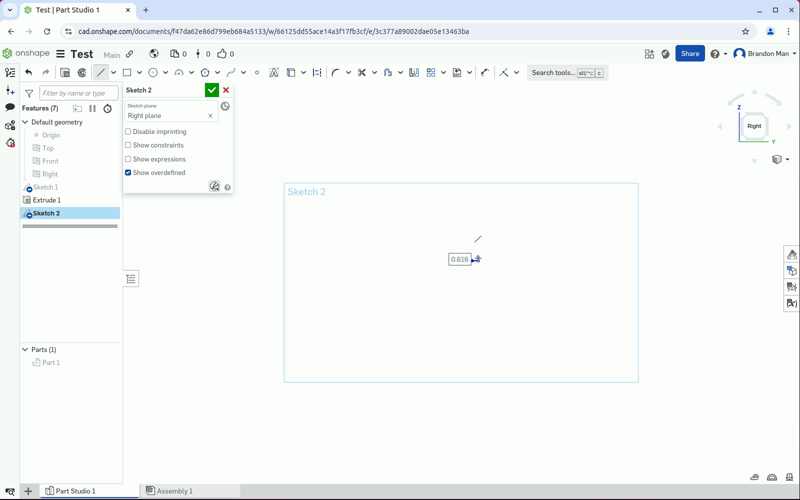
mouse_move(508, 257)
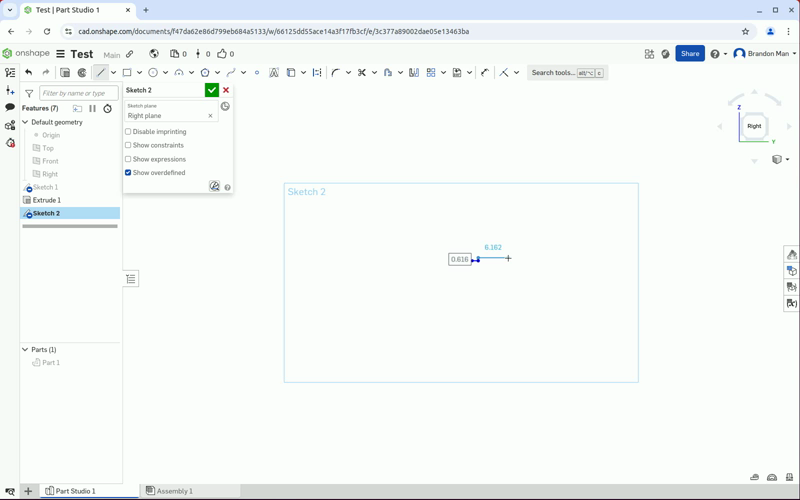
mouse_move(475, 257)
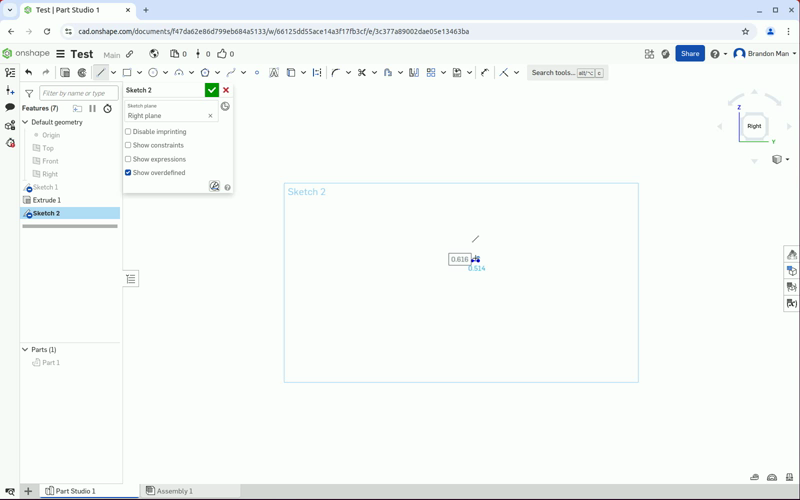
scroll(6)
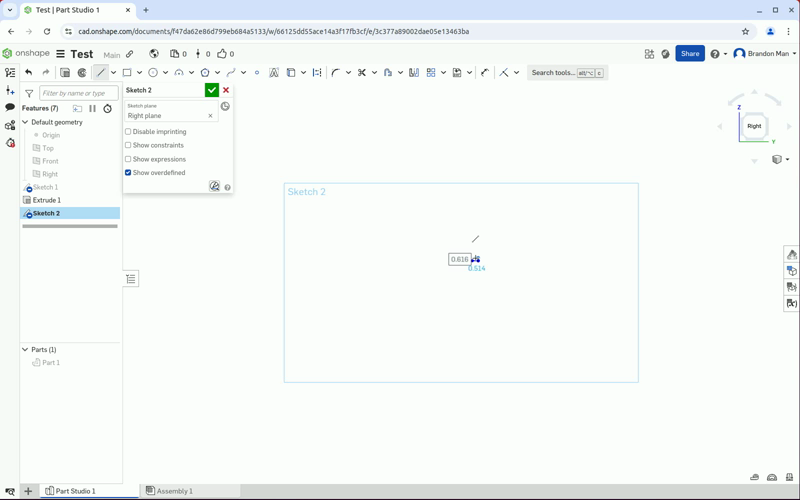
scroll(6)
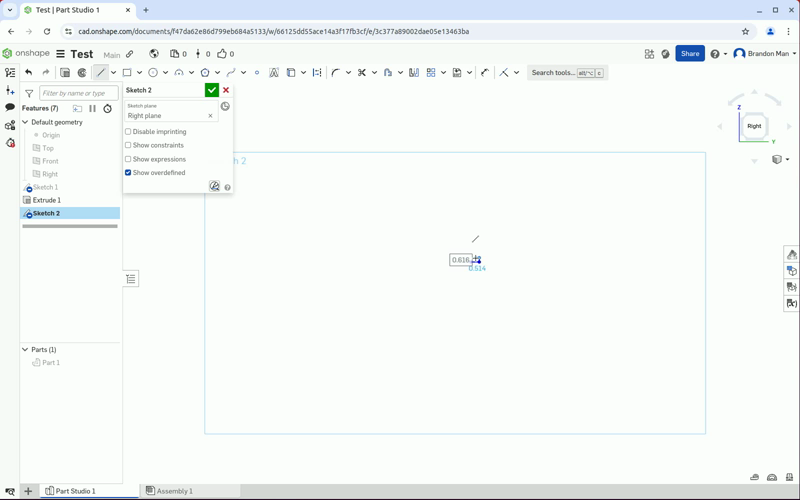
scroll(6)
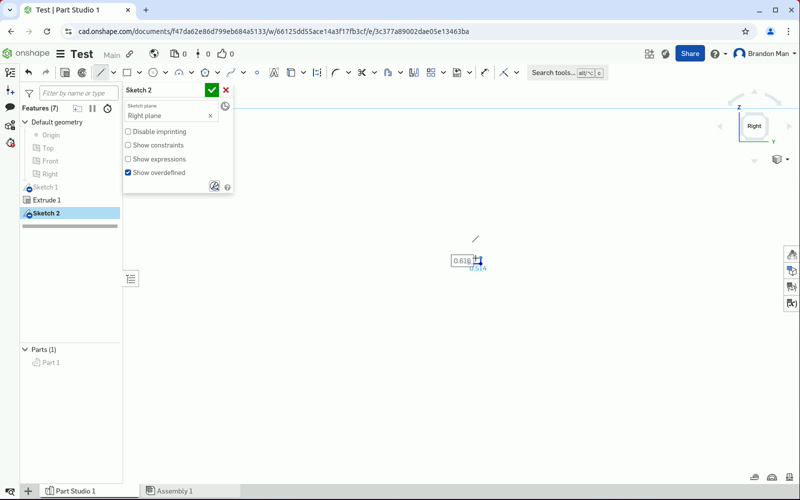
scroll(6)
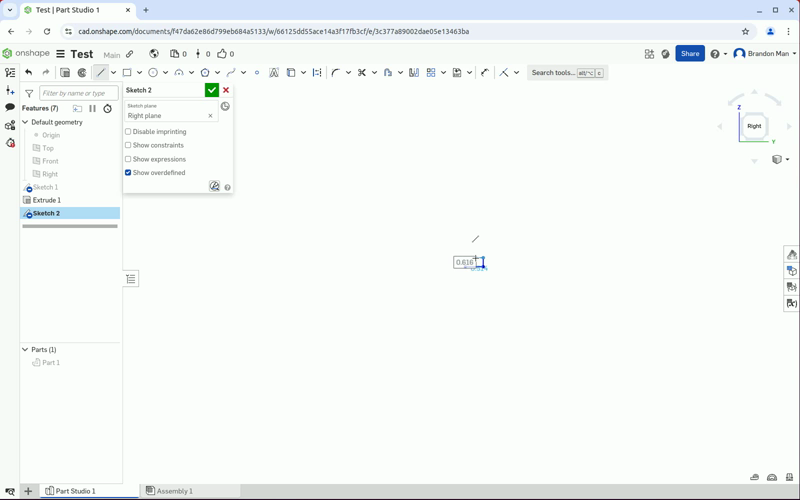
scroll(6)
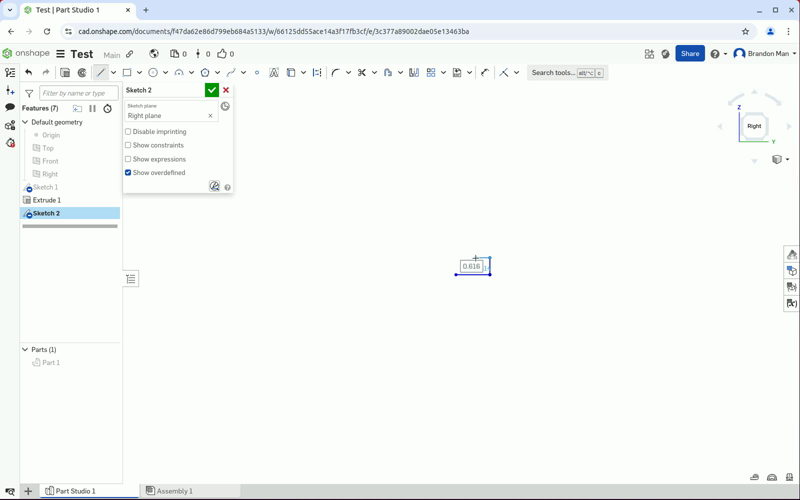
scroll(6)
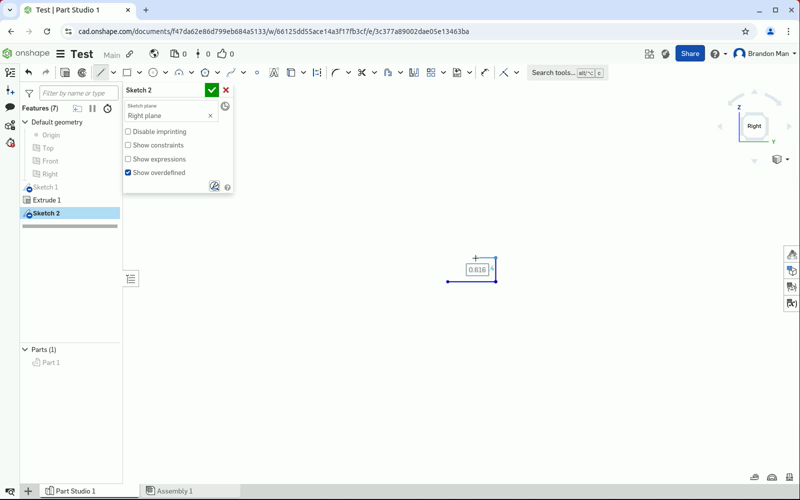
scroll(6)
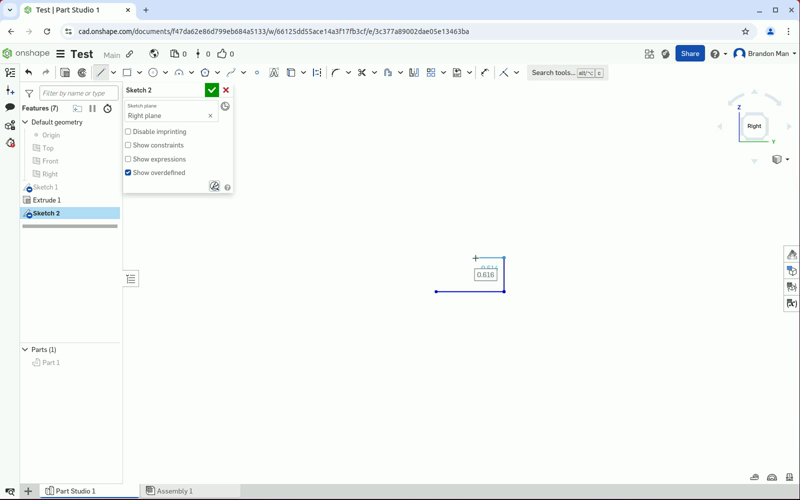
click(475, 257)
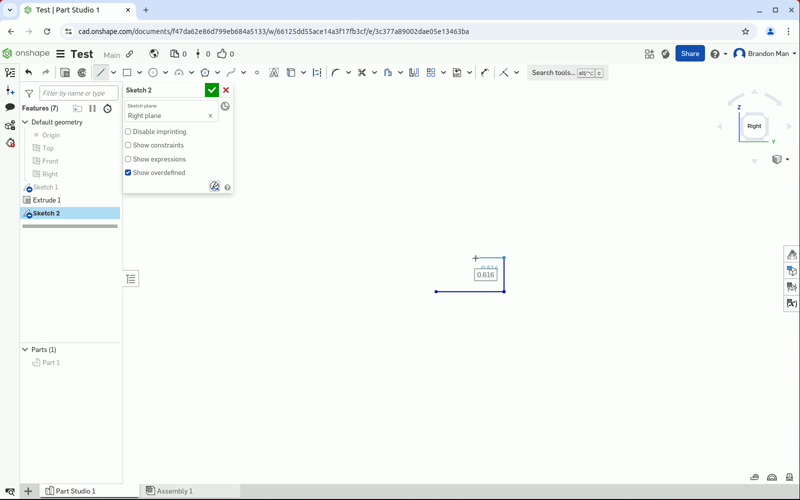
scroll(-6)
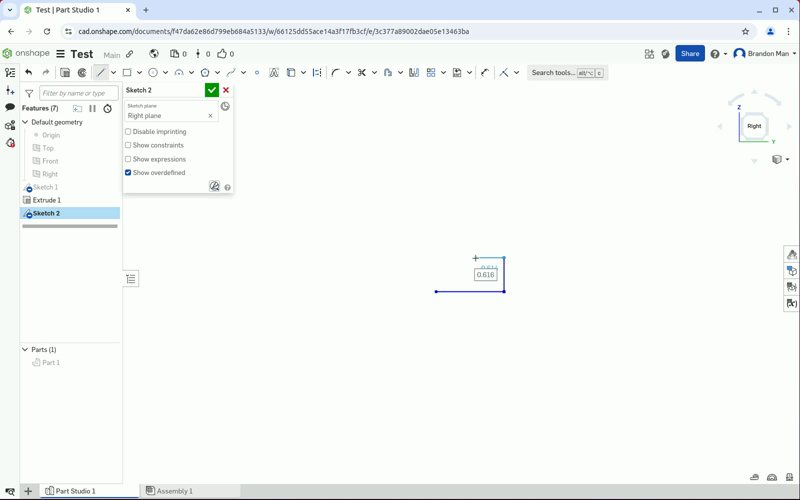
scroll(-6)
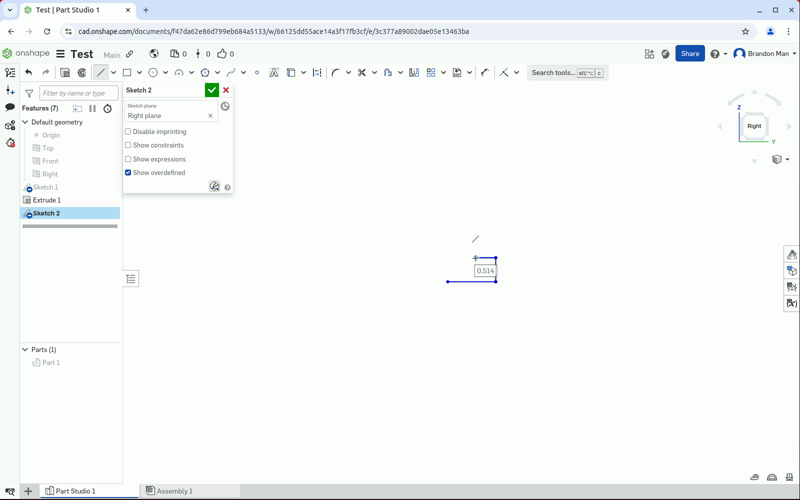
scroll(-6)
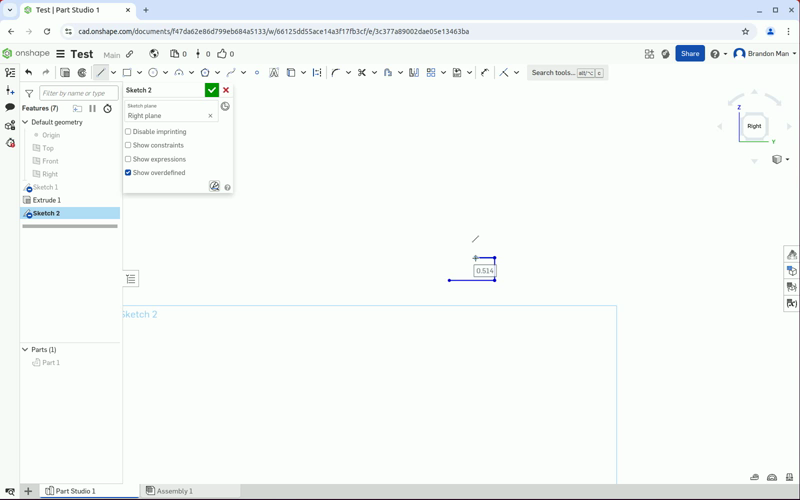
scroll(-6)
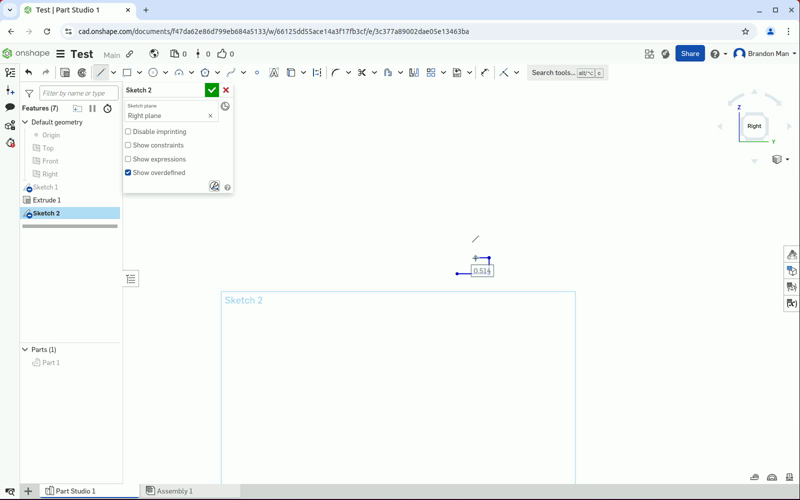
scroll(-6)
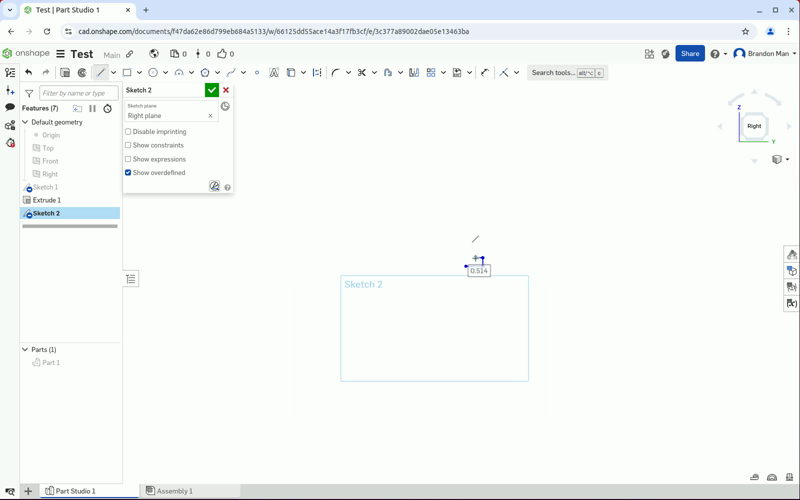
scroll(-6)
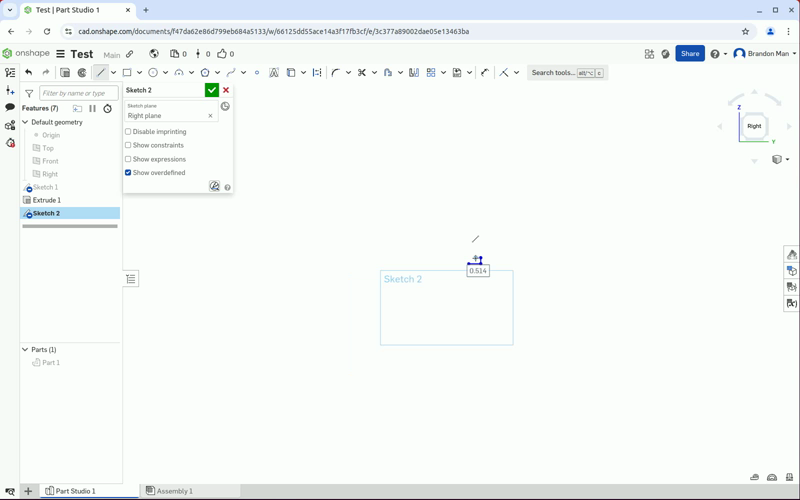
scroll(-6)
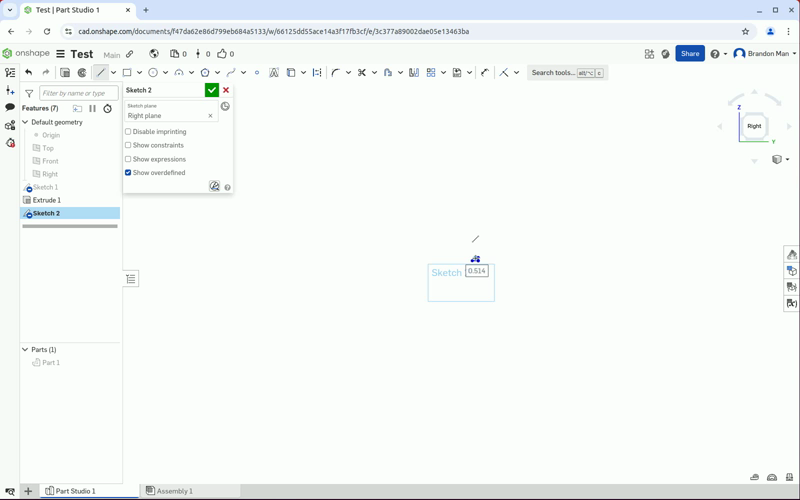
key_up(shift)
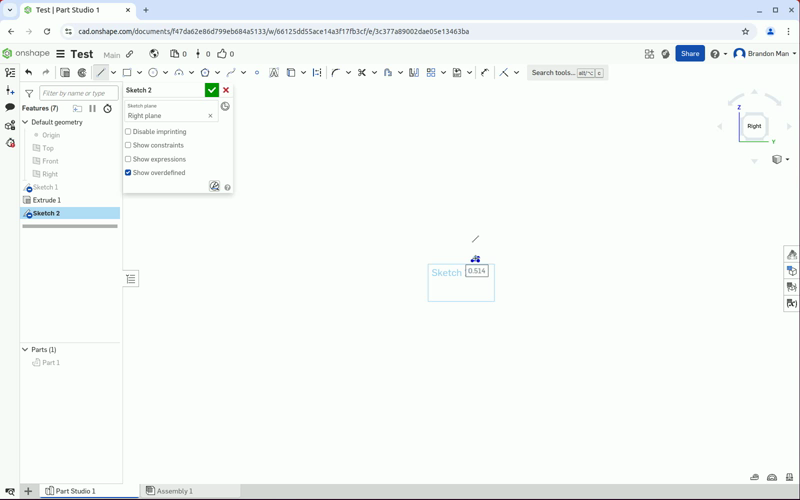
key_down(shift)
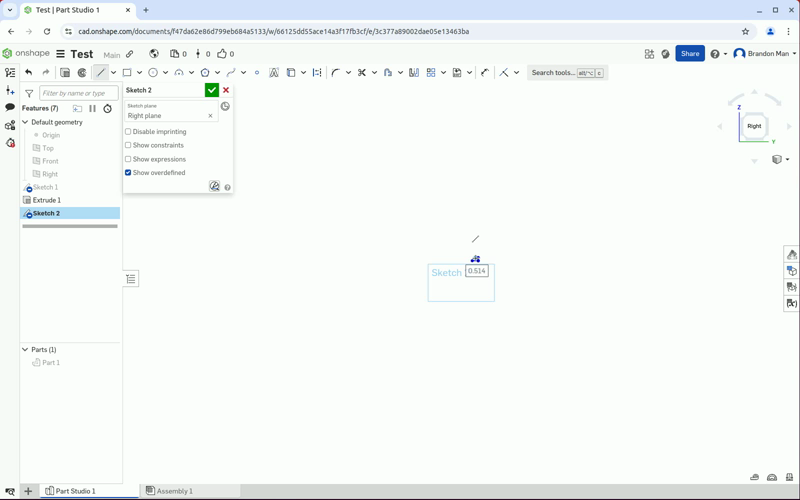
mouse_move(505, 257)
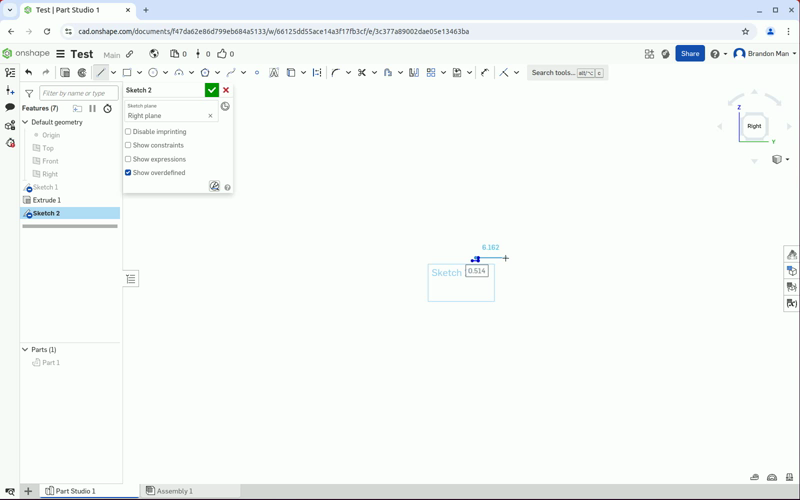
mouse_move(472, 257)
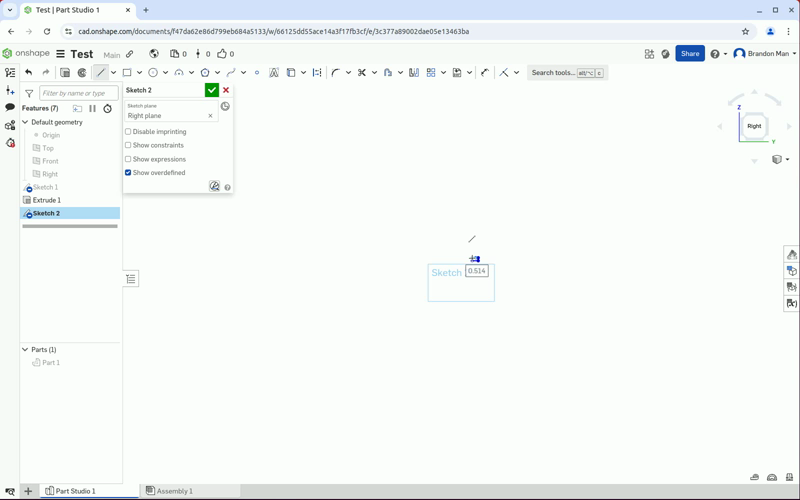
scroll(6)
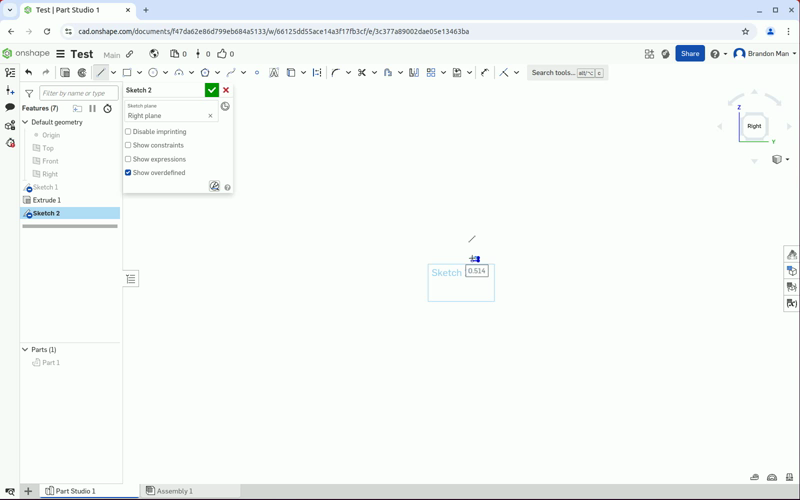
scroll(6)
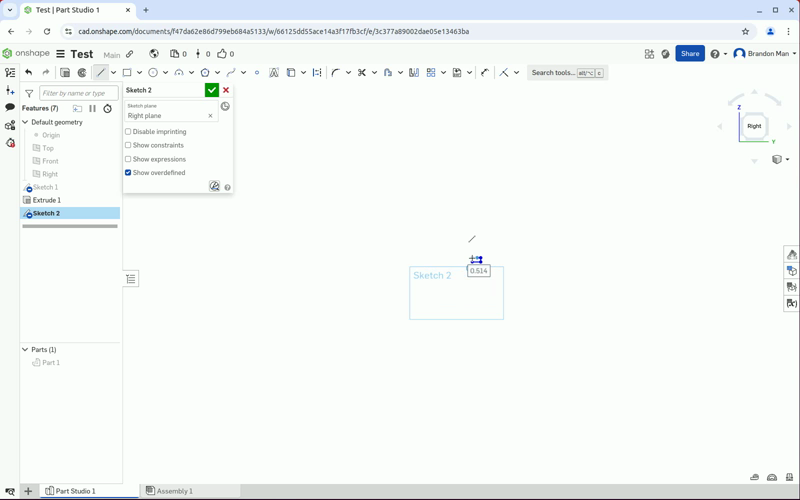
scroll(6)
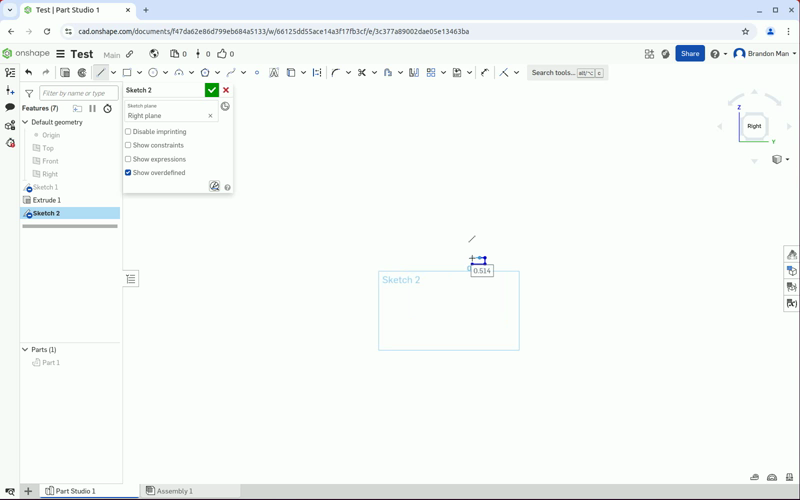
scroll(6)
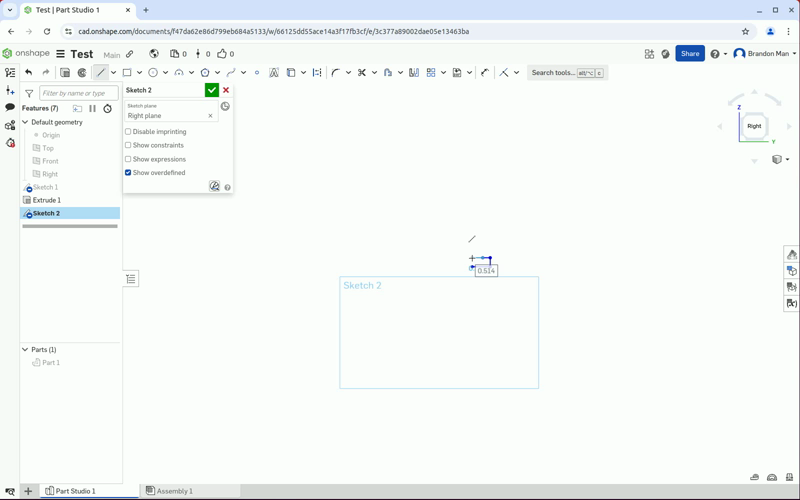
scroll(6)
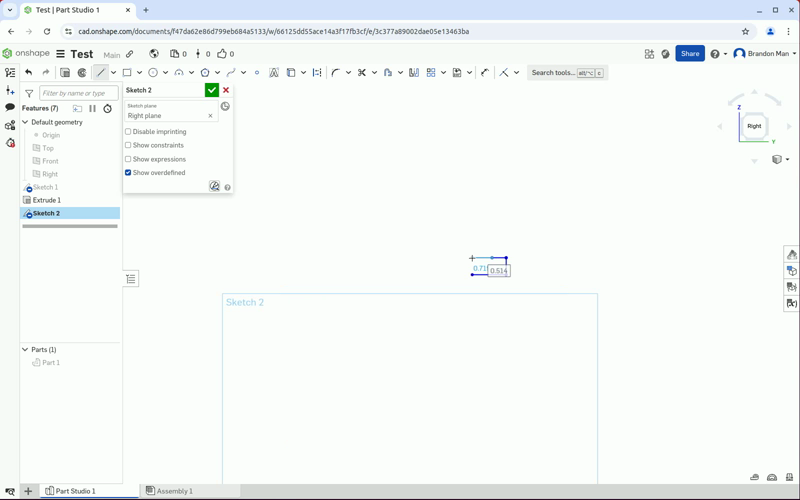
scroll(6)
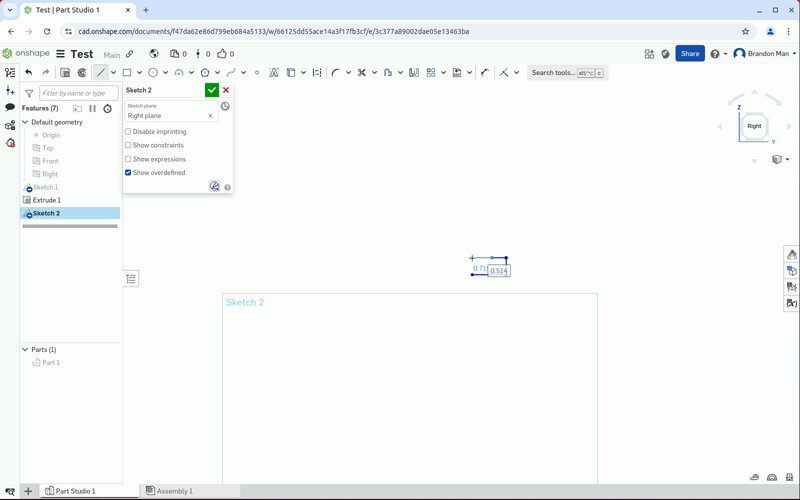
scroll(6)
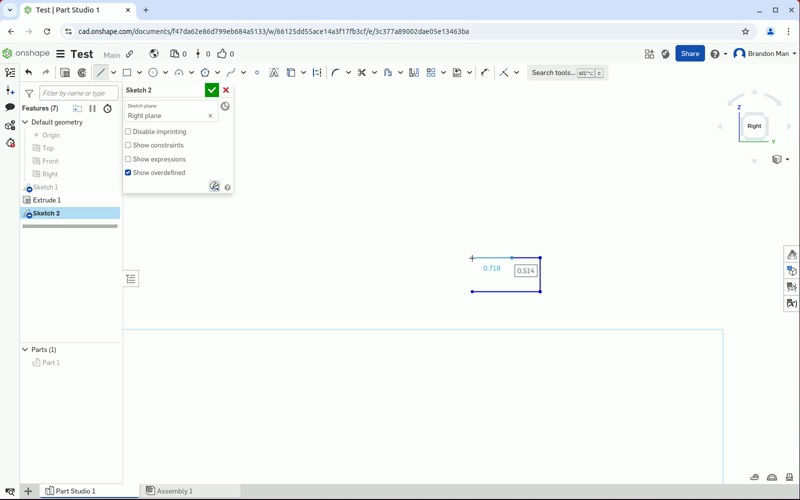
click(472, 257)
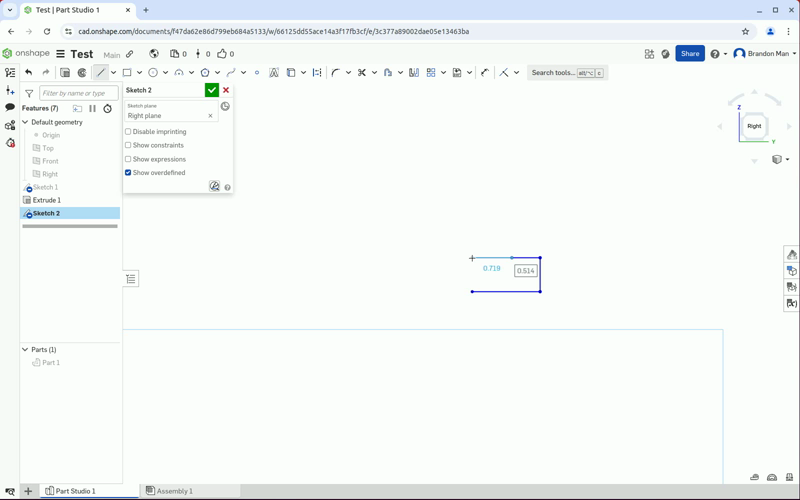
scroll(-6)
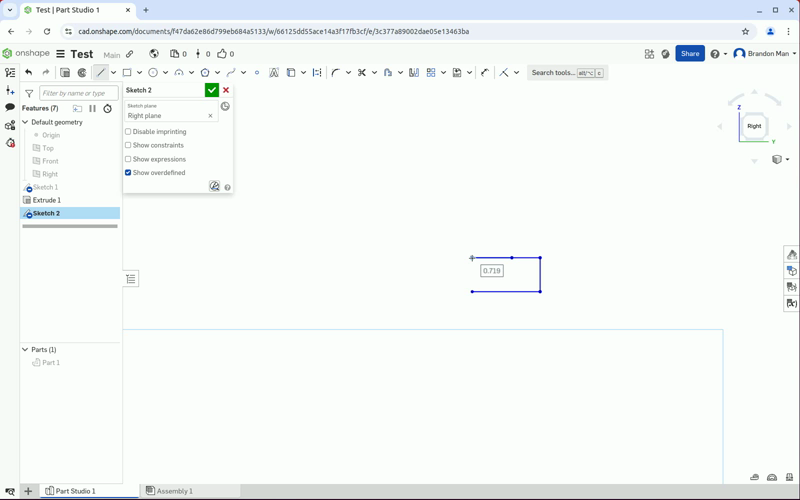
scroll(-6)
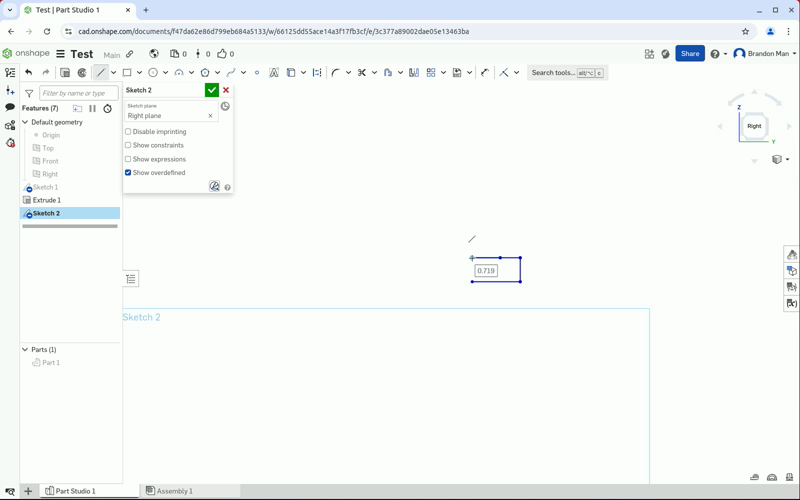
scroll(-6)
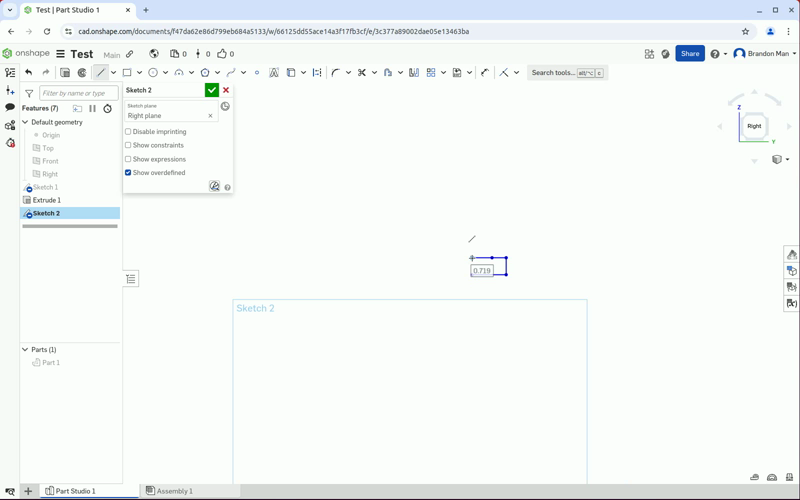
scroll(-6)
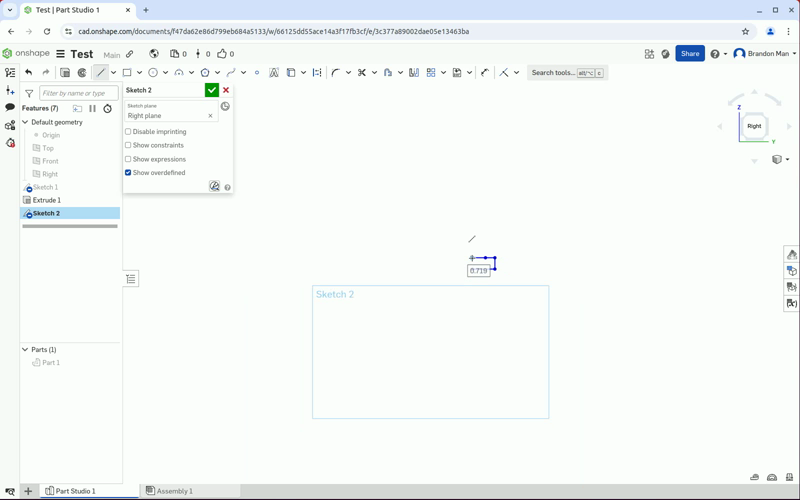
scroll(-6)
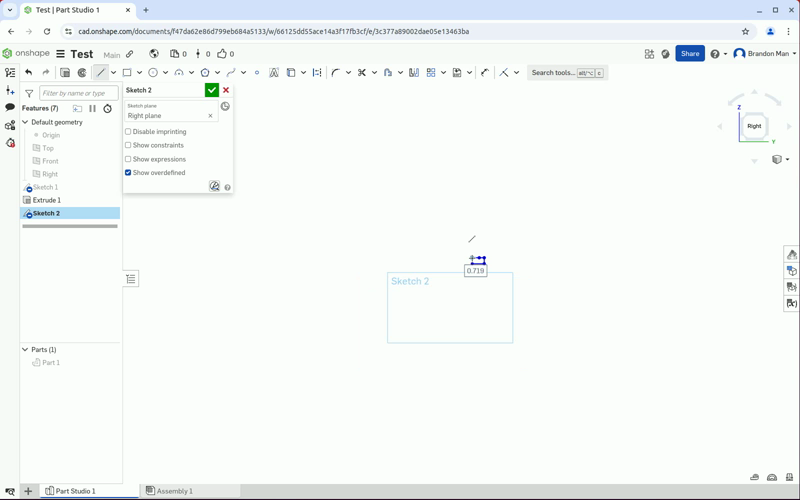
scroll(-6)
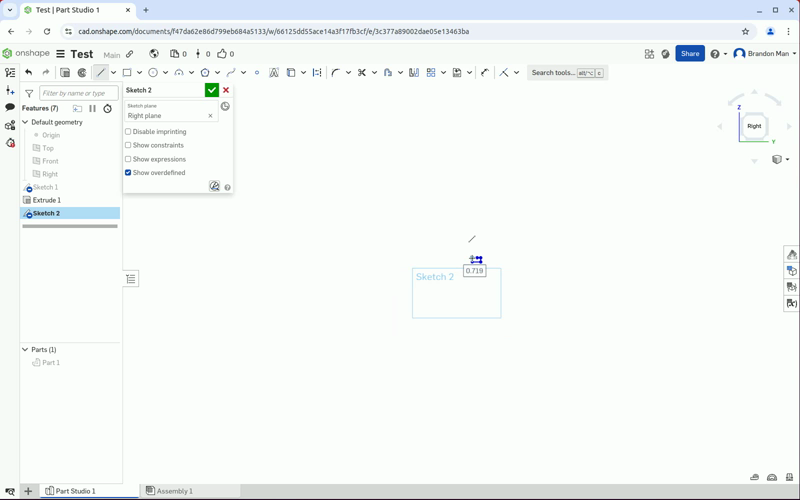
scroll(-6)
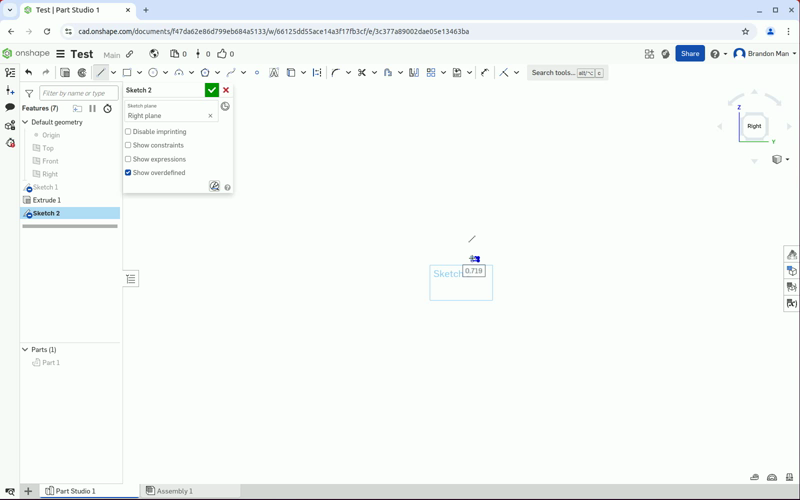
key_up(shift)
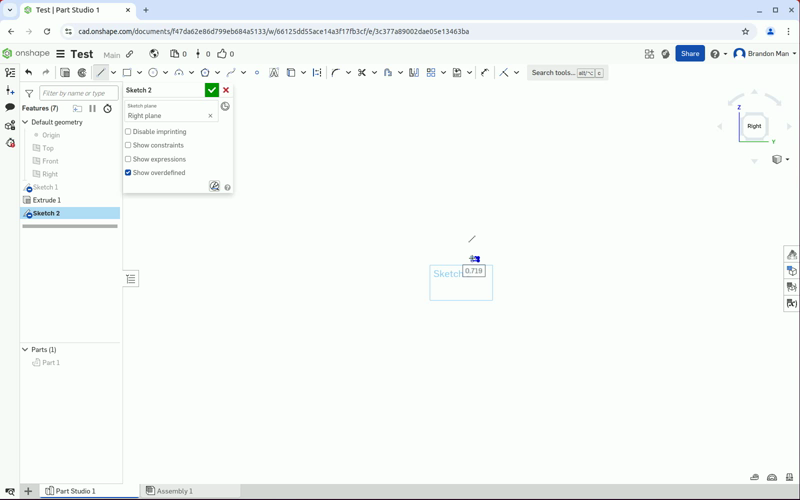
mouse_move(502, 257)
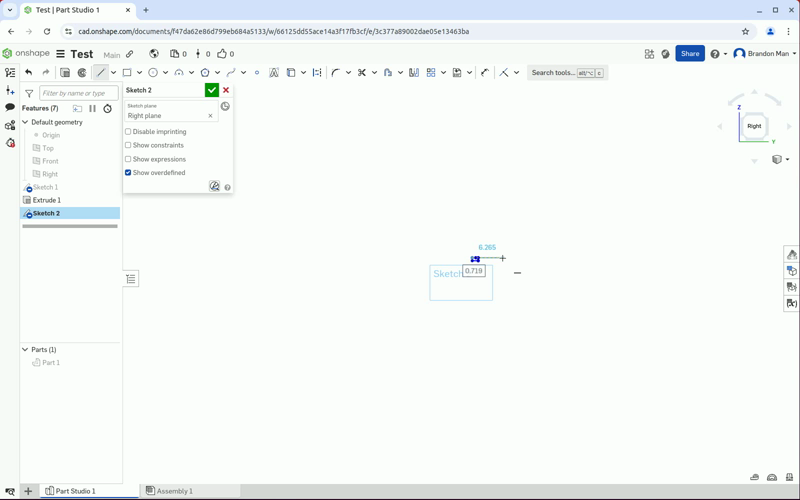
key_down(shift)
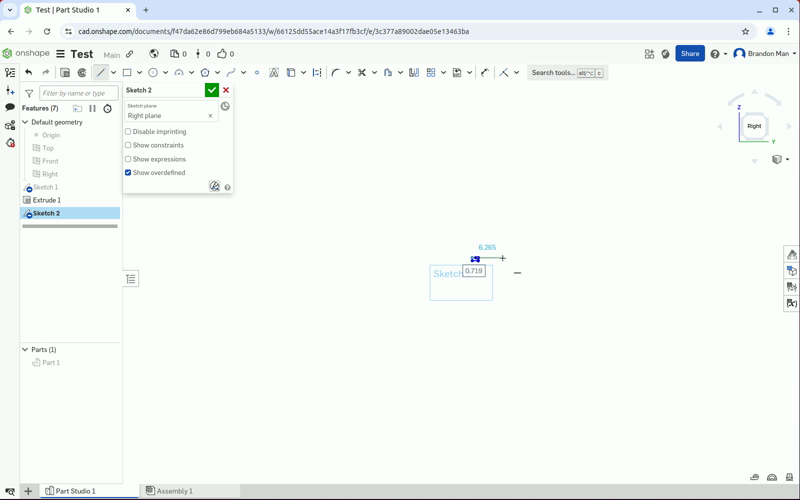
mouse_move(472, 260)
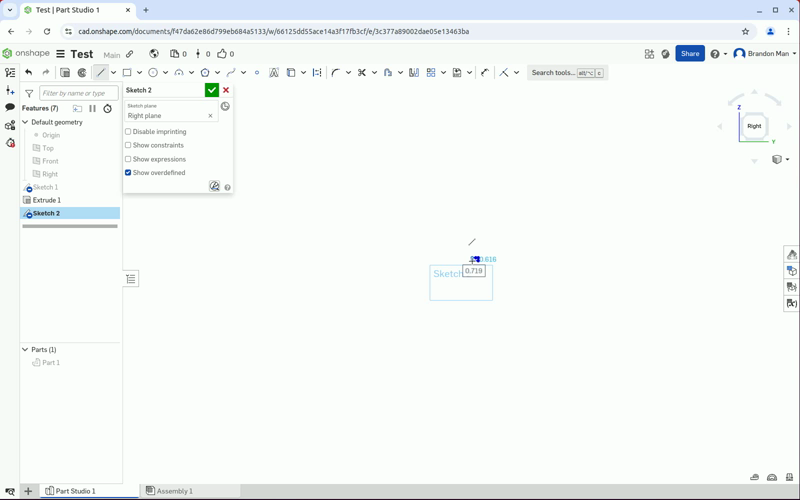
scroll(6)
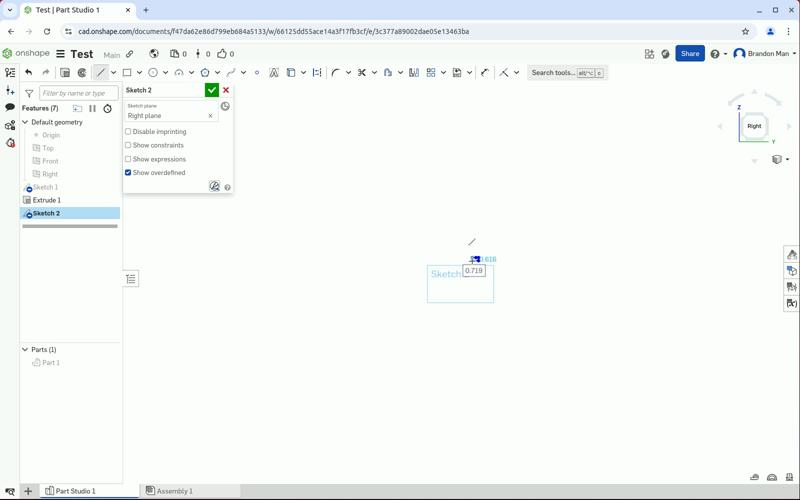
scroll(6)
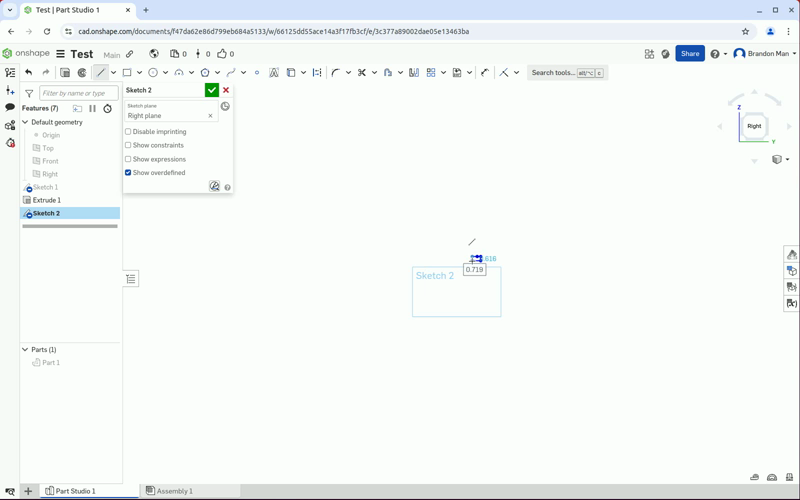
scroll(6)
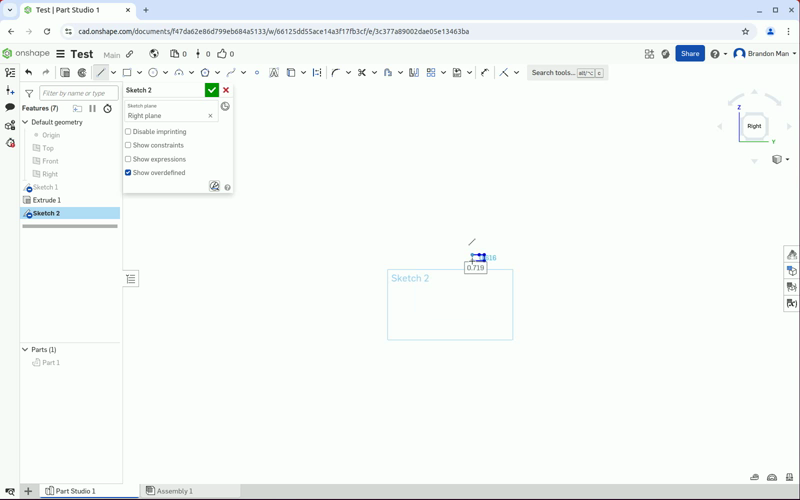
scroll(6)
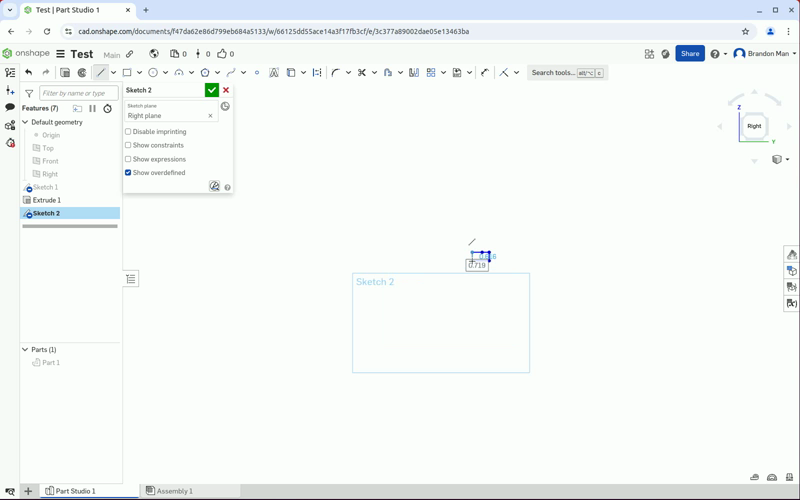
scroll(6)
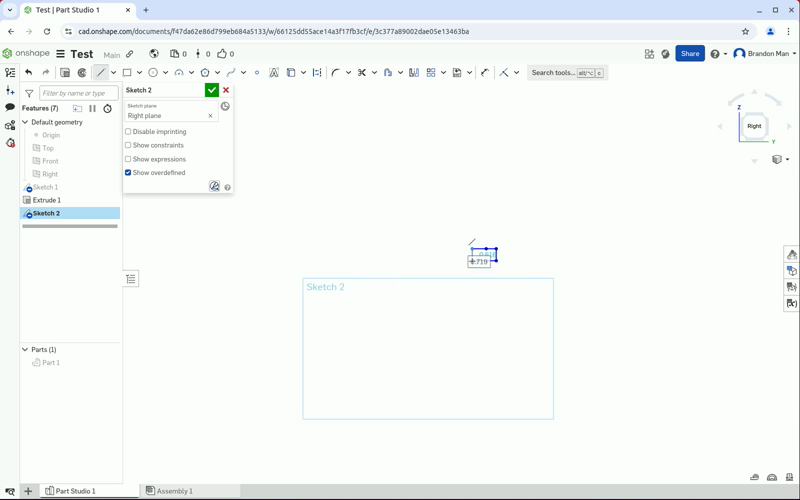
scroll(6)
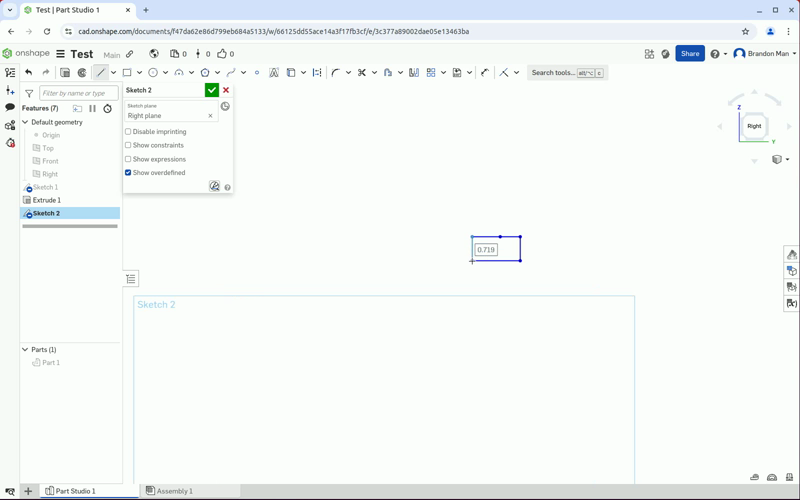
scroll(6)
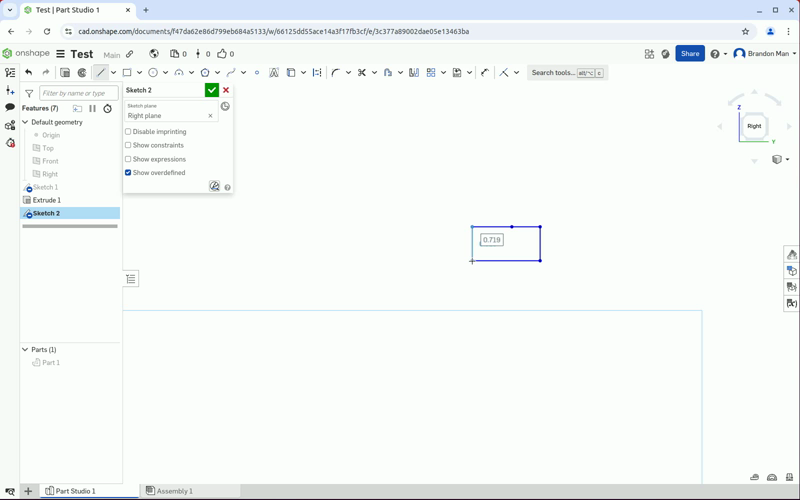
key_up(shift)
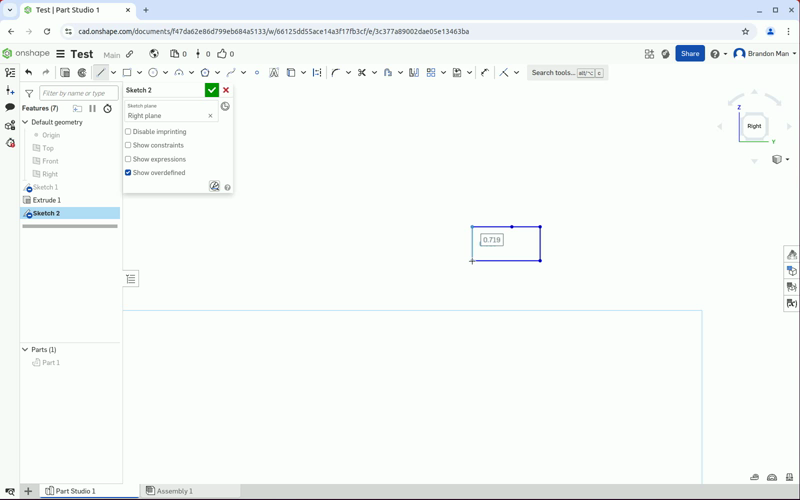
click(472, 260)
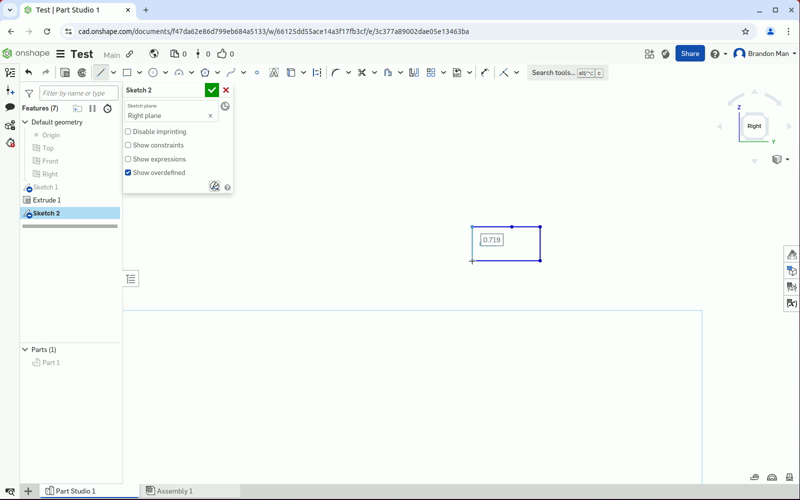
scroll(-6)
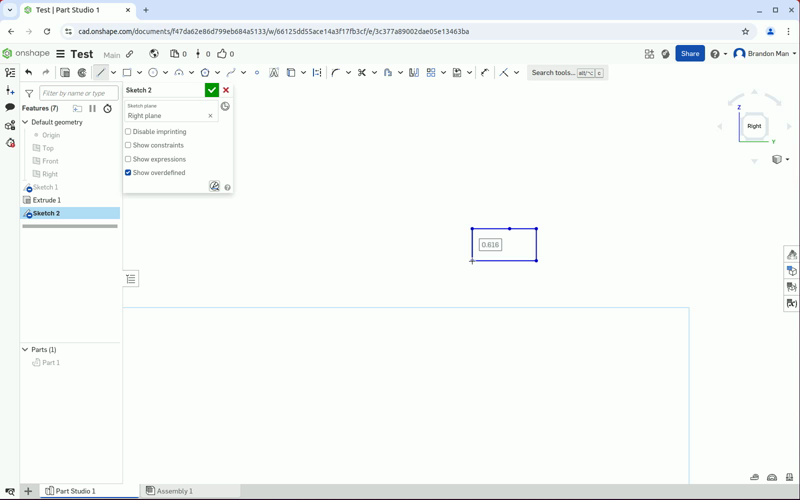
scroll(-6)
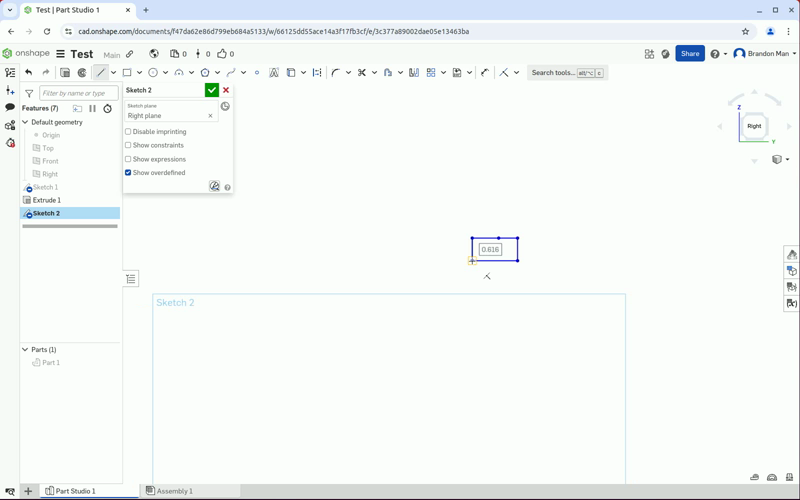
scroll(-6)
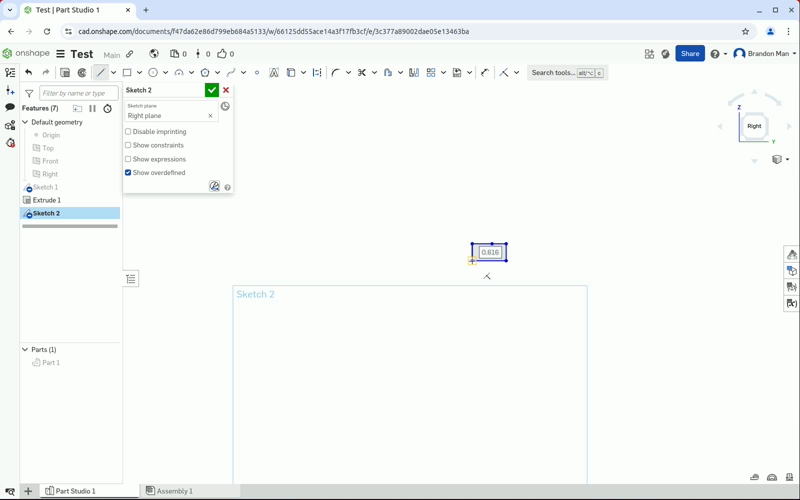
scroll(-6)
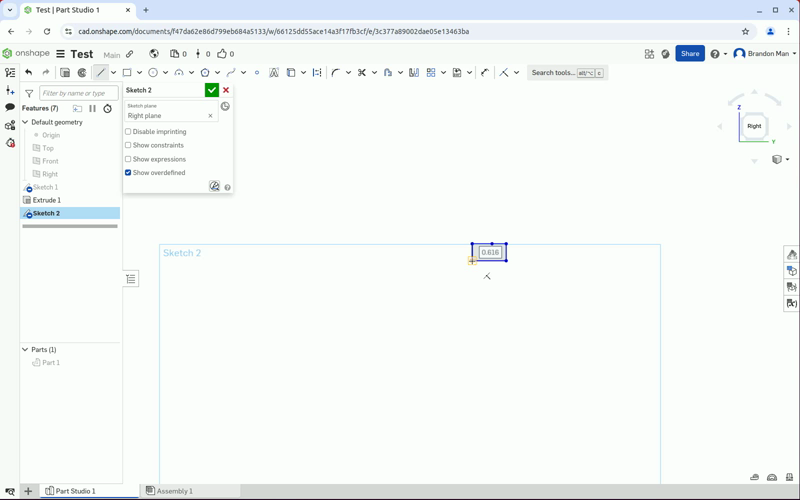
scroll(-6)
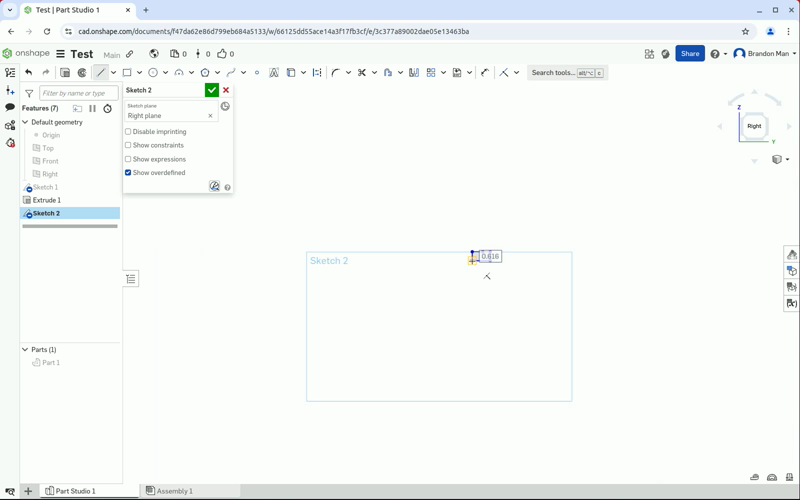
scroll(-6)
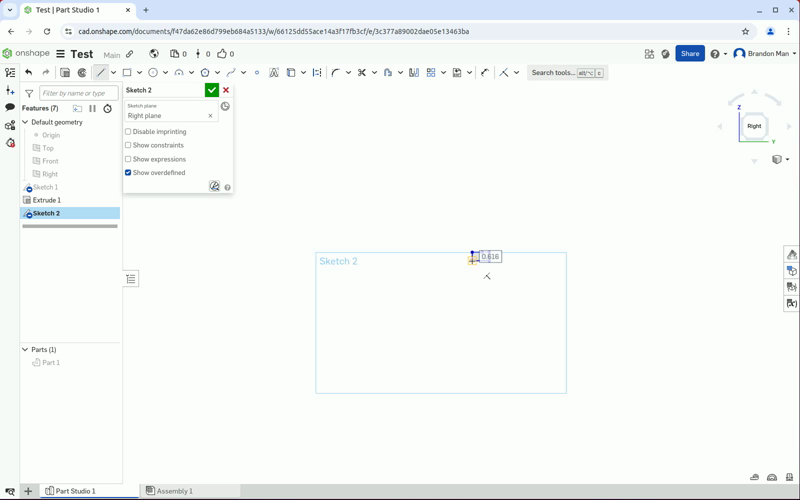
scroll(-6)
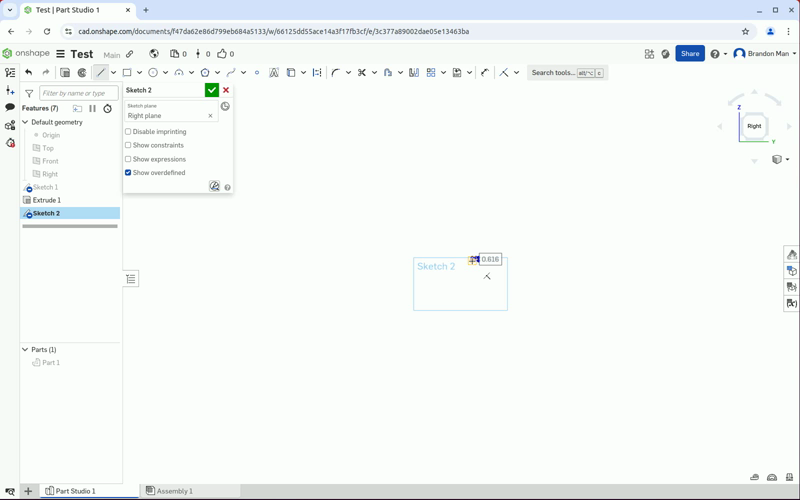
key(esc)
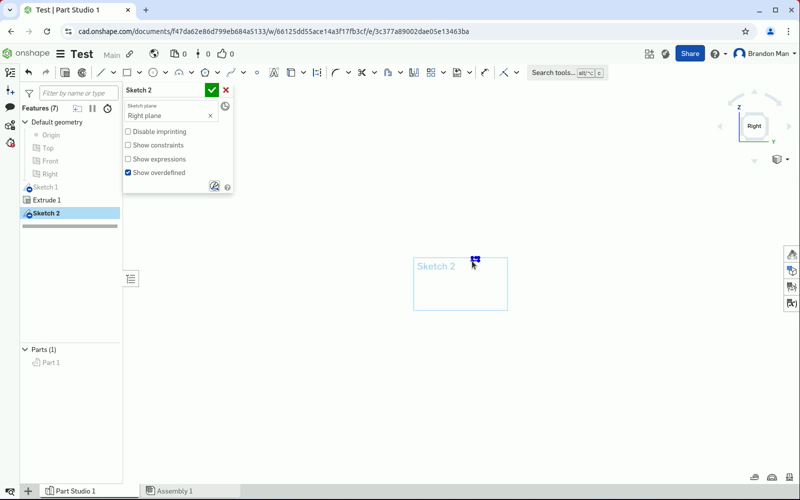
mouse_move(472, 258)
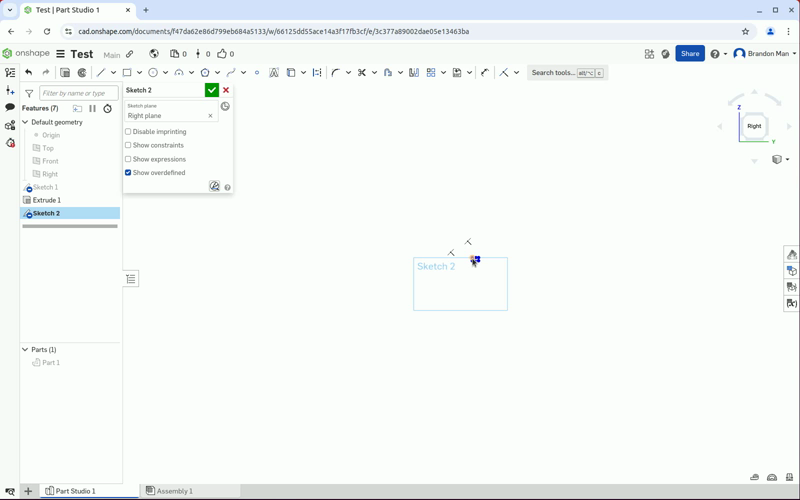
scroll(6)
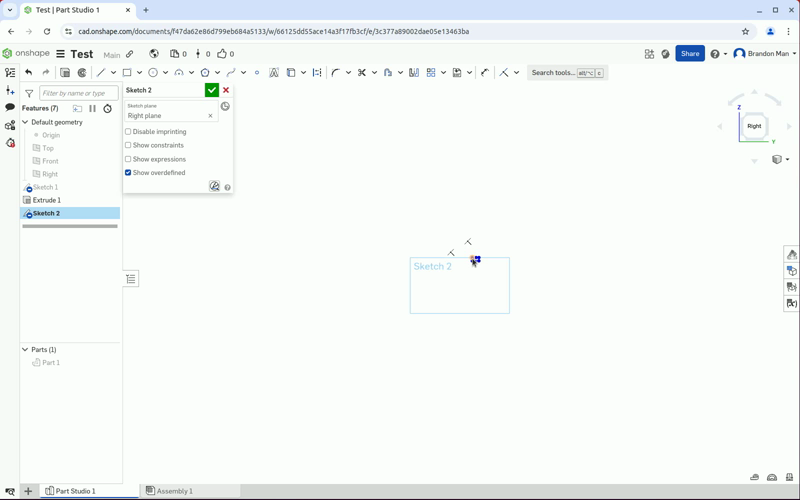
scroll(6)
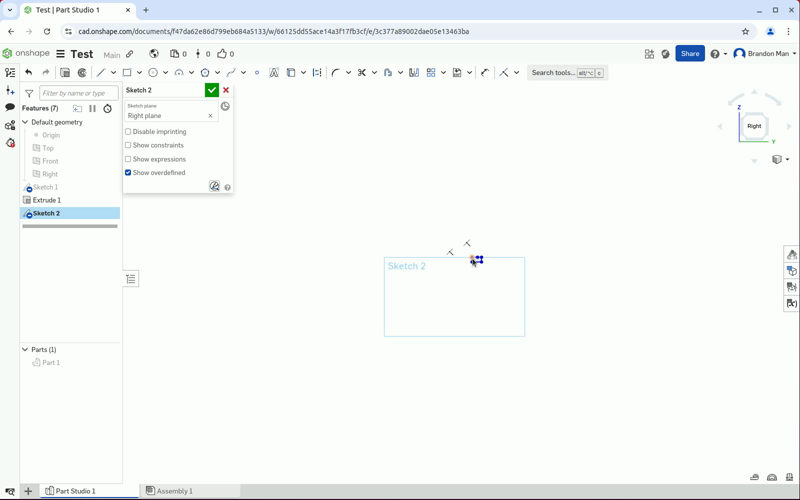
scroll(6)
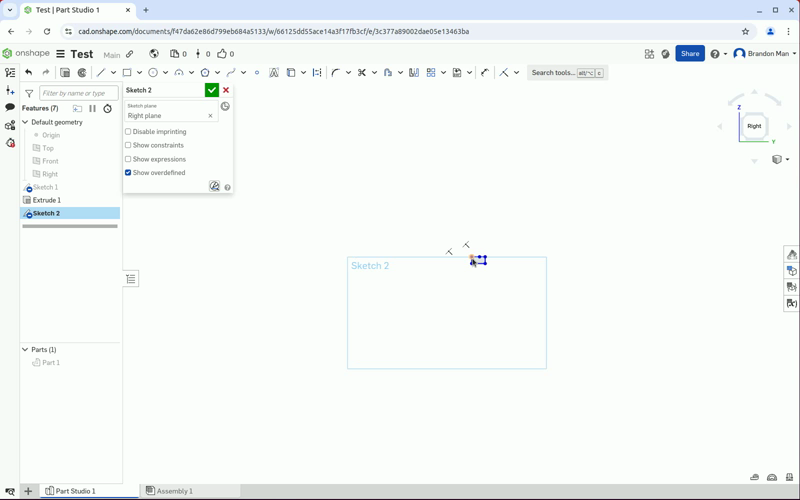
scroll(6)
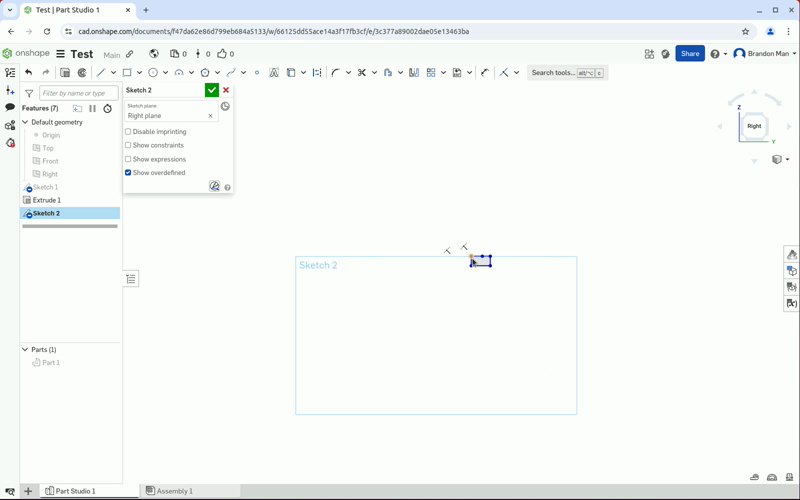
scroll(6)
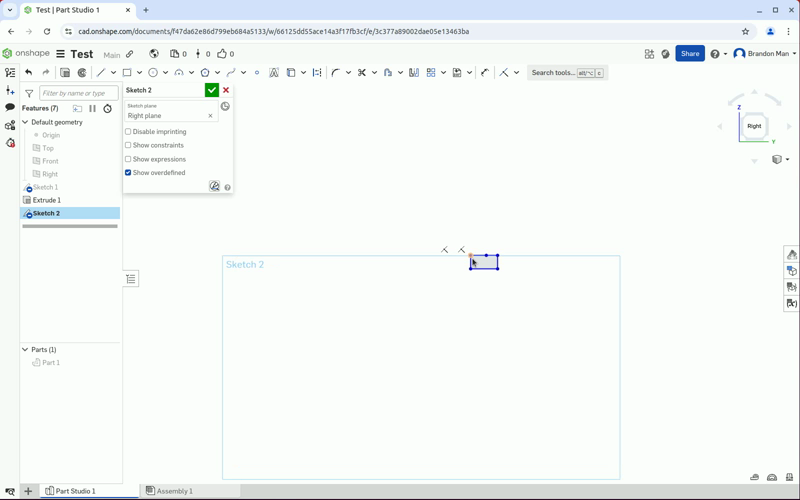
scroll(6)
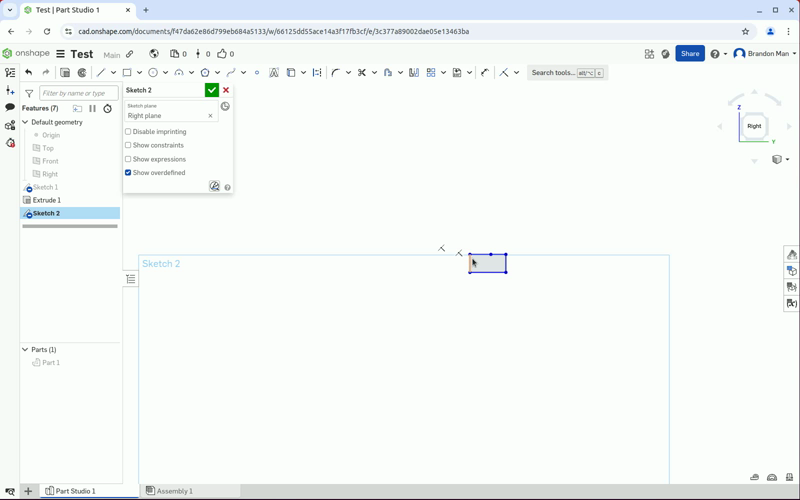
scroll(6)
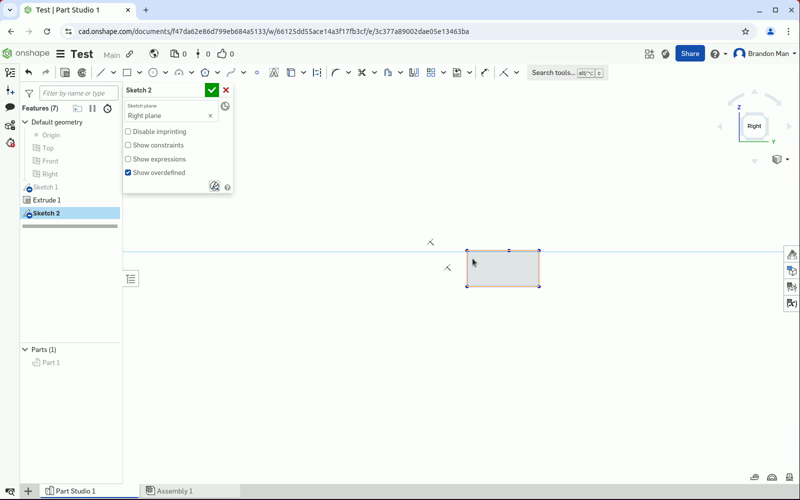
click(472, 258)
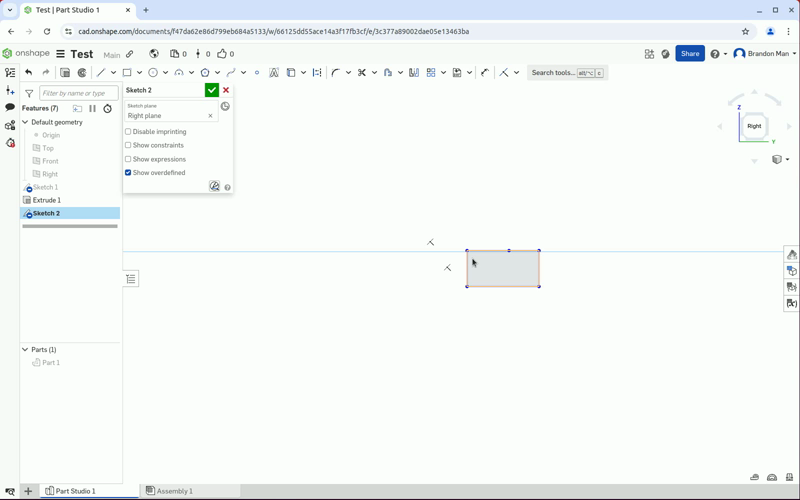
scroll(-6)
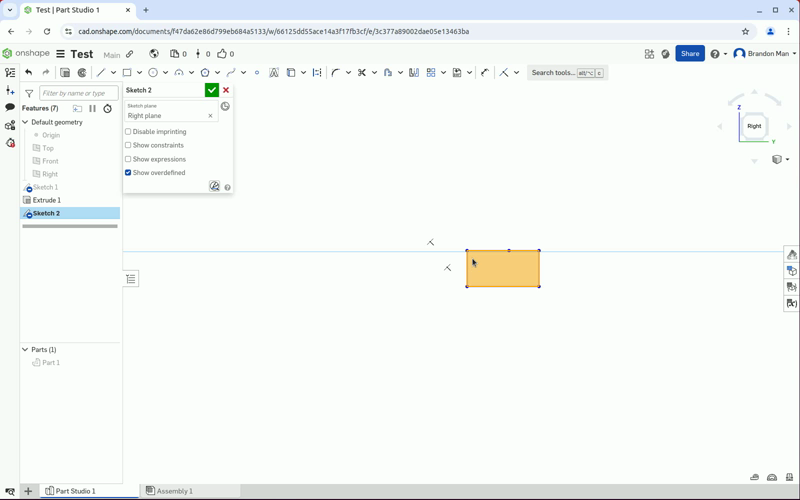
scroll(-6)
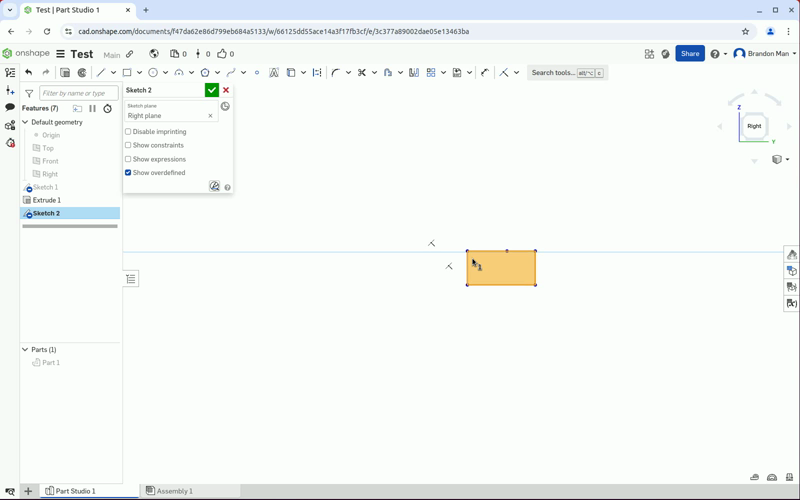
scroll(-6)
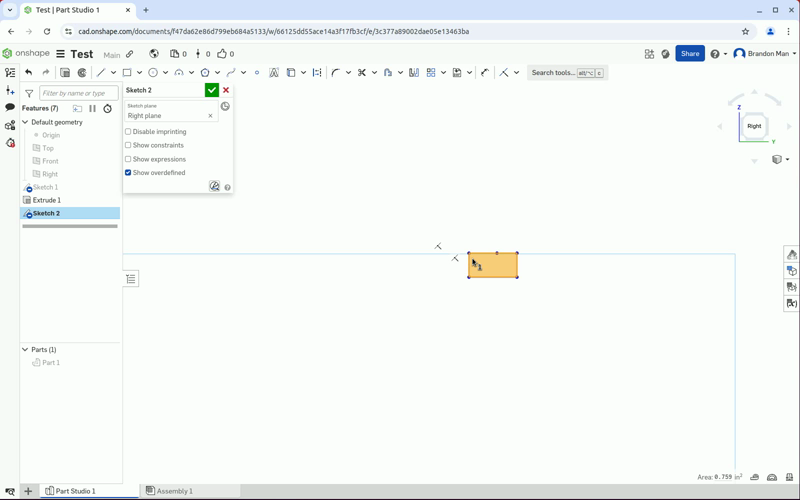
scroll(-6)
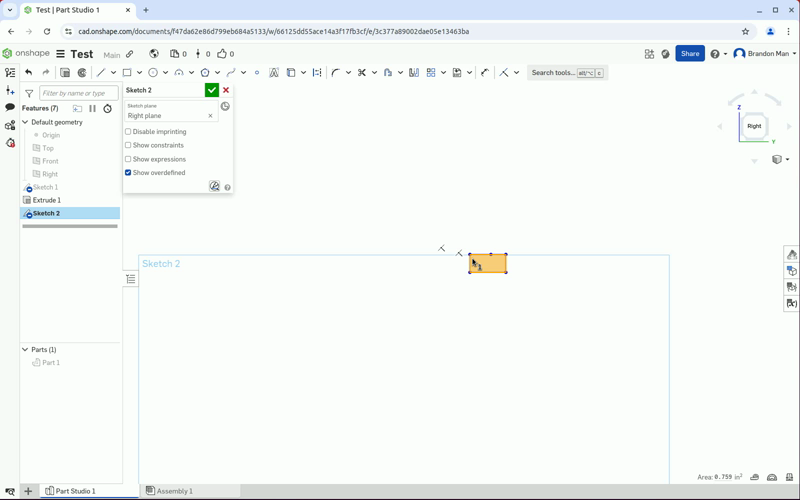
scroll(-6)
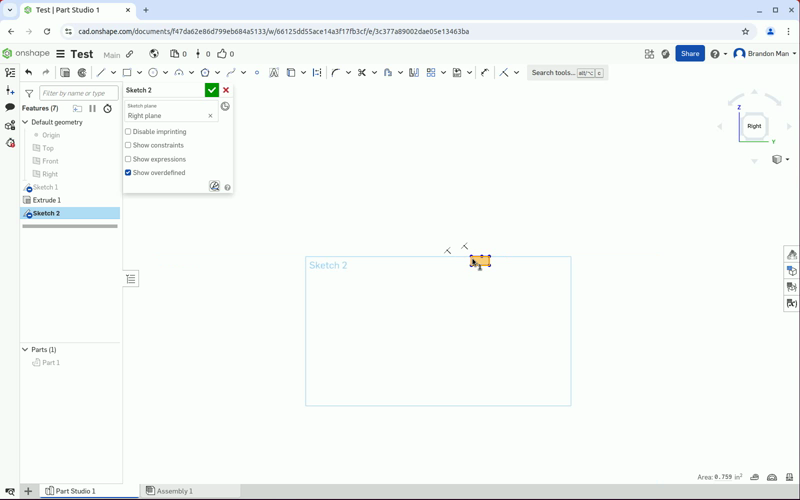
scroll(-6)
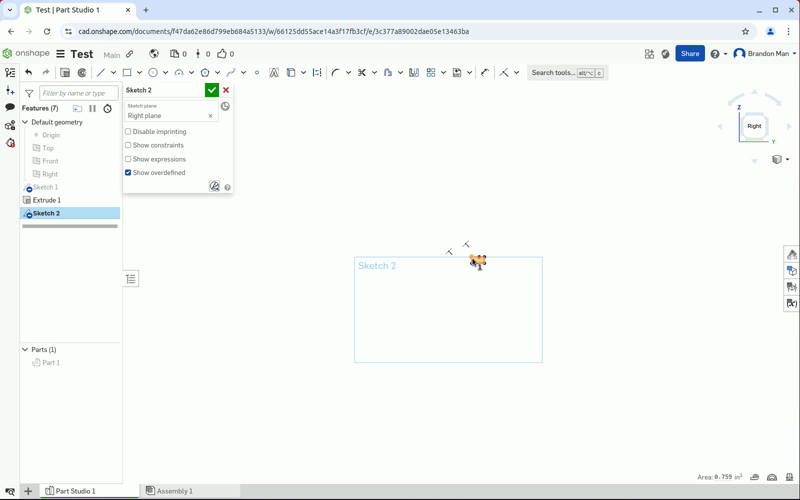
scroll(-6)
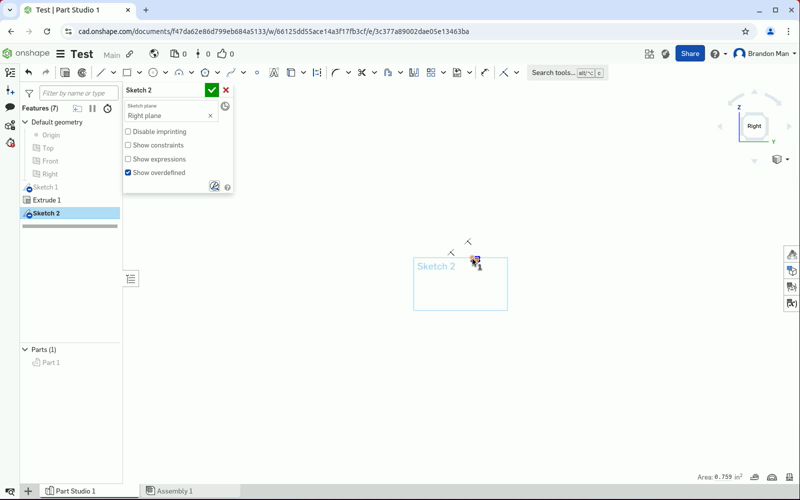
mouse_move(73, 352)
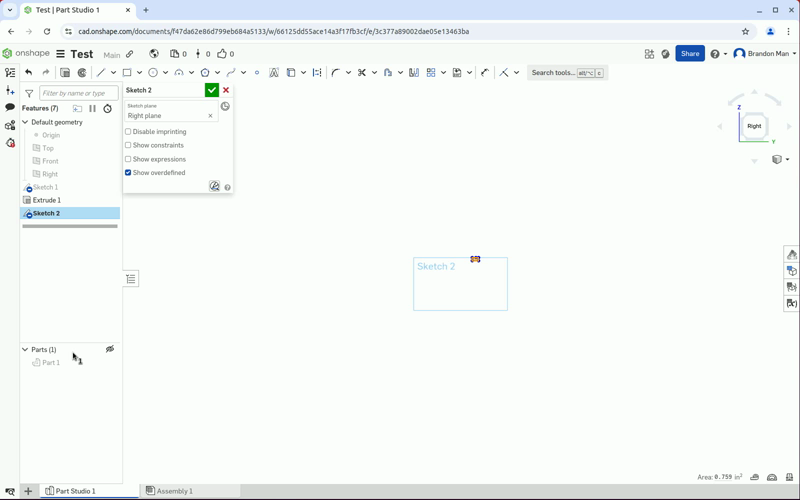
key(shift+y)
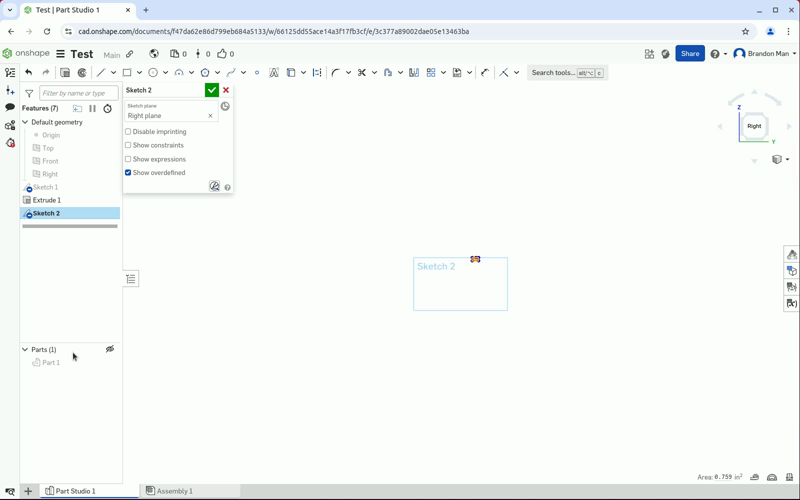
key(shift+e)
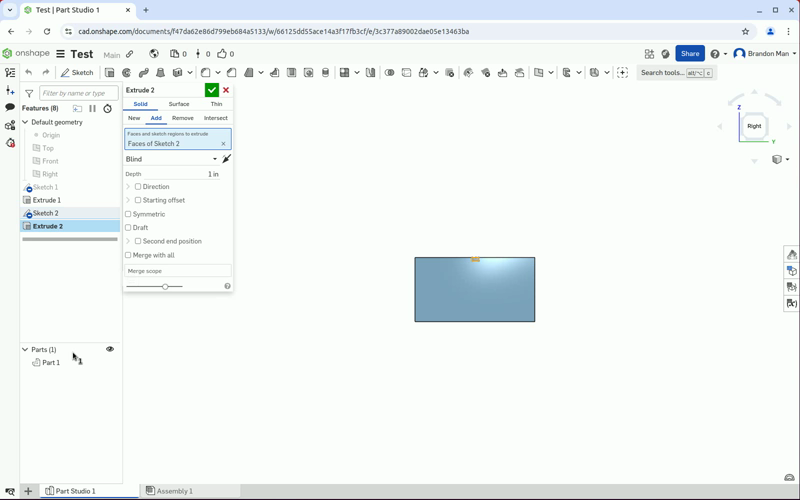
mouse_move(143, 106)
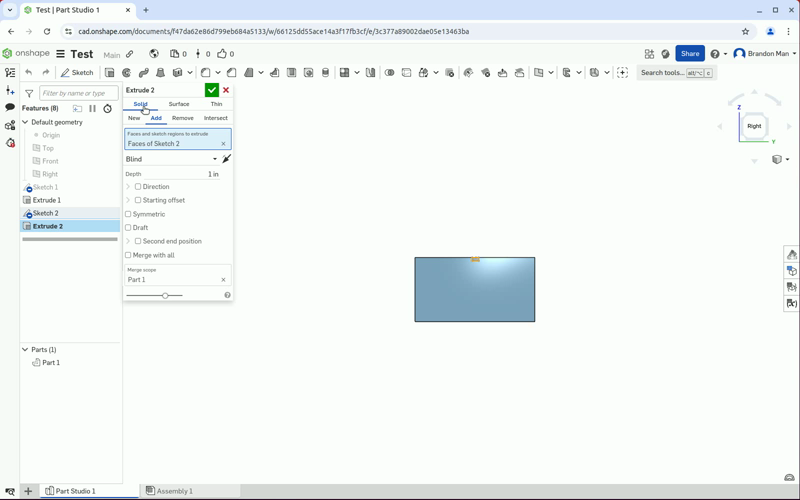
click(143, 106)
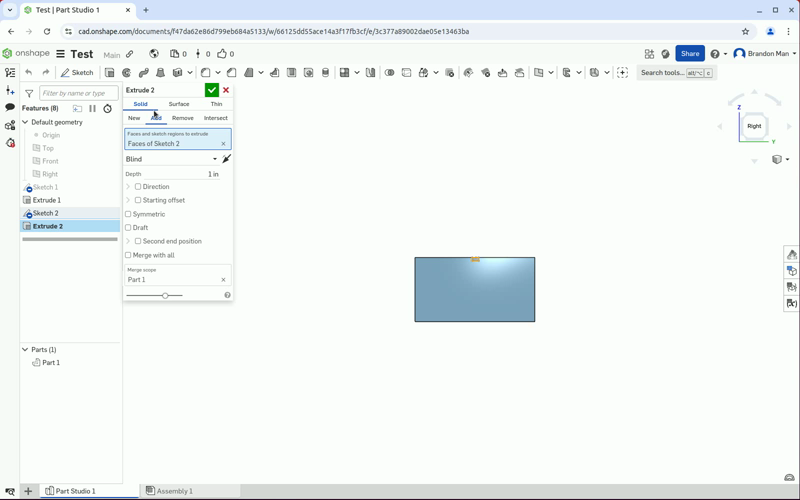
mouse_move(186, 120)
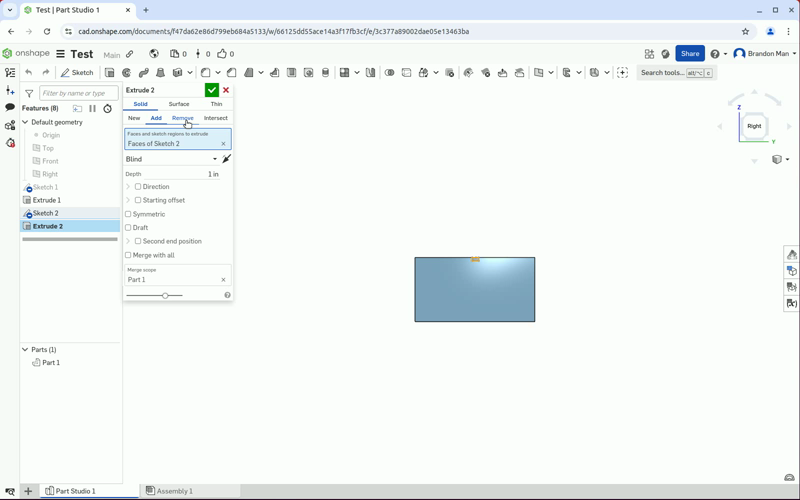
click(186, 120)
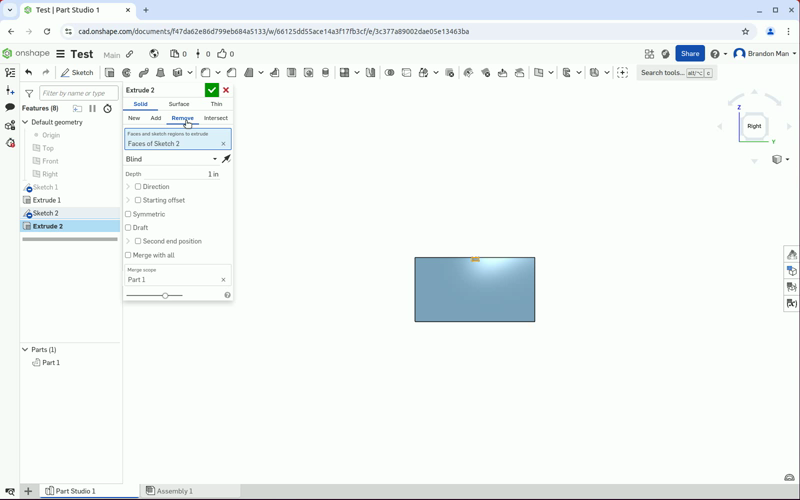
key(tab, 4)
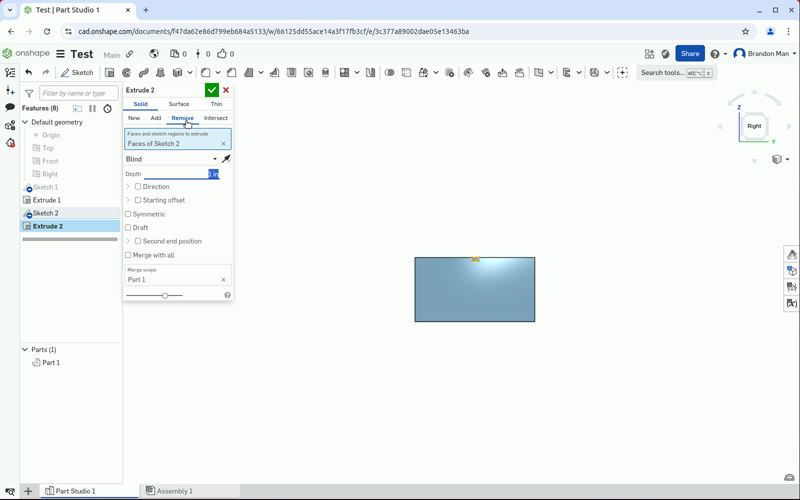
text(30.089)
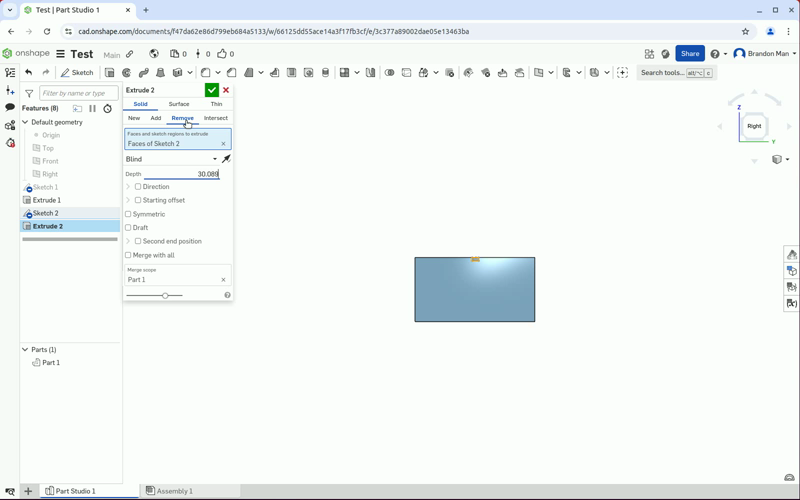
key(tab, 6)
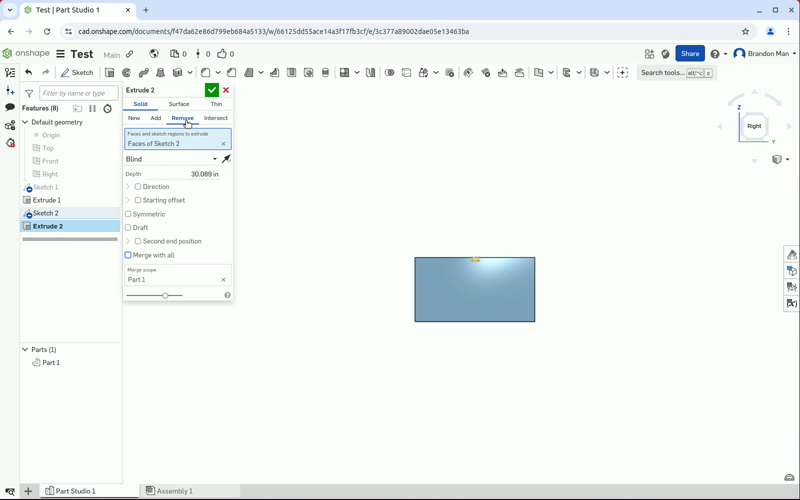
key(space)
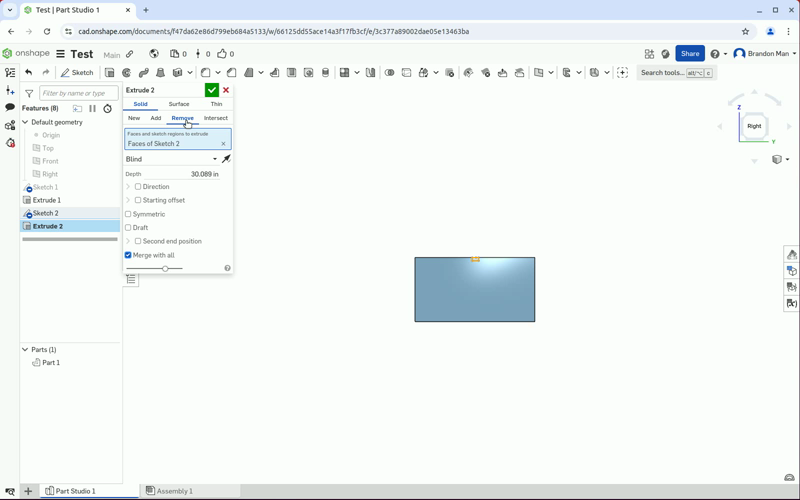
key(enter)
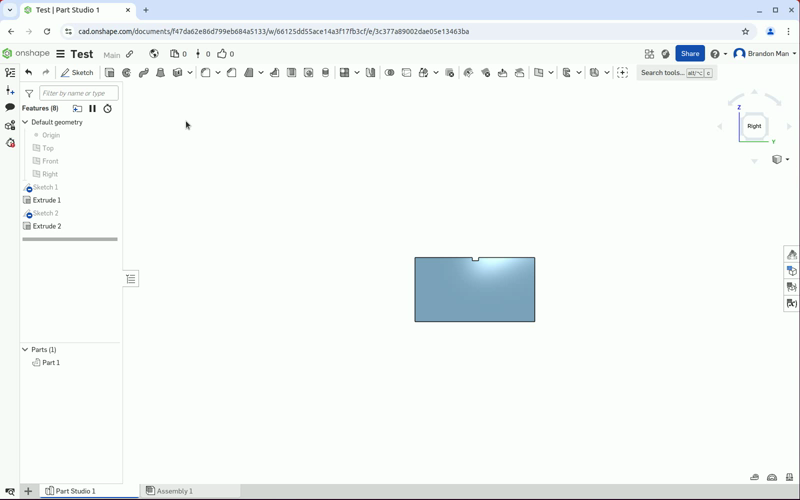
key(shift+h)
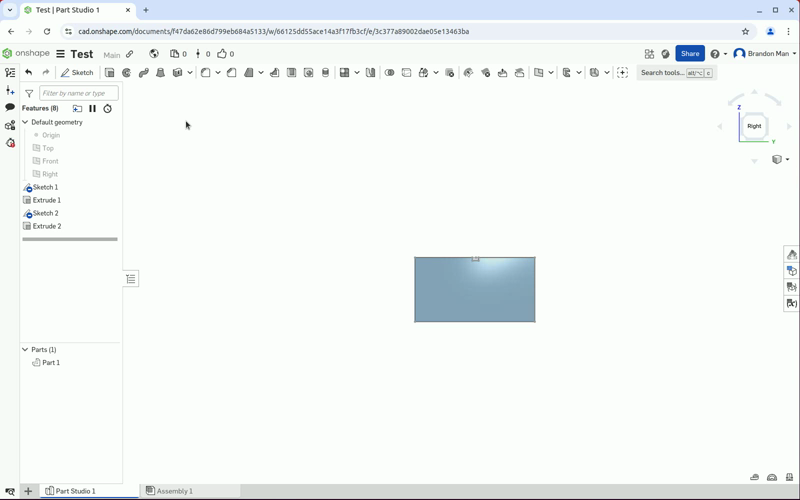
key(shift+h)
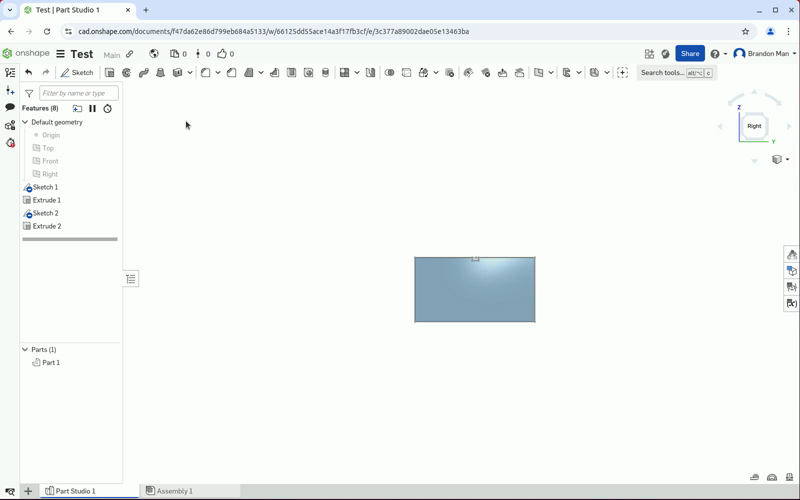
key(shift+7)
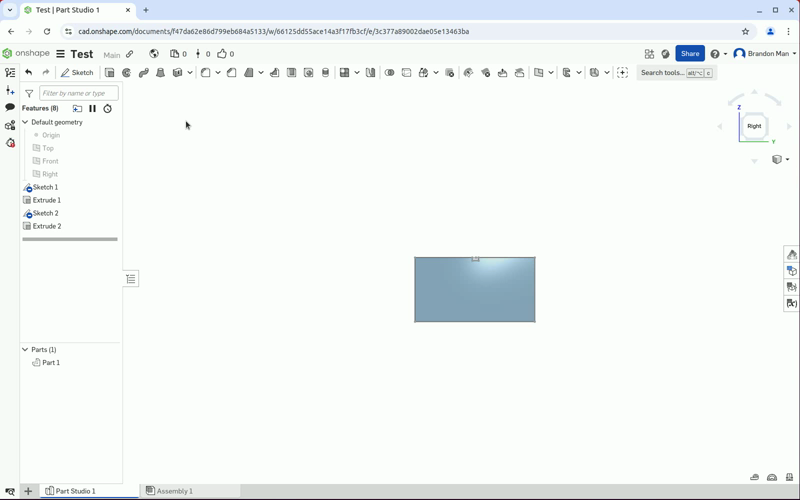
key(right, 2)
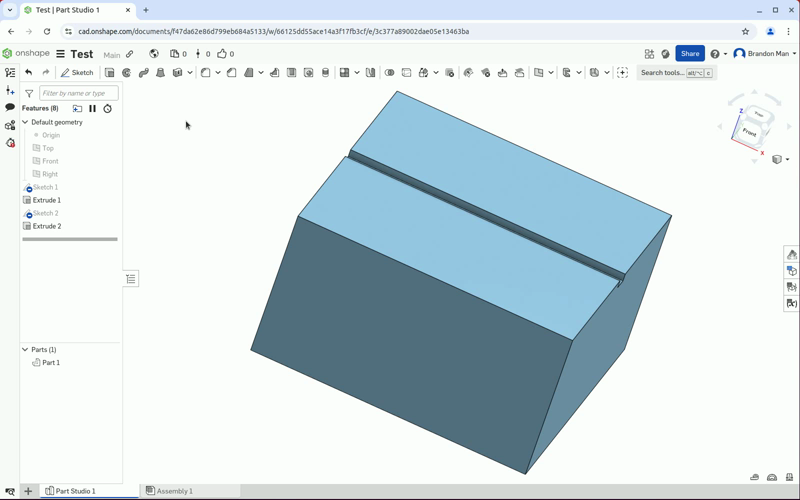
key(down, 2)
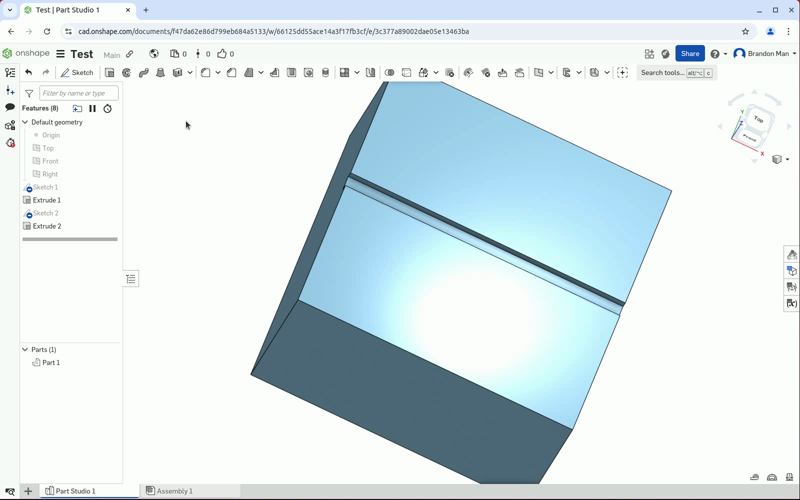
key(up, 2)
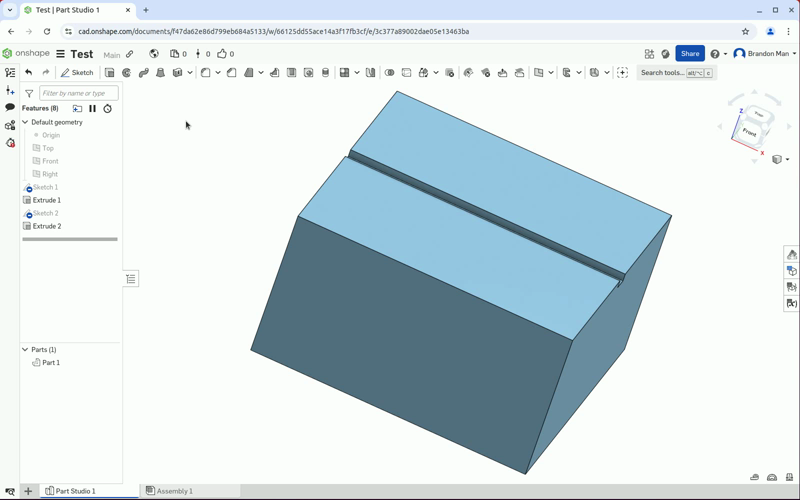
key(left, 2)
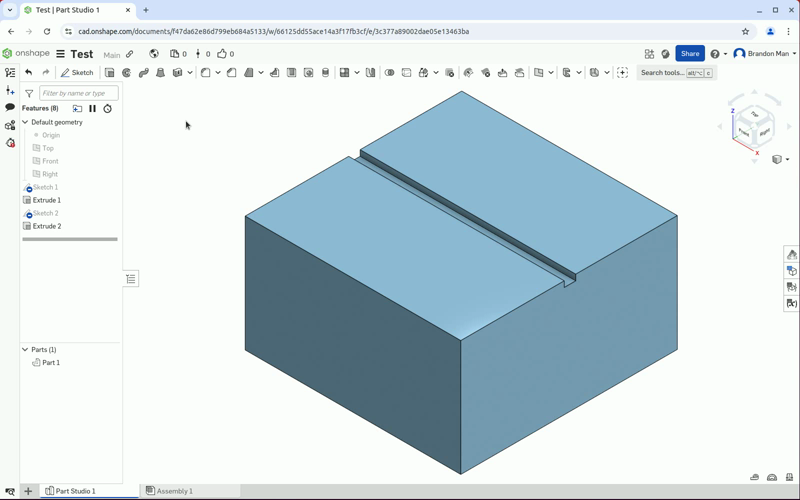
mouse_move(73, 189)
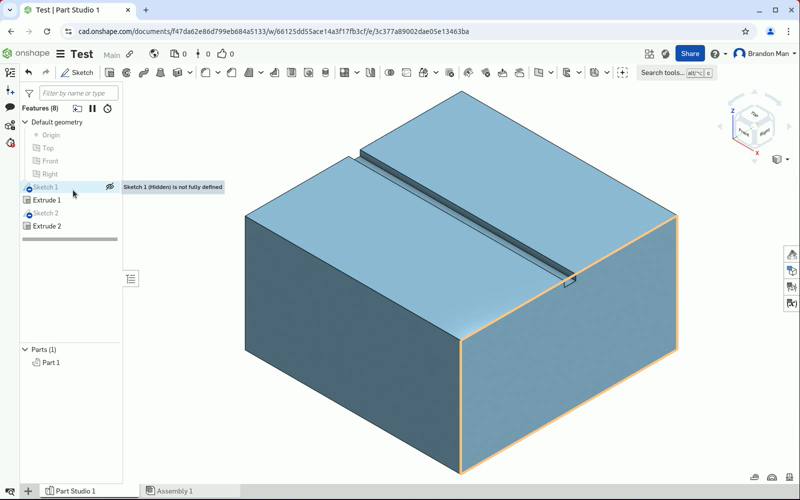
click(73, 189)